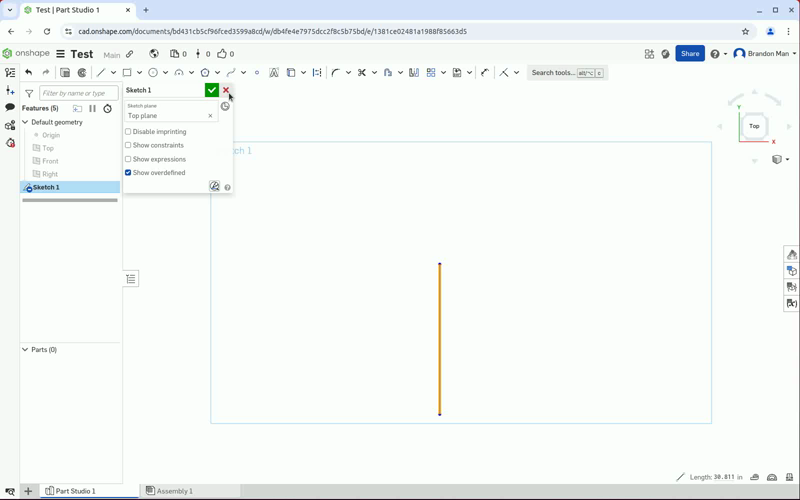
key(shift+h)
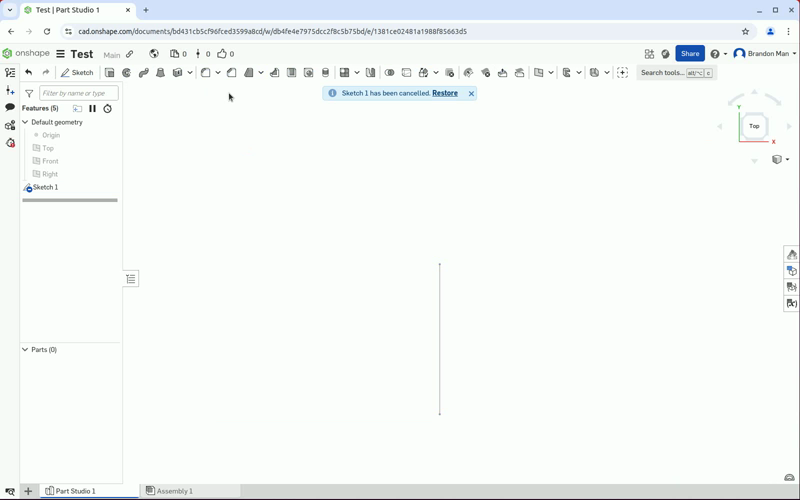
key(shift+s)
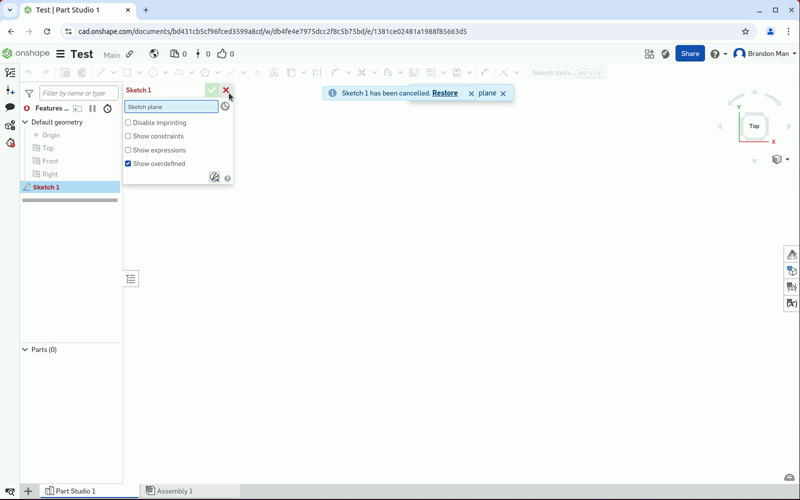
mouse_move(73, 150)
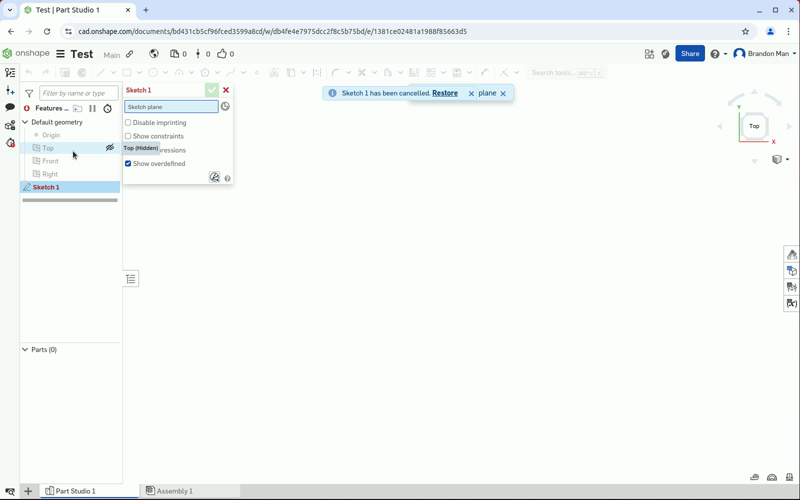
click(73, 150)
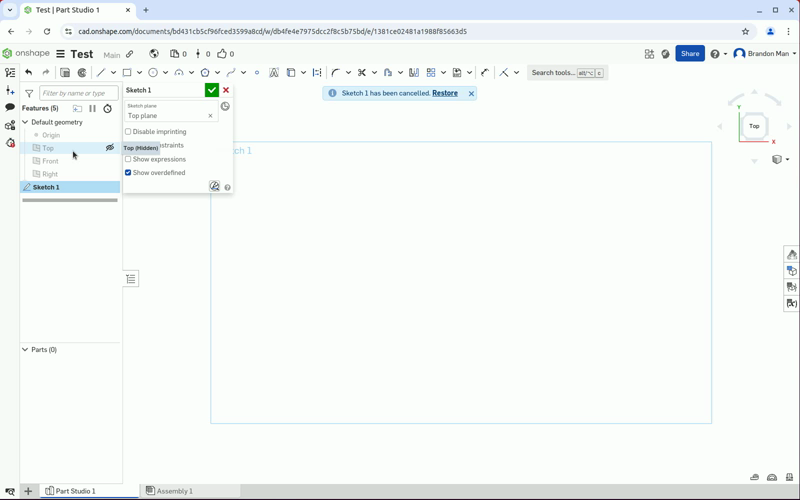
mouse_move(73, 352)
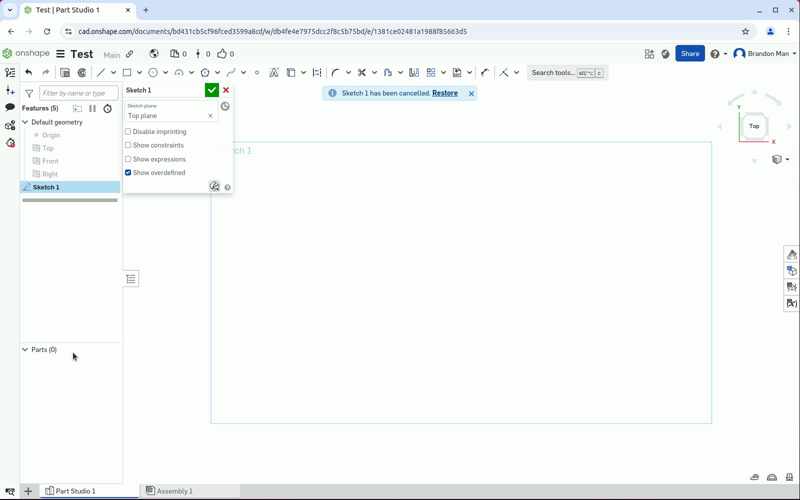
key(y)
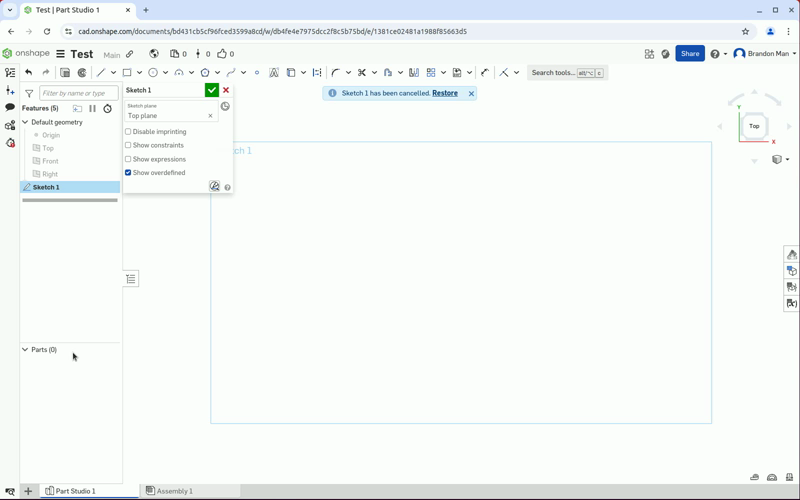
key(l)
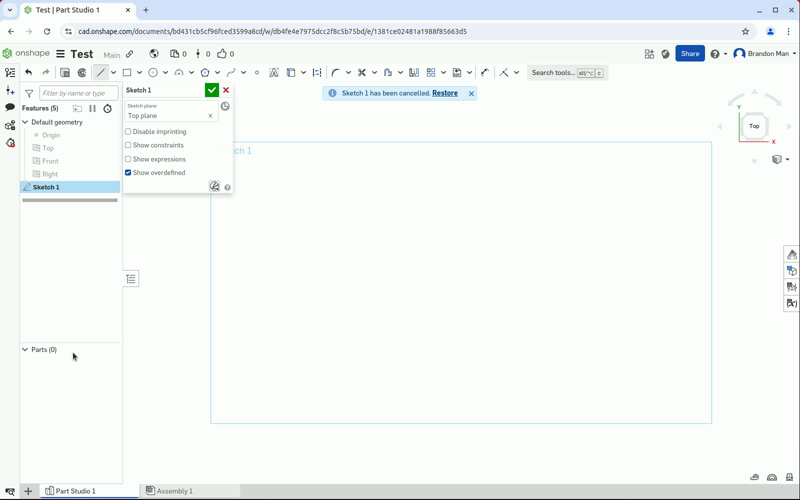
key_down(shift)
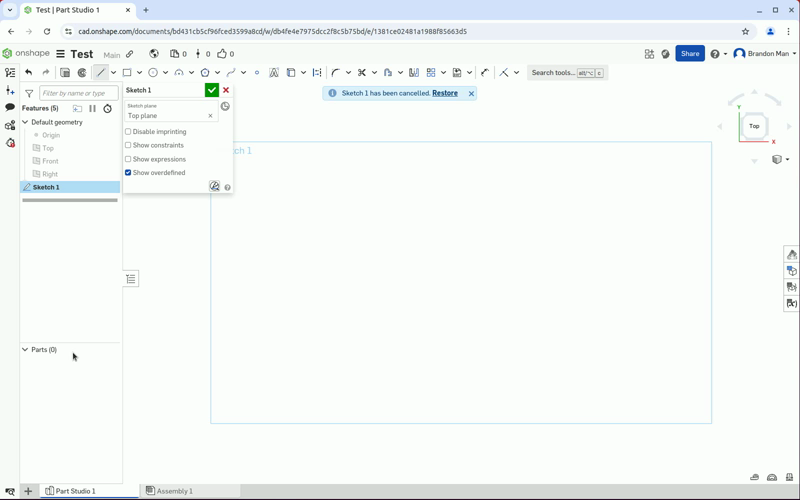
mouse_move(359, 321)
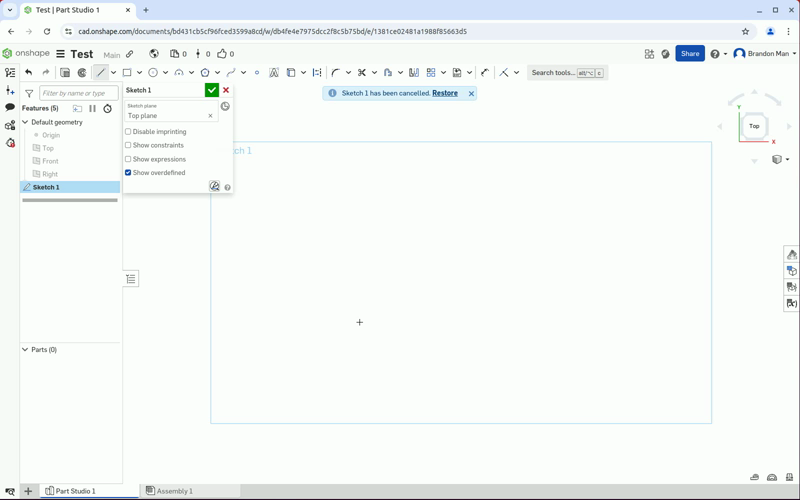
click(359, 321)
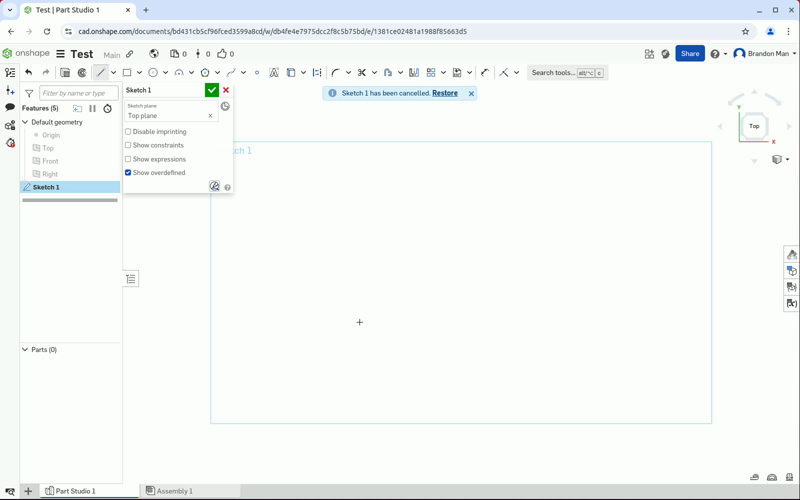
key_up(shift)
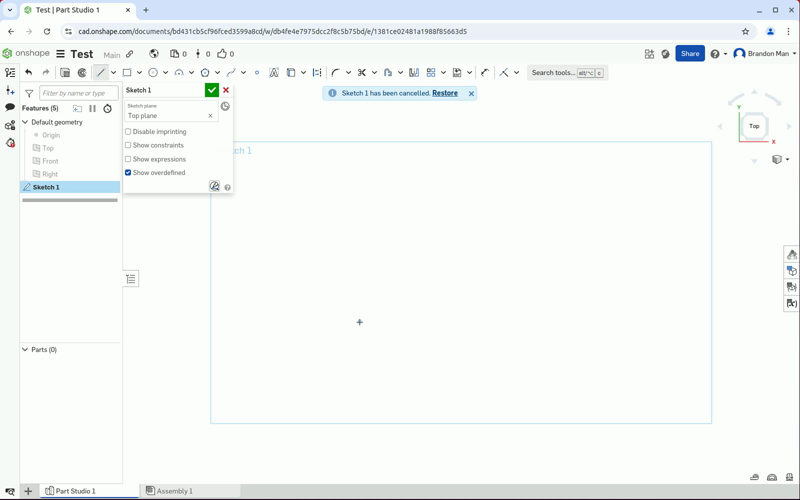
key_down(shift)
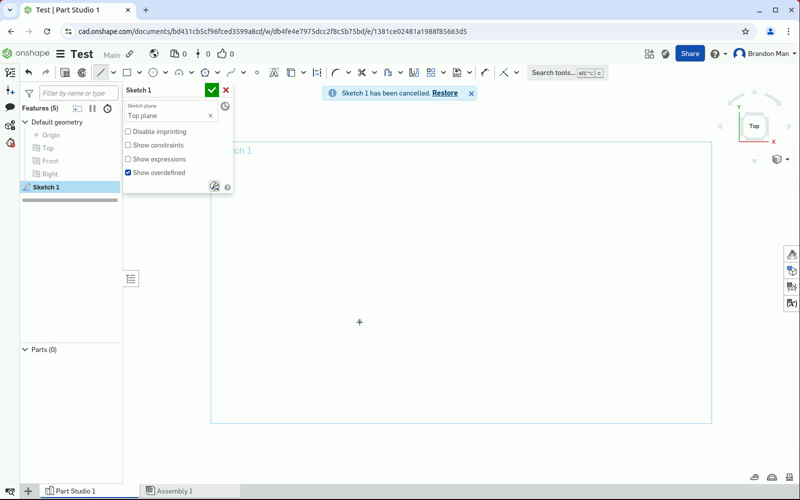
mouse_move(389, 321)
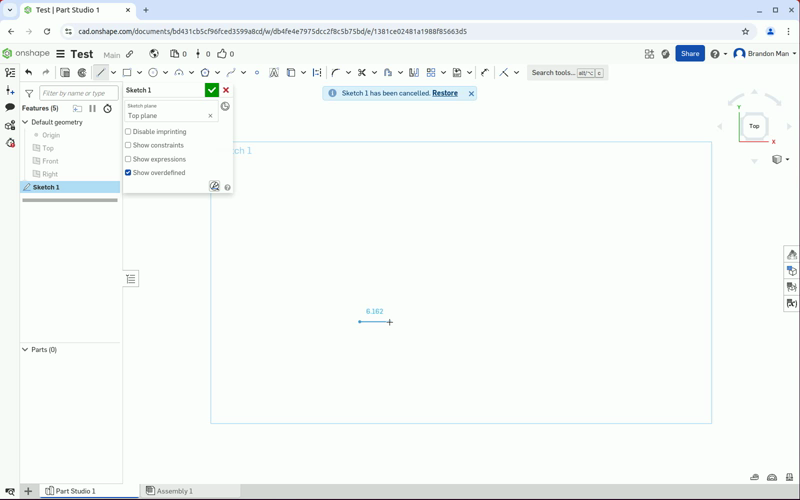
mouse_move(384, 321)
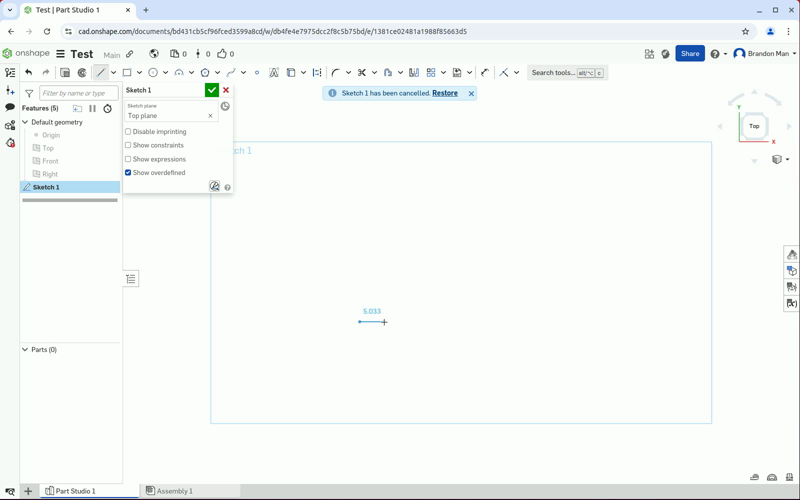
click(384, 321)
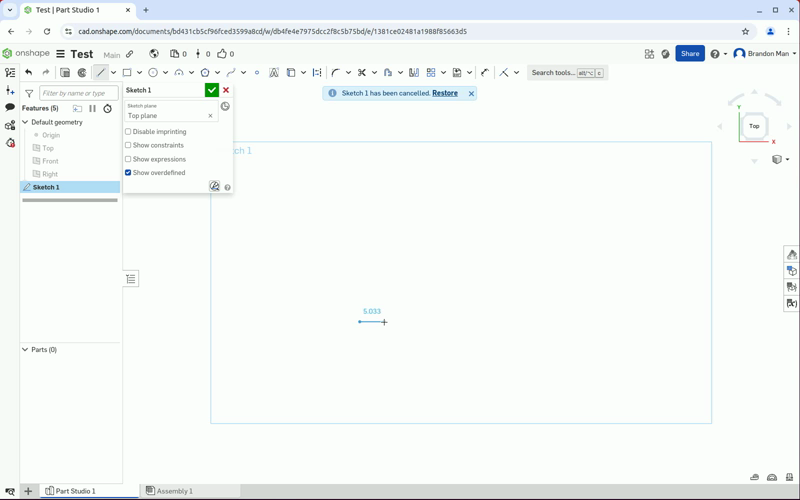
key_up(shift)
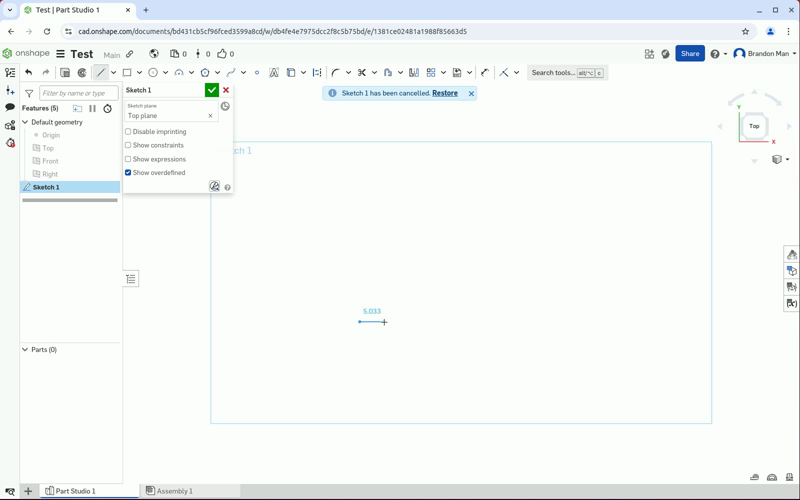
key_down(shift)
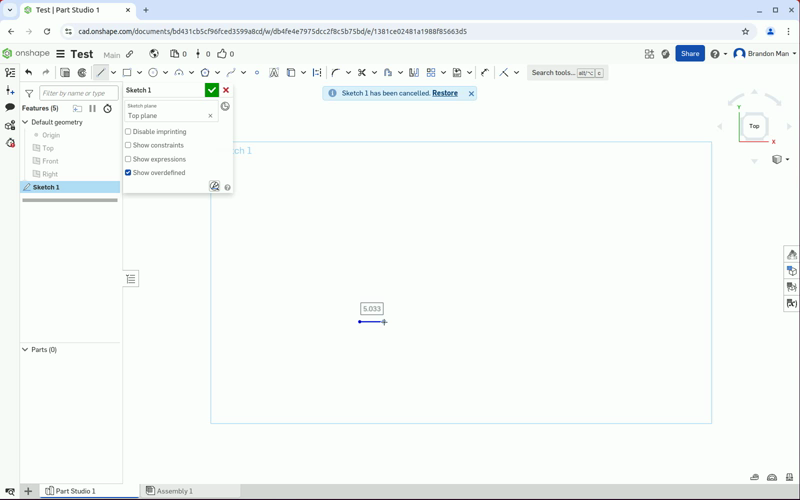
mouse_move(414, 321)
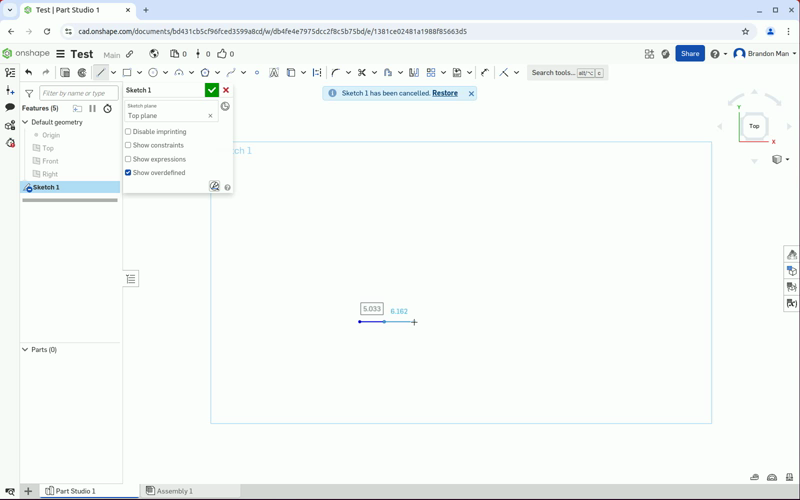
mouse_move(384, 301)
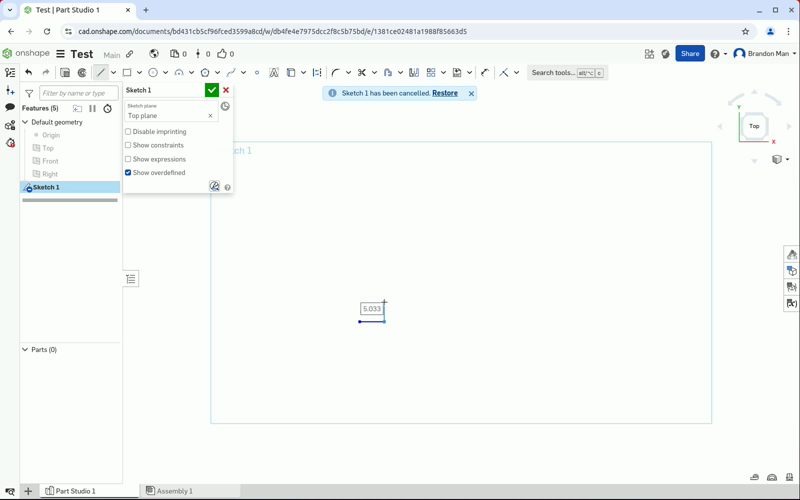
click(384, 301)
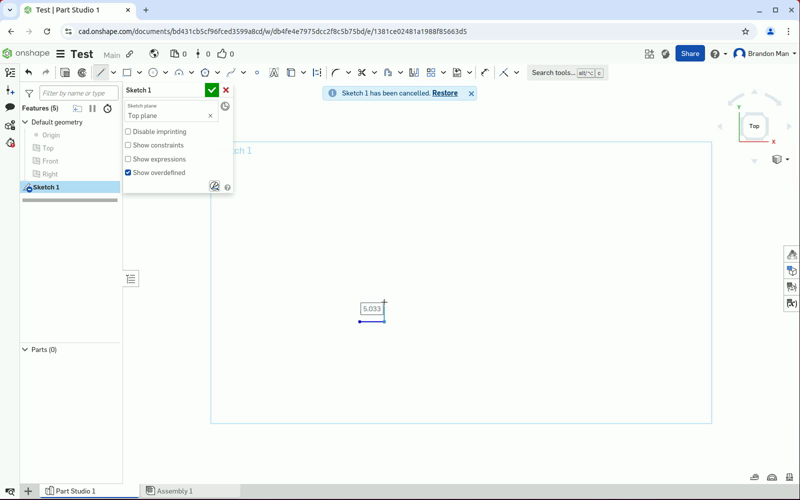
key_up(shift)
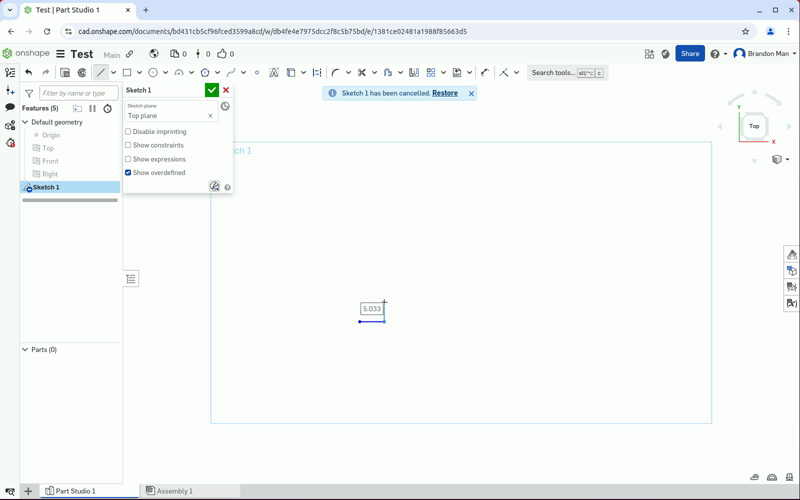
key_down(shift)
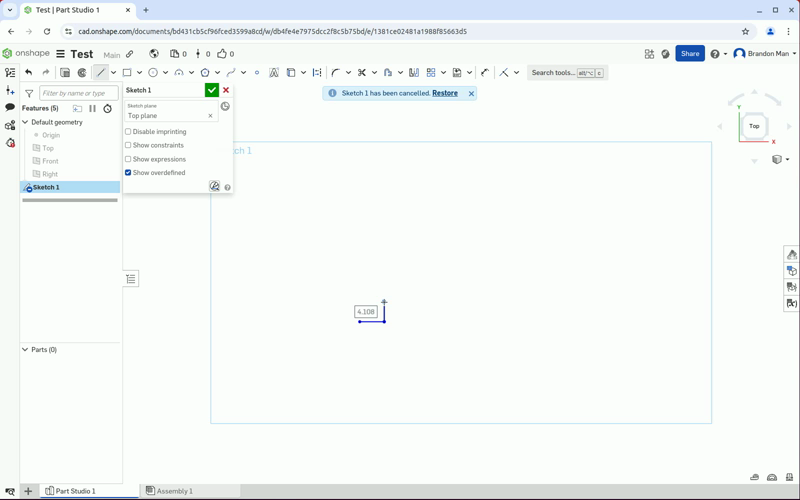
mouse_move(414, 301)
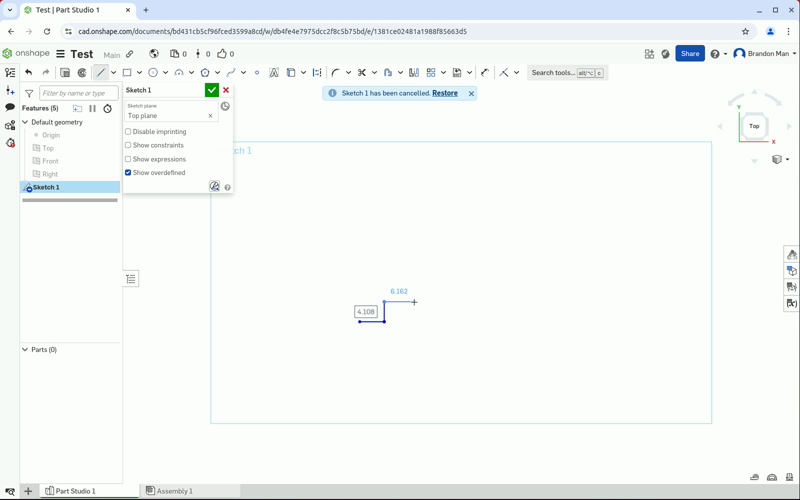
mouse_move(404, 283)
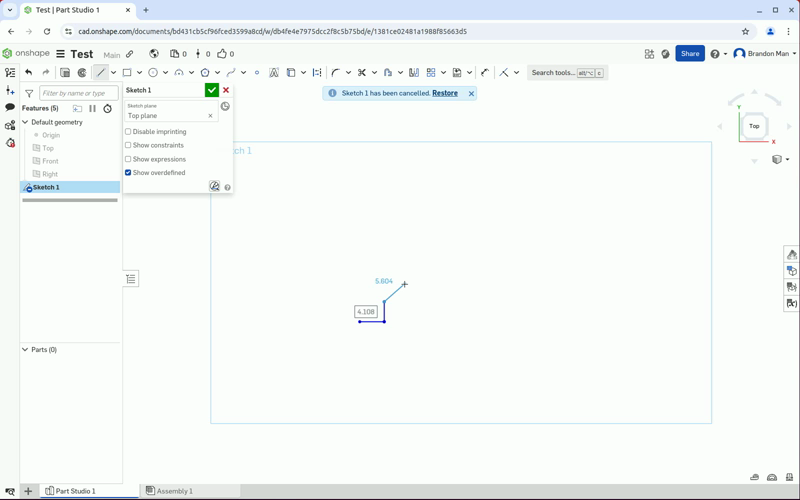
click(404, 283)
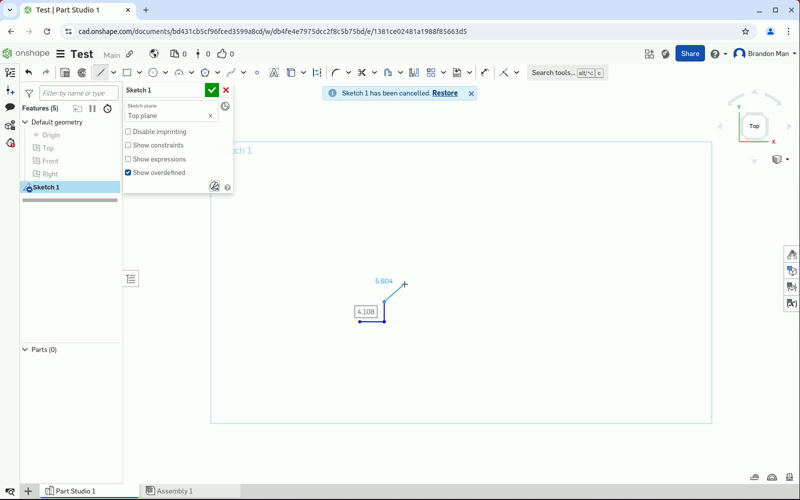
key_up(shift)
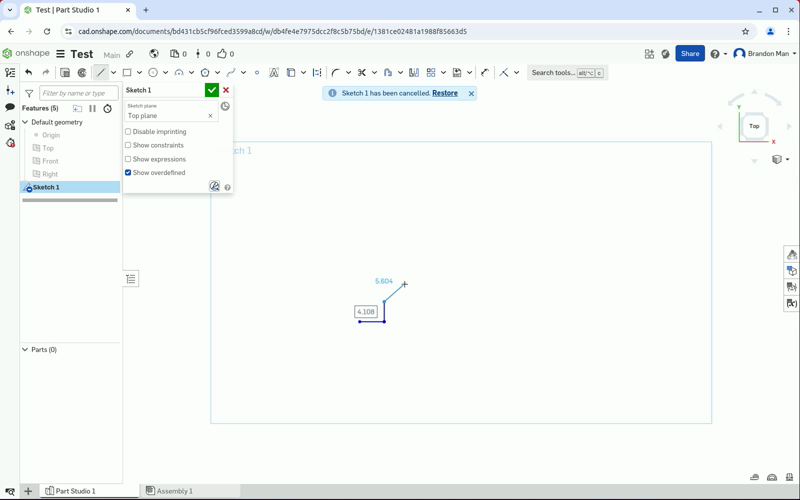
key_down(shift)
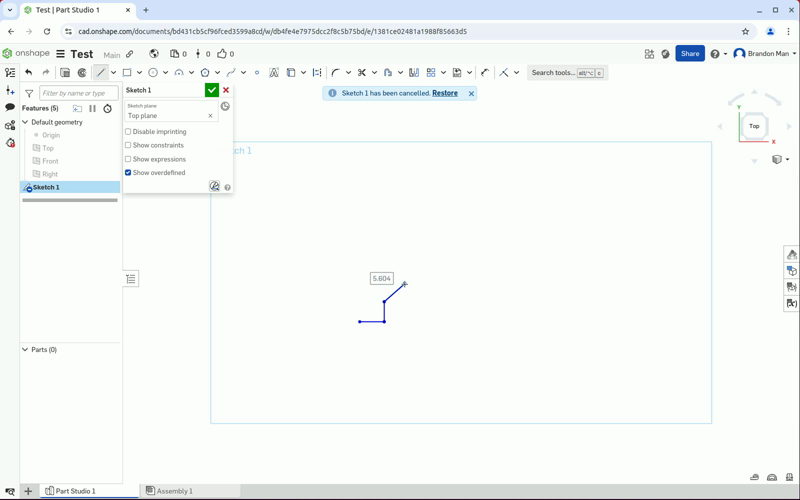
mouse_move(434, 283)
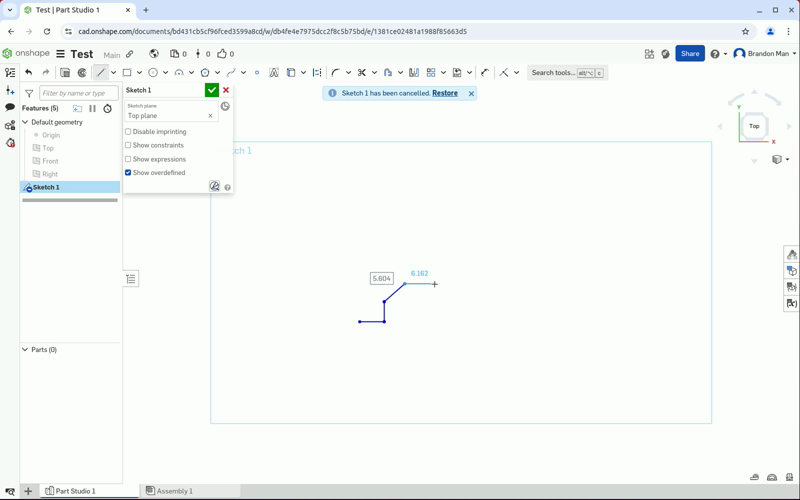
mouse_move(460, 283)
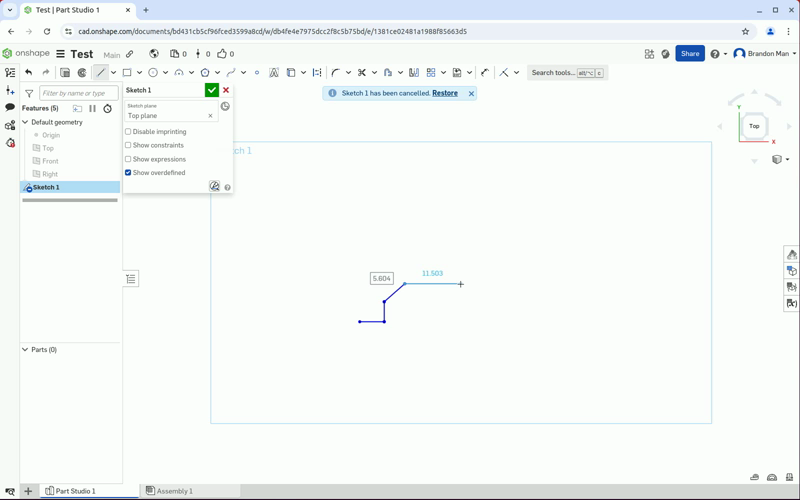
click(460, 283)
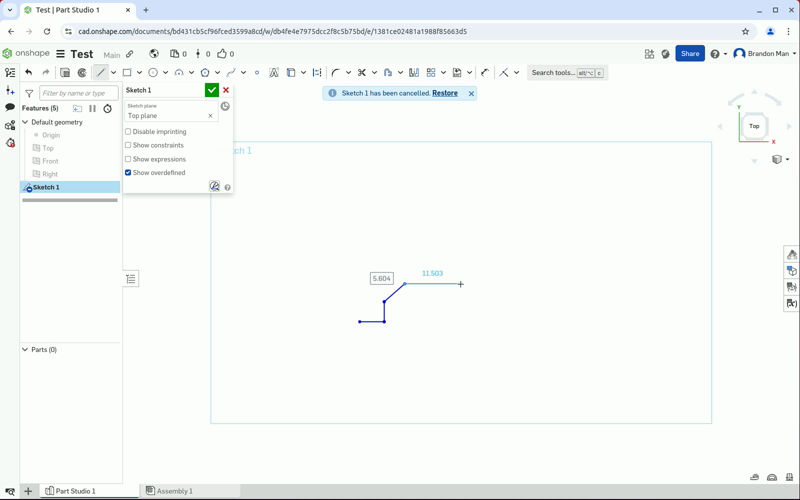
key_up(shift)
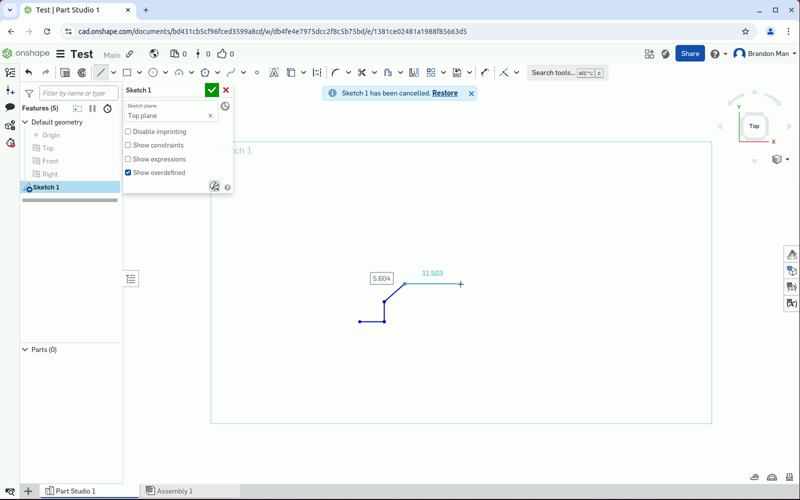
key_down(shift)
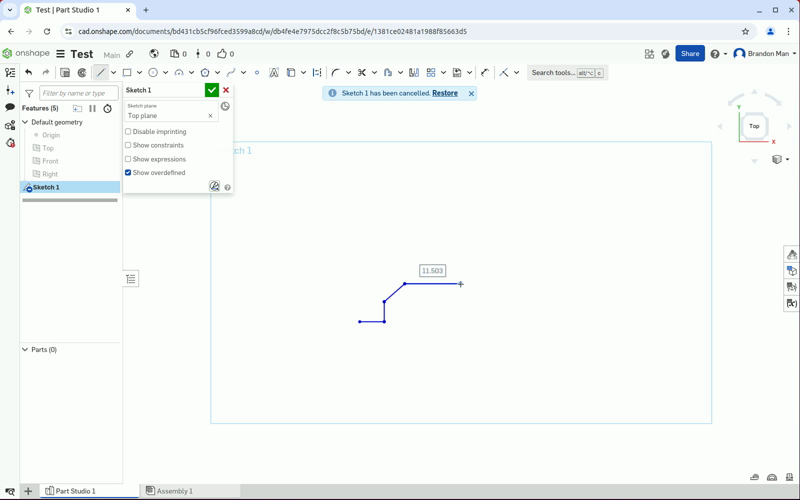
mouse_move(490, 283)
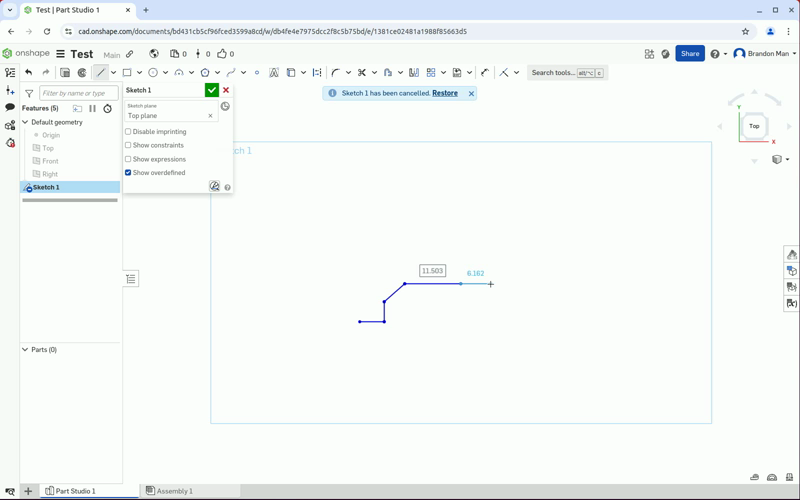
mouse_move(460, 258)
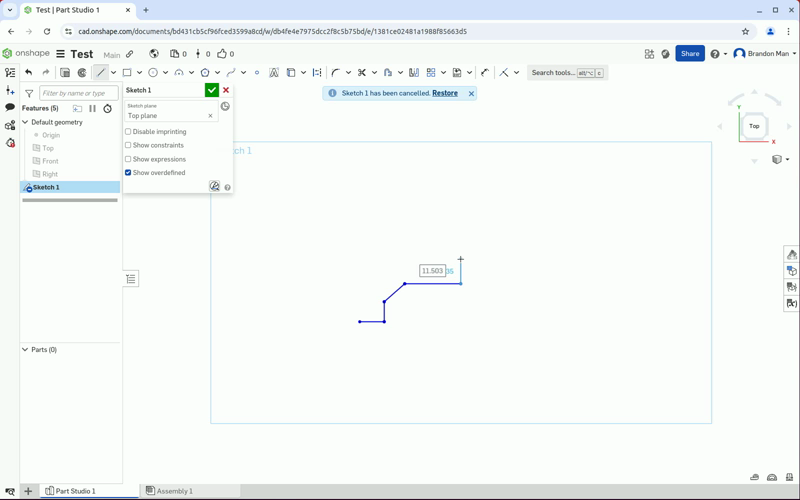
click(460, 258)
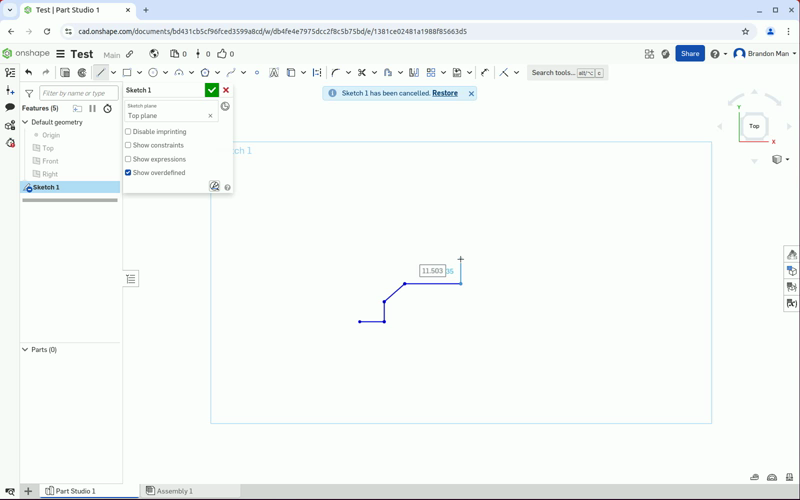
key_up(shift)
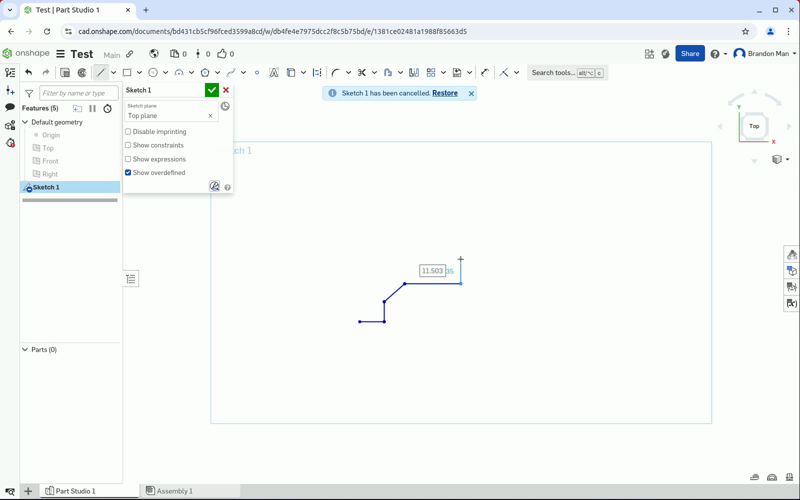
key_down(shift)
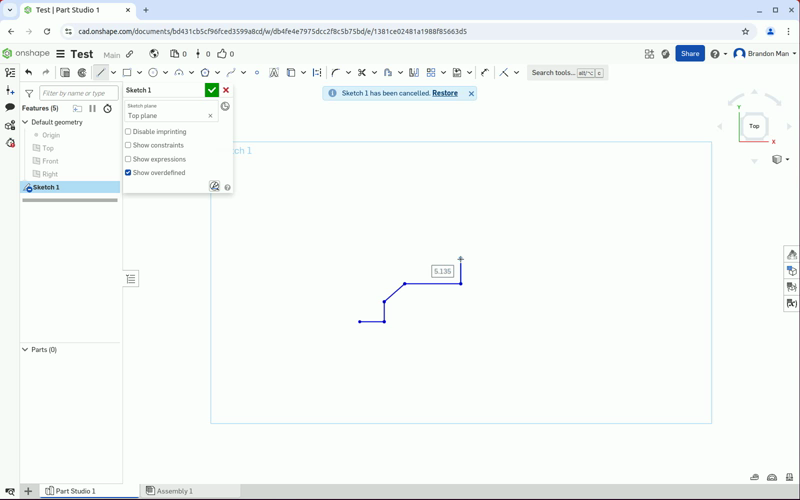
mouse_move(490, 258)
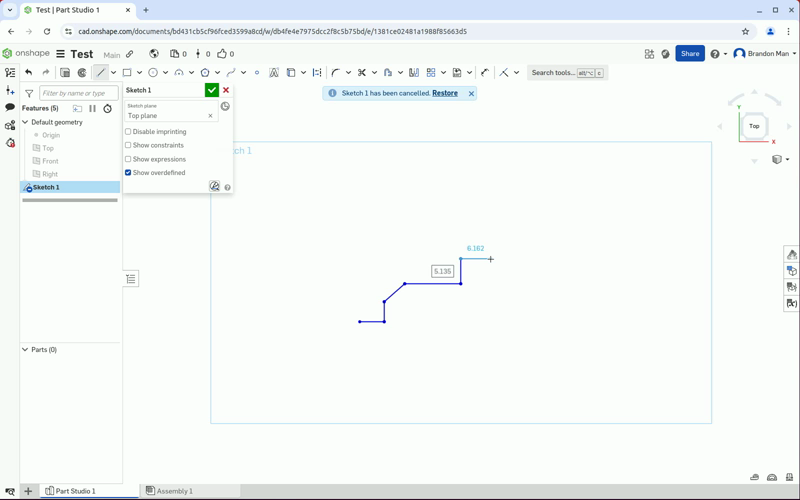
mouse_move(422, 258)
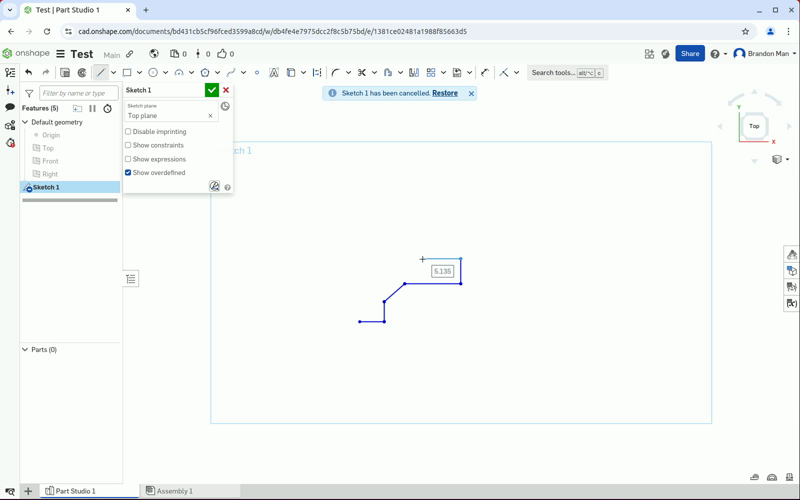
click(422, 258)
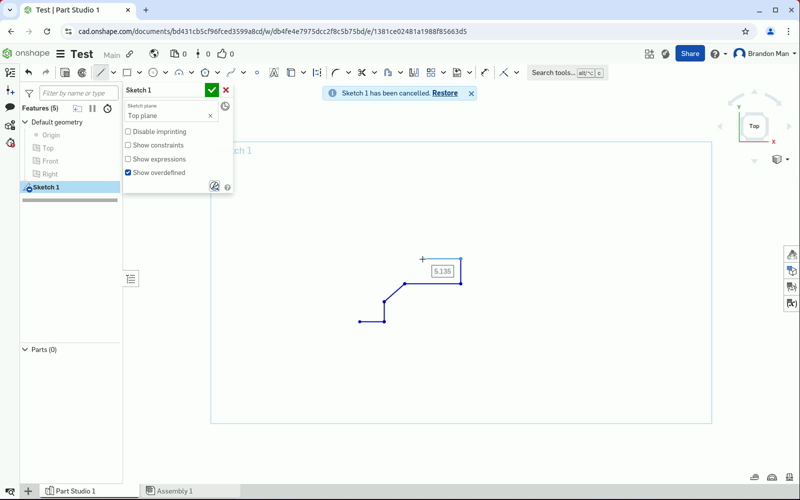
key_up(shift)
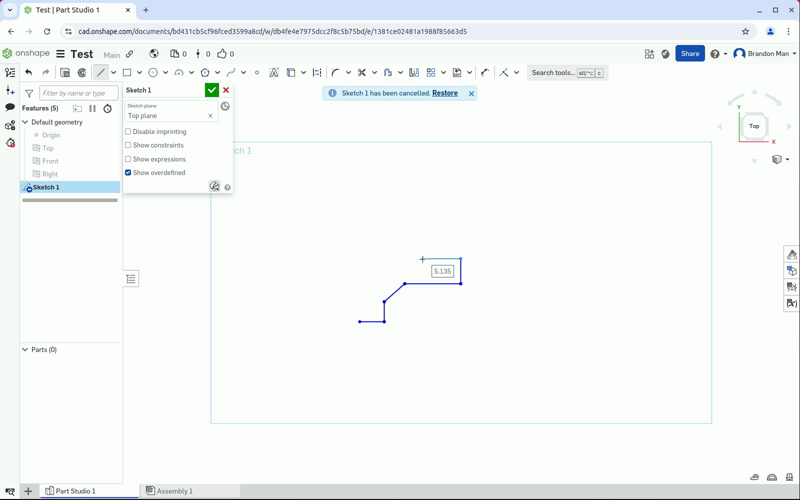
key_down(shift)
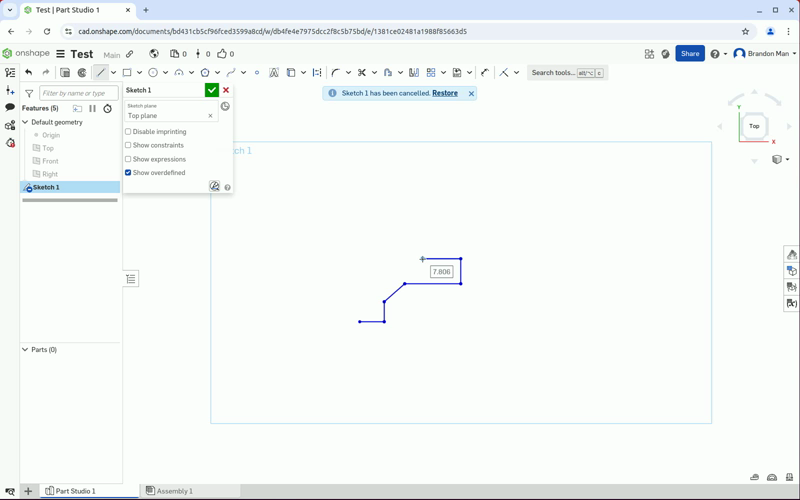
mouse_move(452, 258)
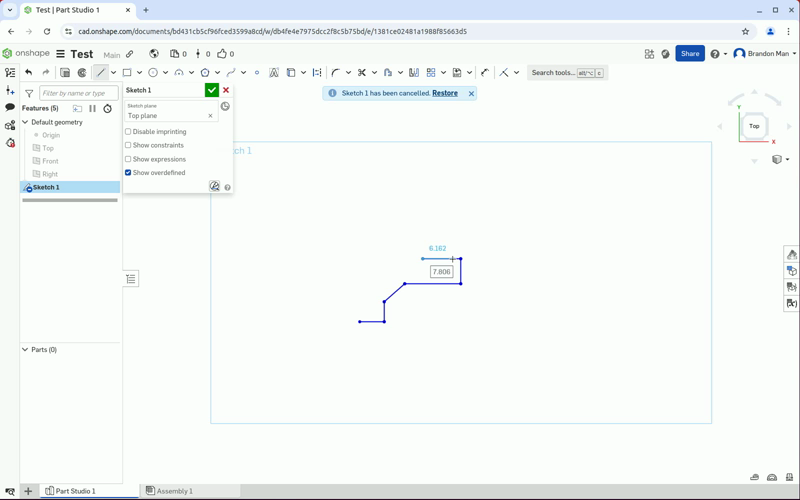
mouse_move(395, 258)
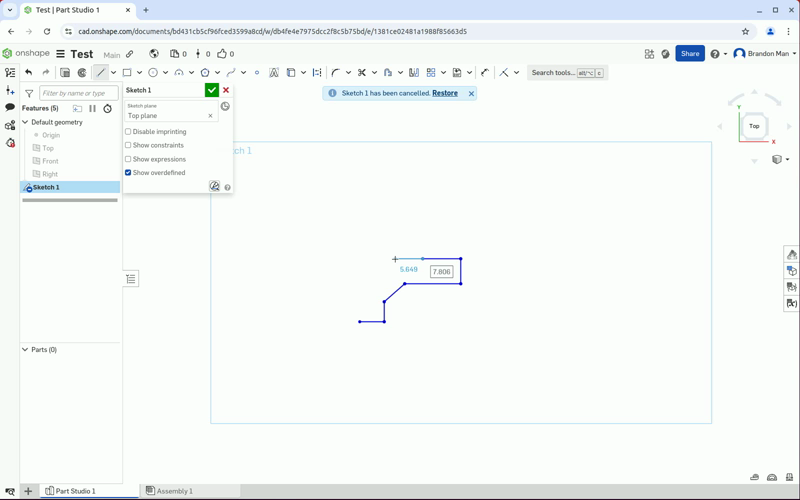
click(395, 258)
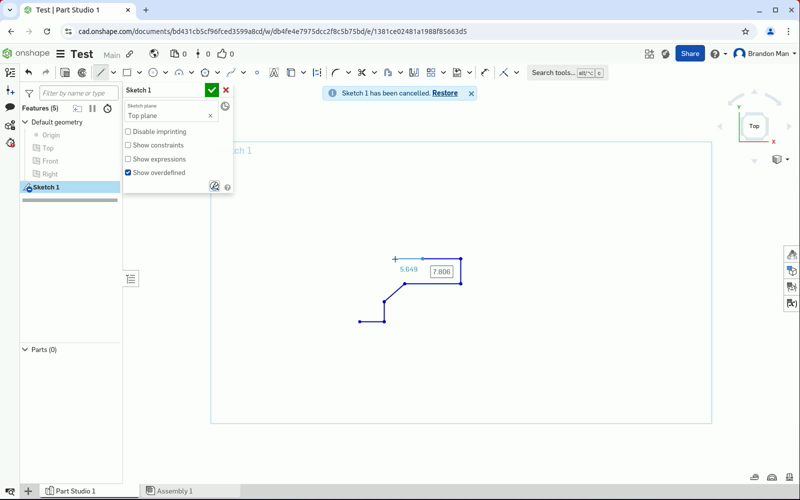
key_up(shift)
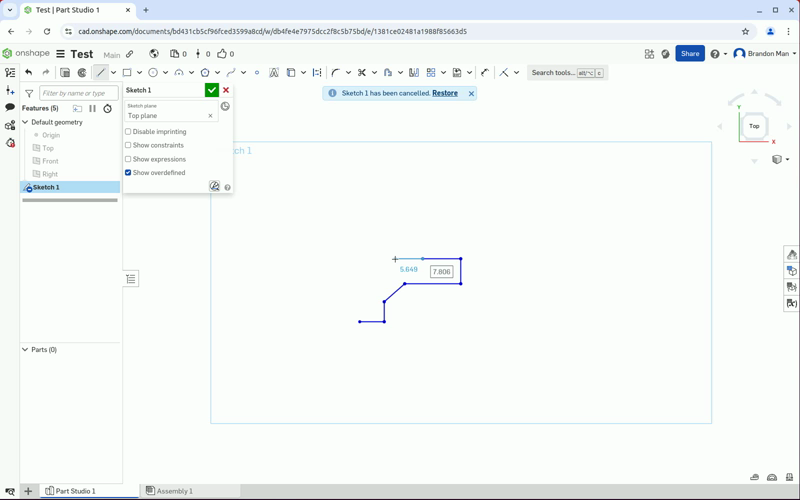
key_down(shift)
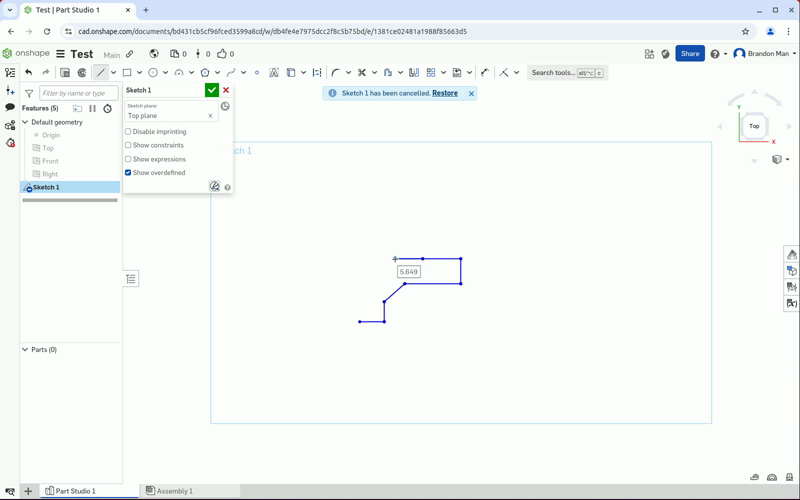
mouse_move(425, 258)
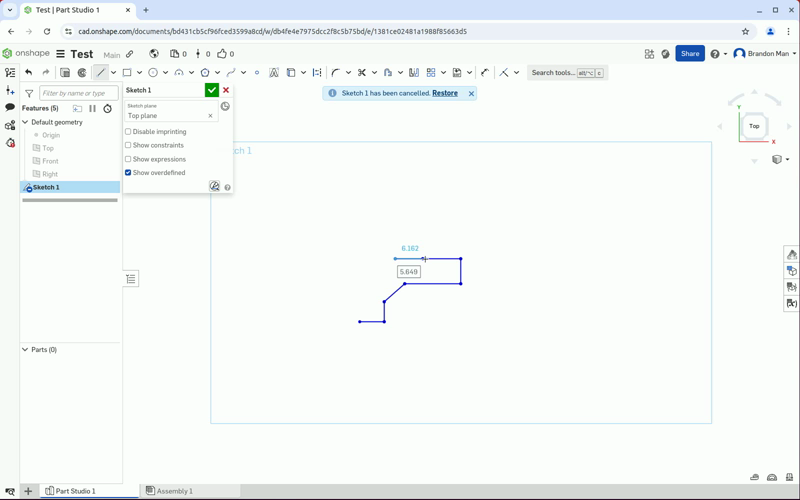
mouse_move(359, 290)
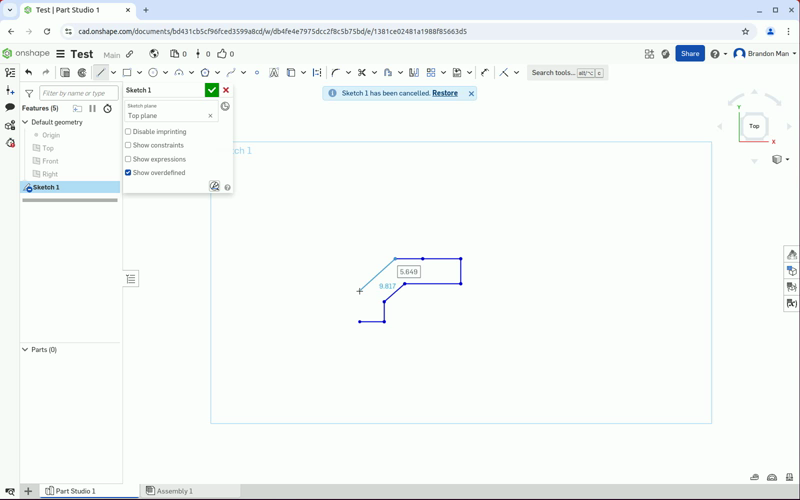
click(359, 290)
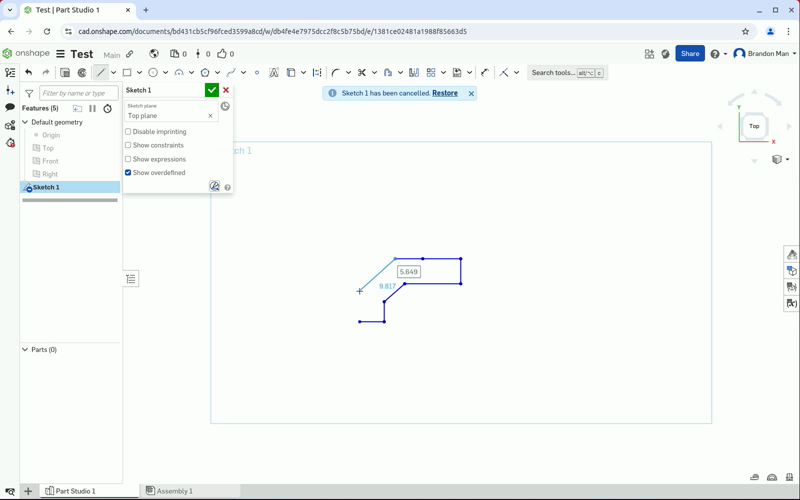
key_up(shift)
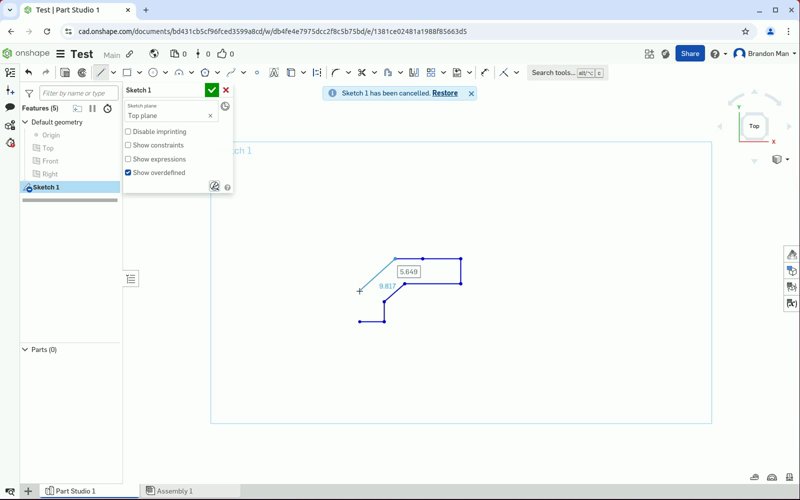
mouse_move(389, 290)
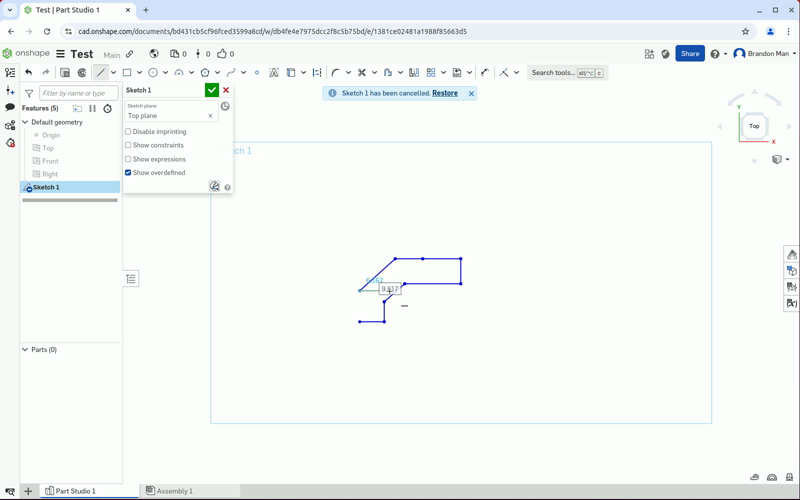
key_down(shift)
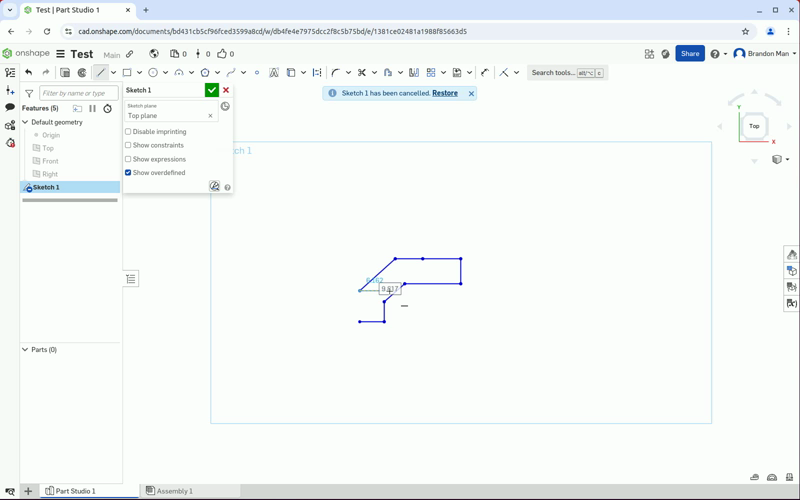
mouse_move(359, 321)
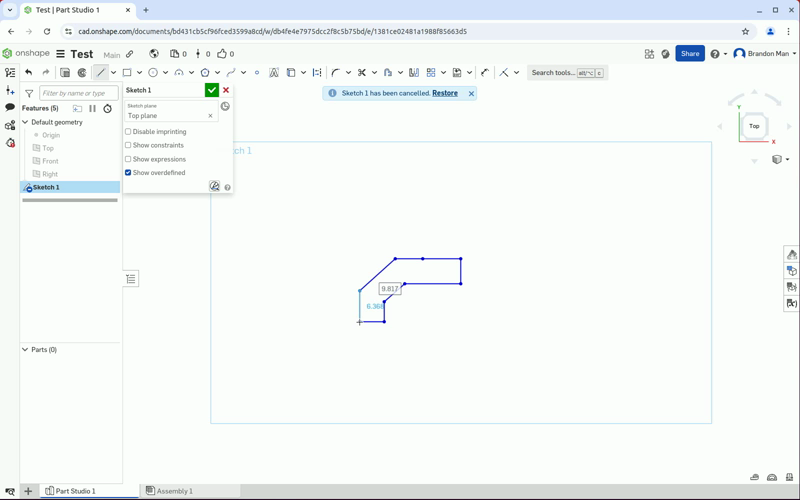
key_up(shift)
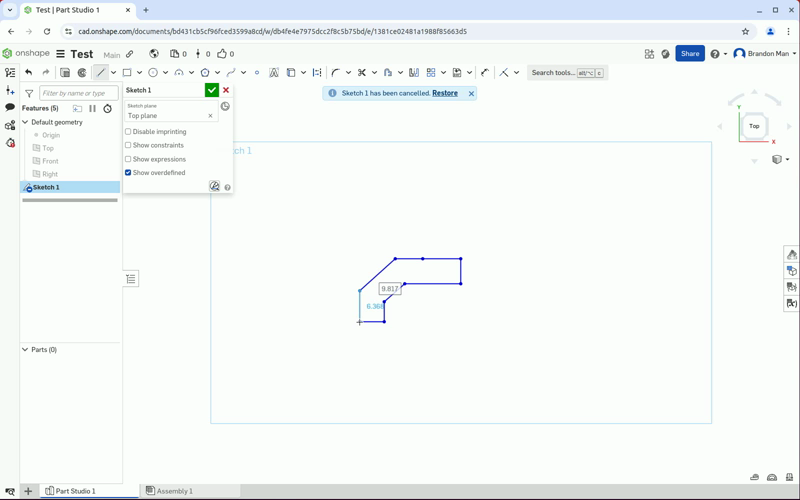
click(359, 321)
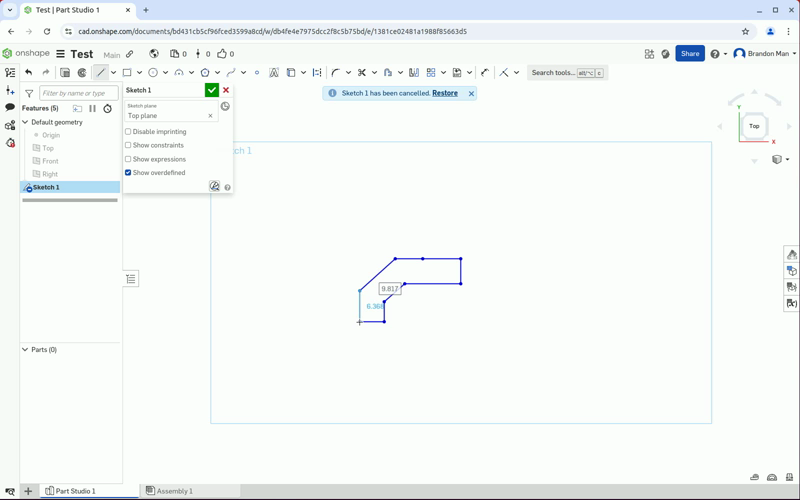
key(esc)
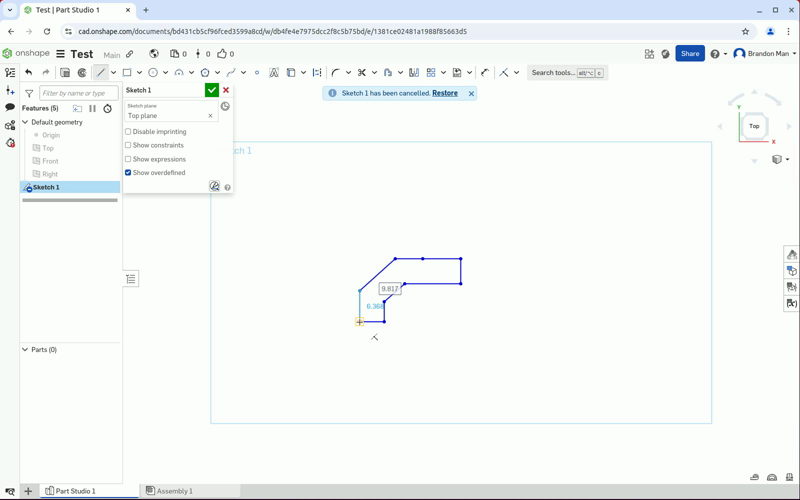
mouse_move(396, 279)
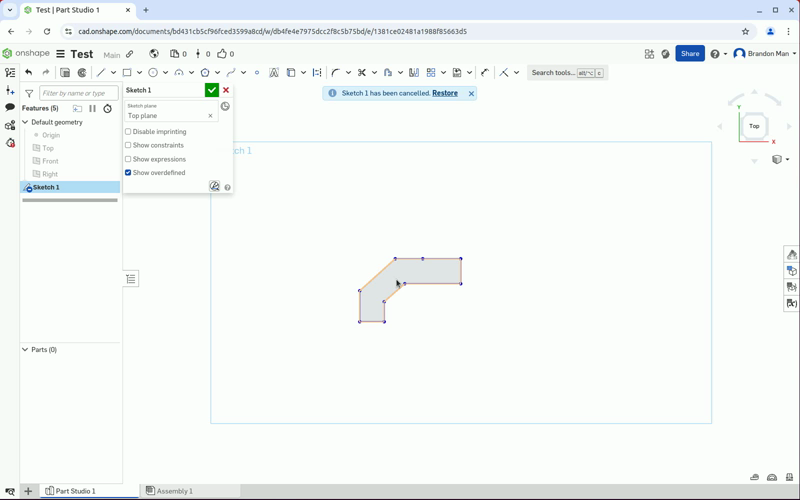
click(396, 279)
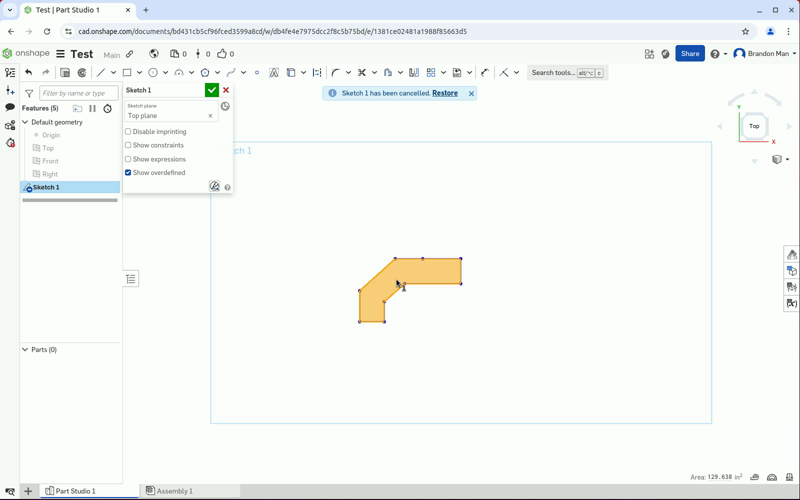
mouse_move(73, 352)
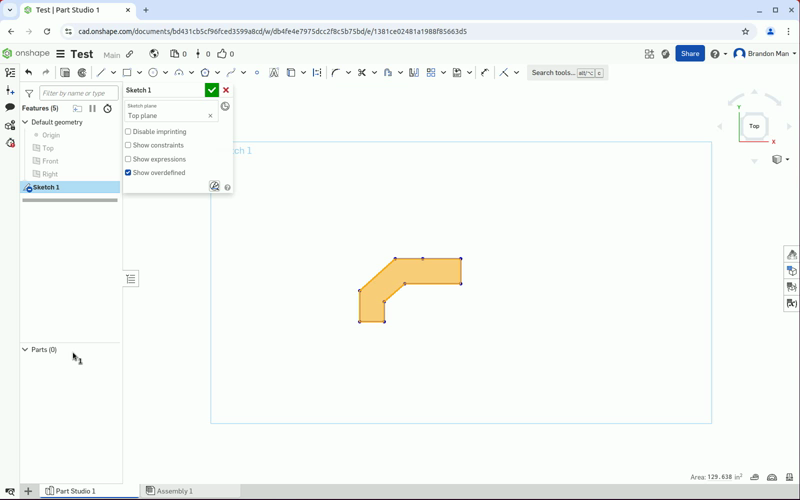
key(shift+y)
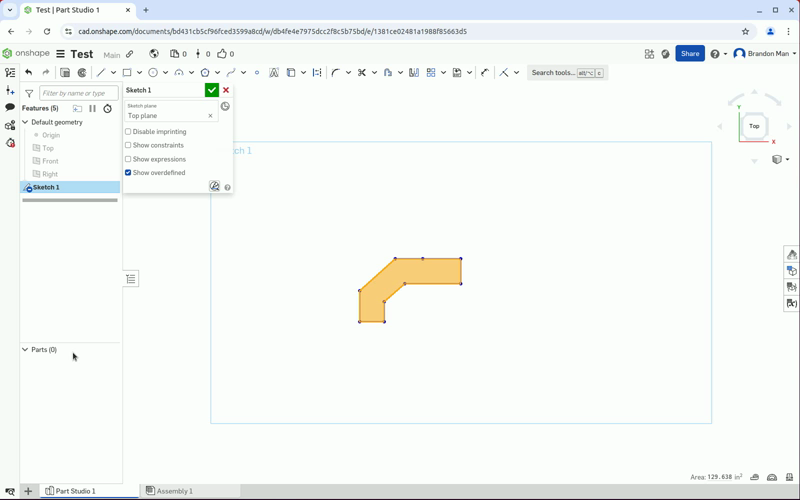
key(shift+e)
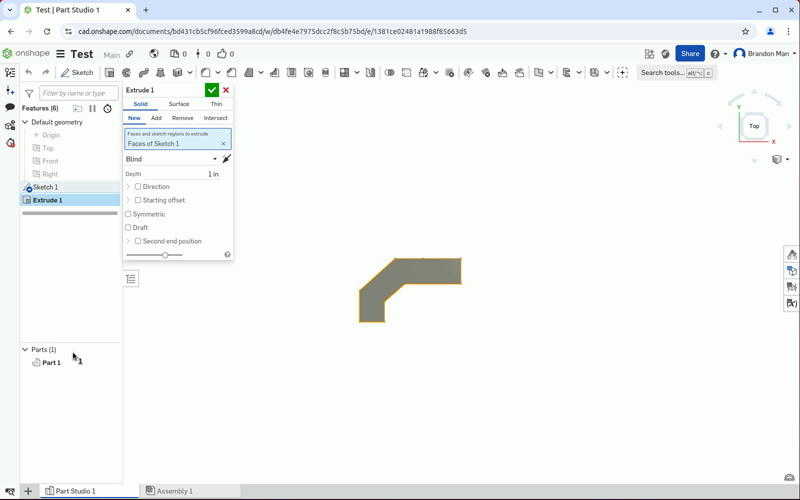
mouse_move(143, 106)
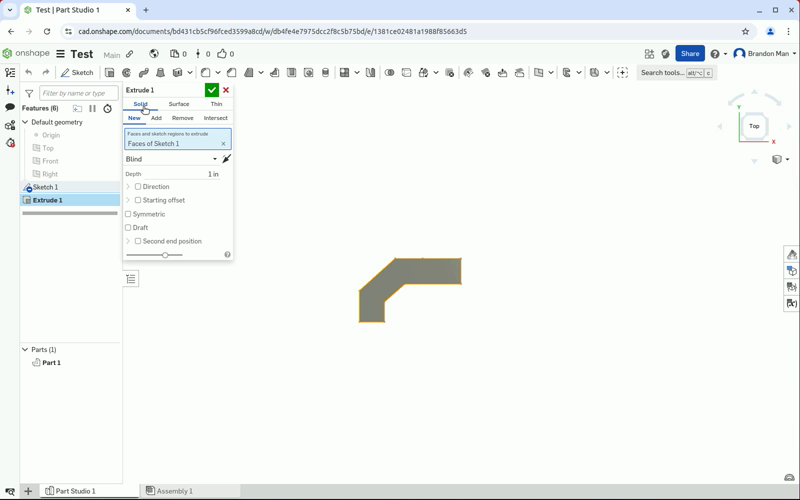
click(143, 106)
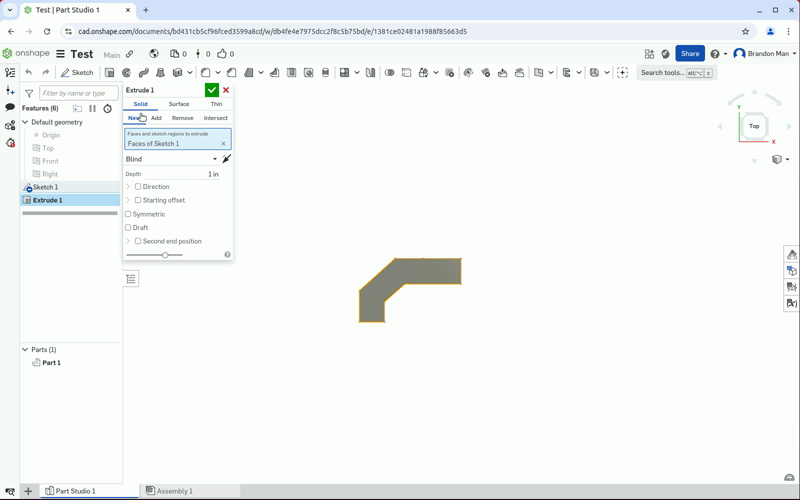
mouse_move(137, 120)
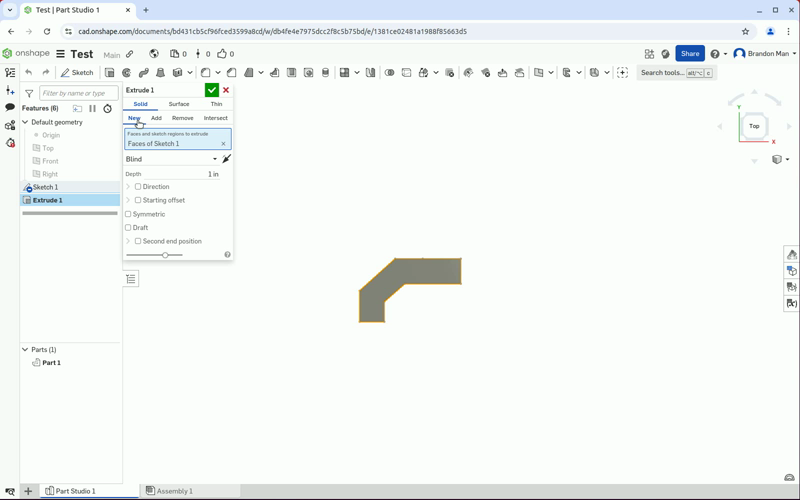
click(137, 120)
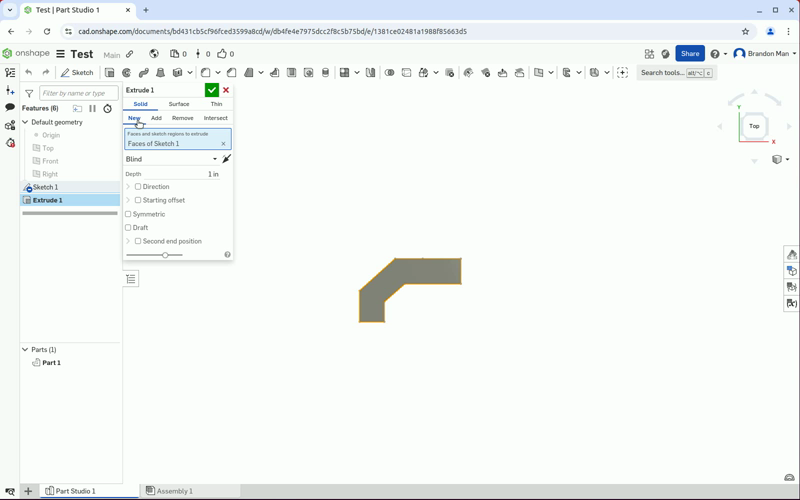
key(tab, 4)
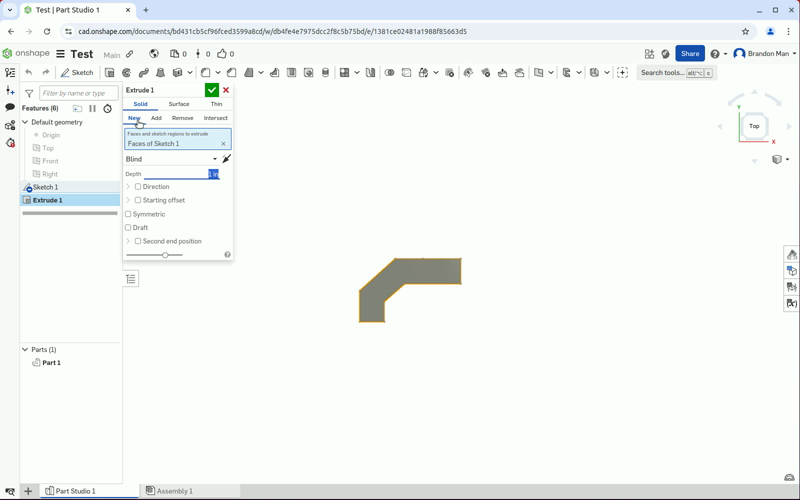
text(0.241)
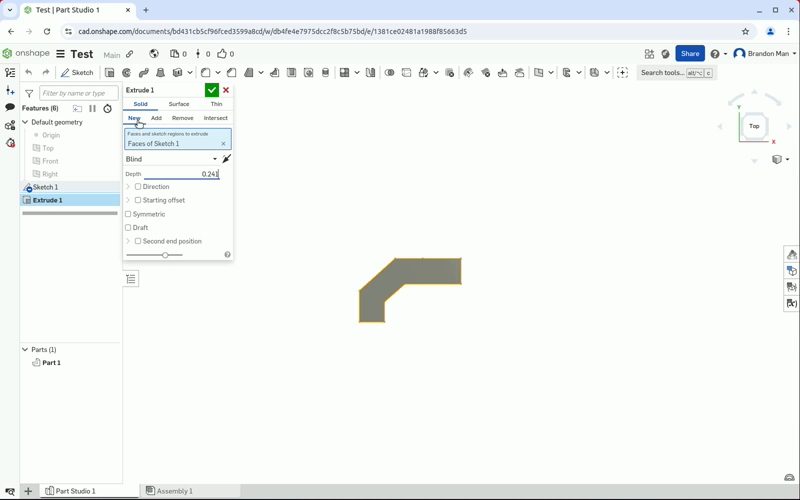
key(enter)
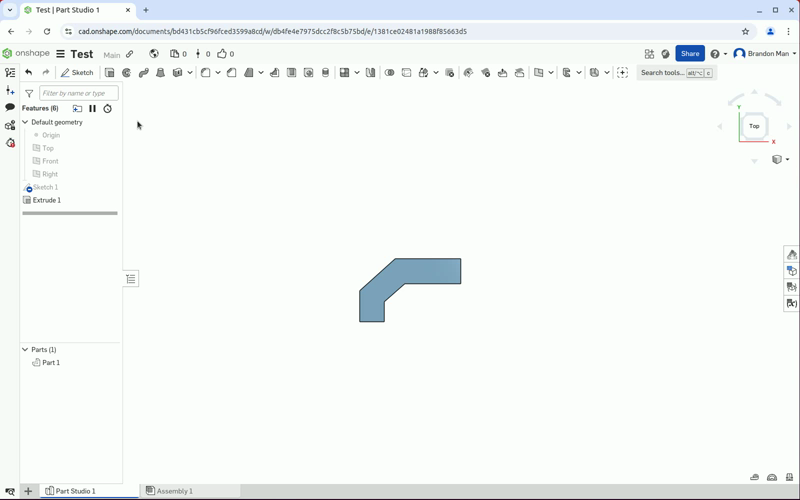
key(shift+h)
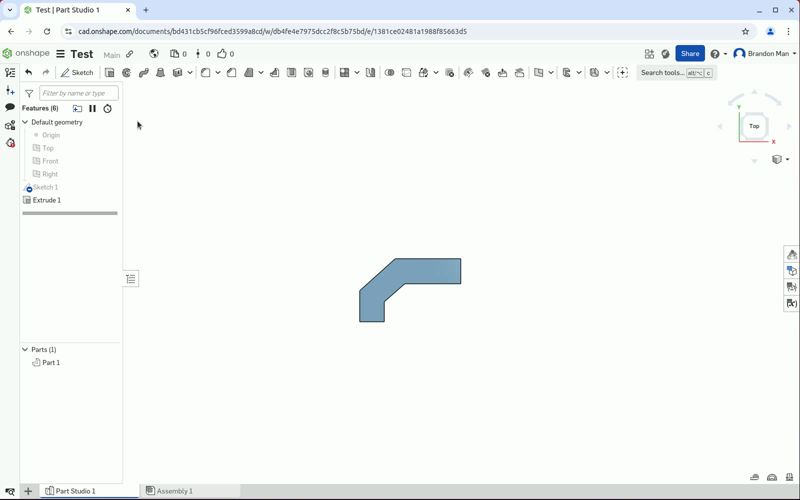
key(shift+h)
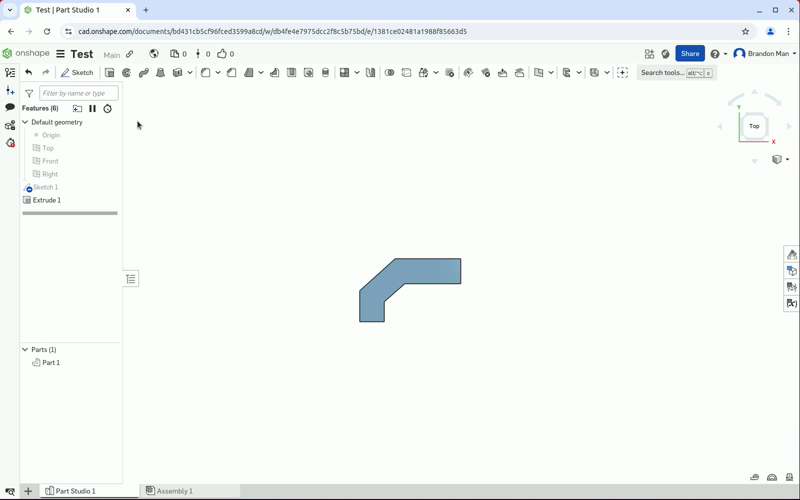
mouse_move(73, 189)
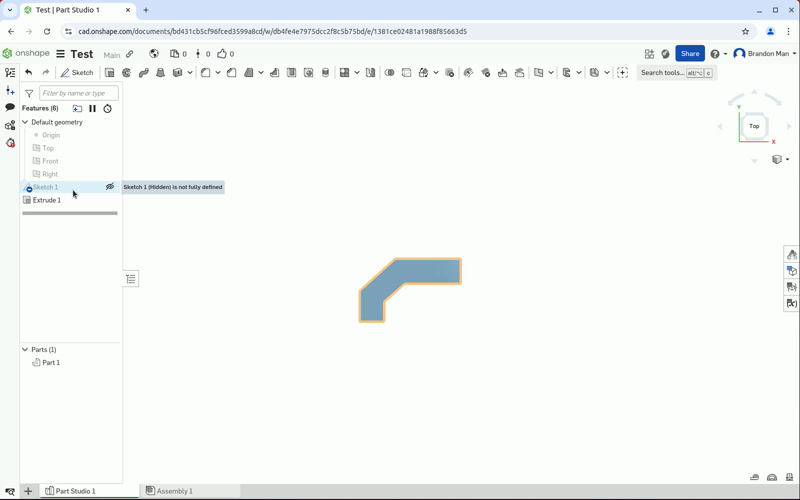
click(73, 189)
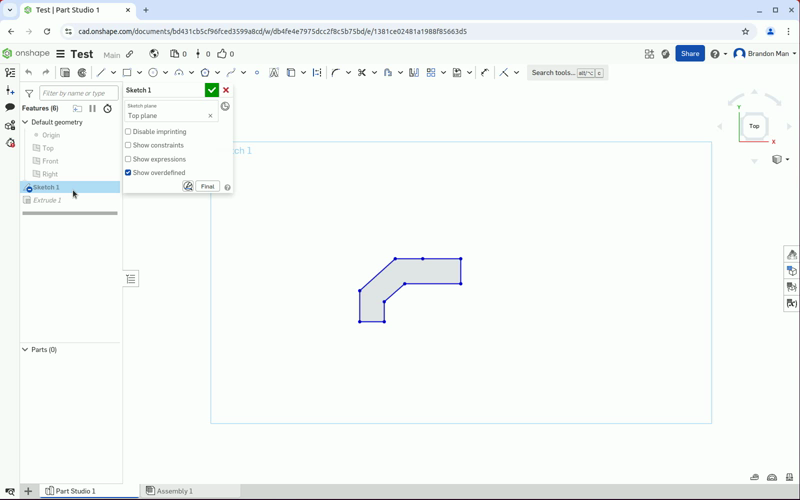
mouse_move(229, 92)
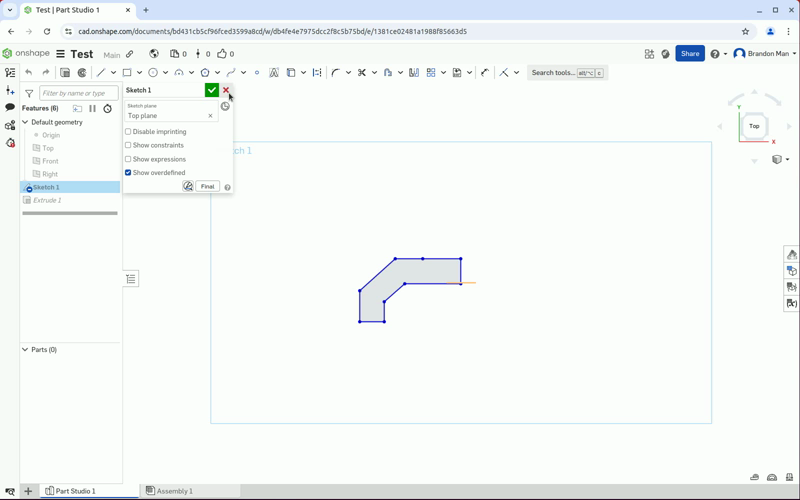
click(229, 92)
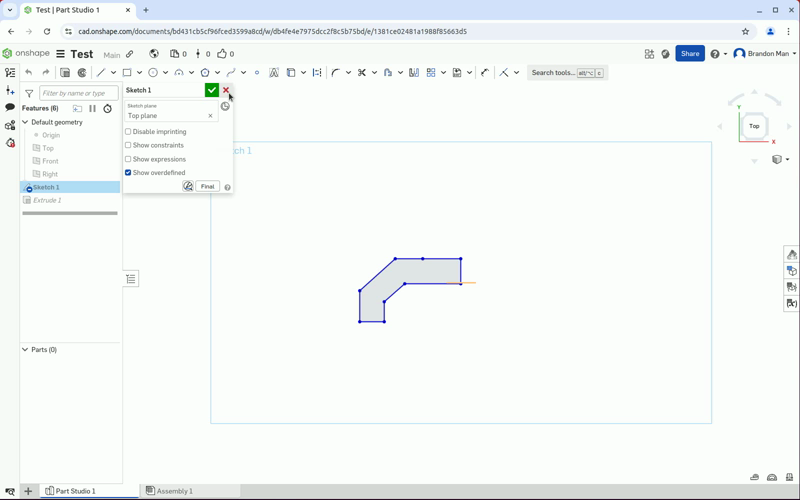
key(shift+s)
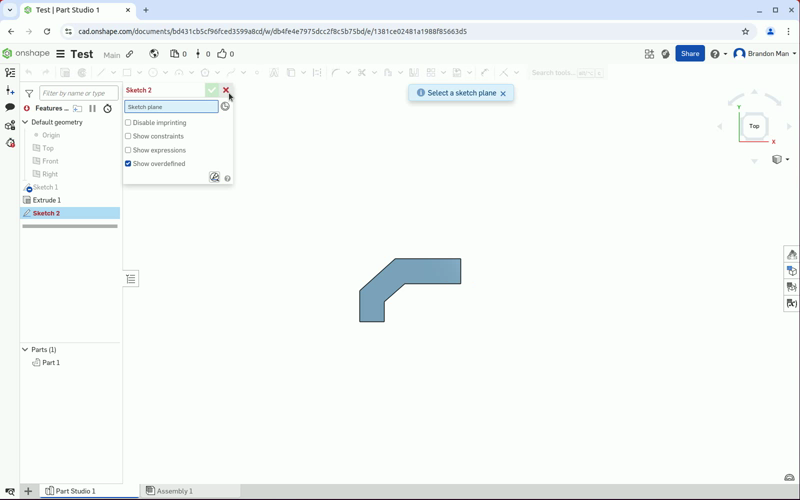
mouse_move(73, 150)
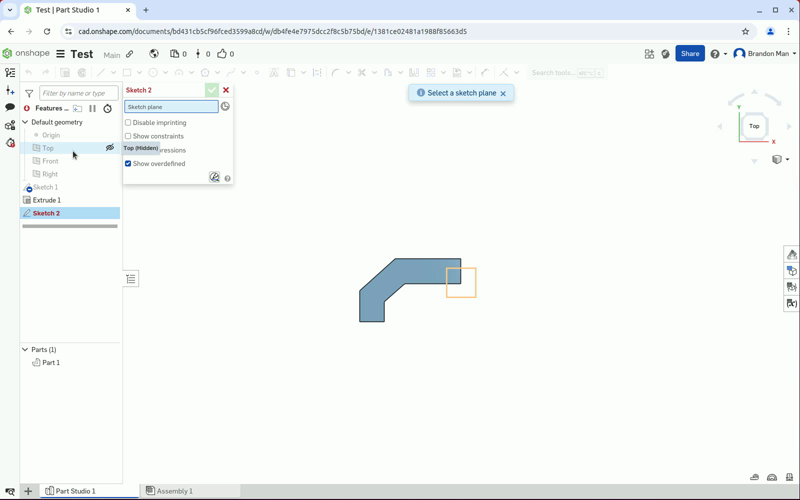
click(73, 150)
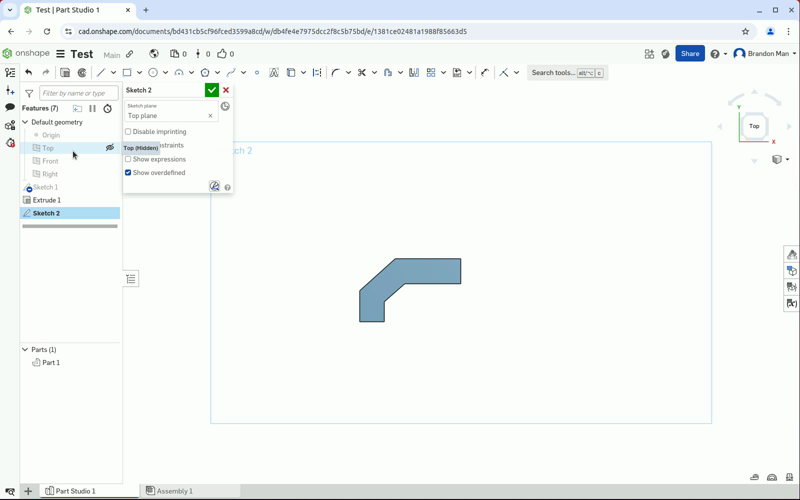
mouse_move(73, 352)
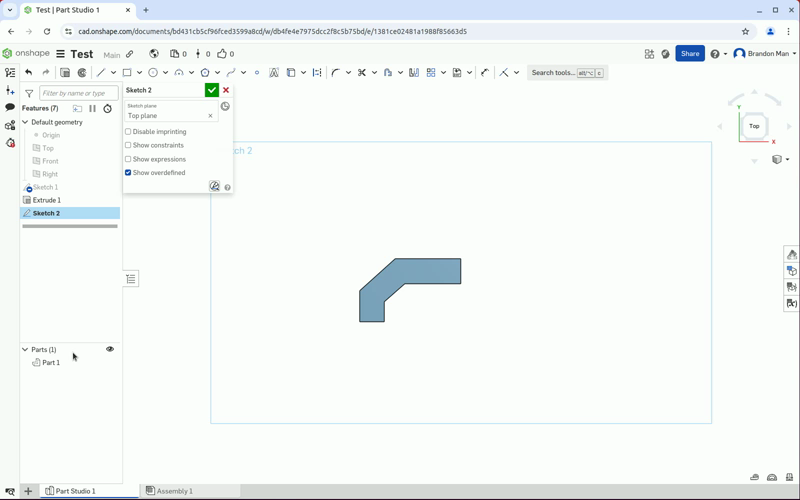
key(y)
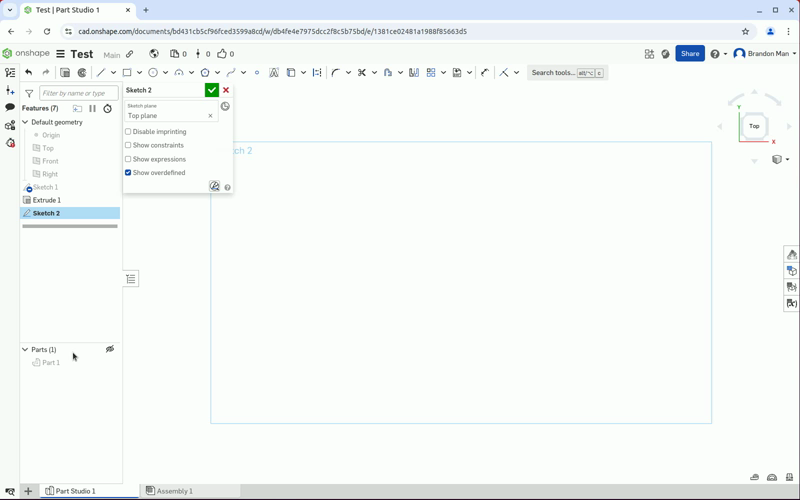
key(l)
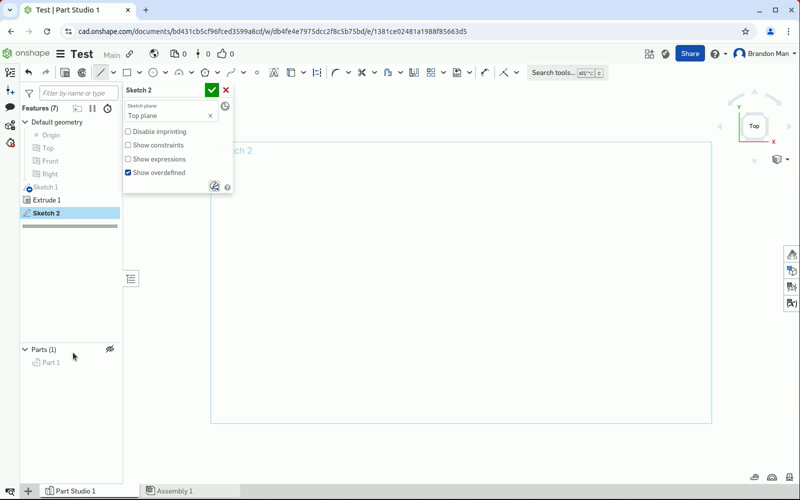
key_down(shift)
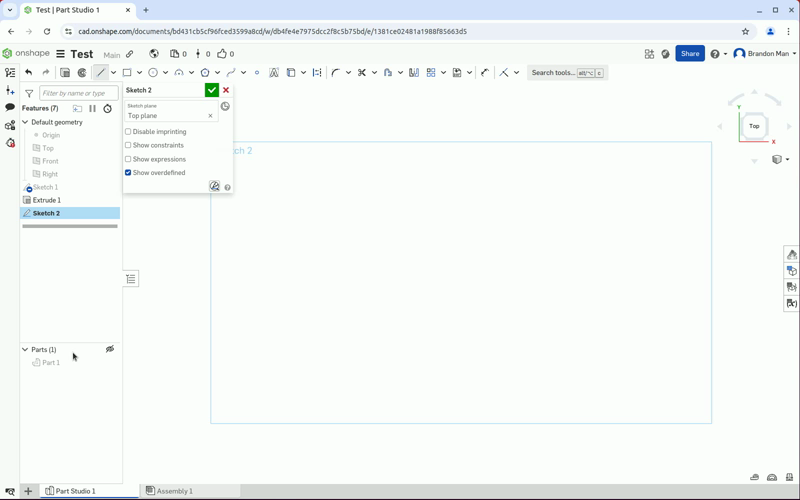
mouse_move(348, 324)
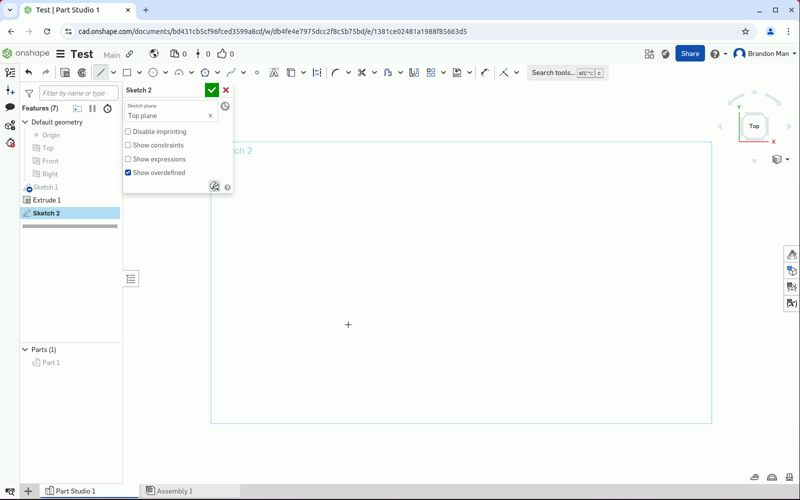
click(348, 324)
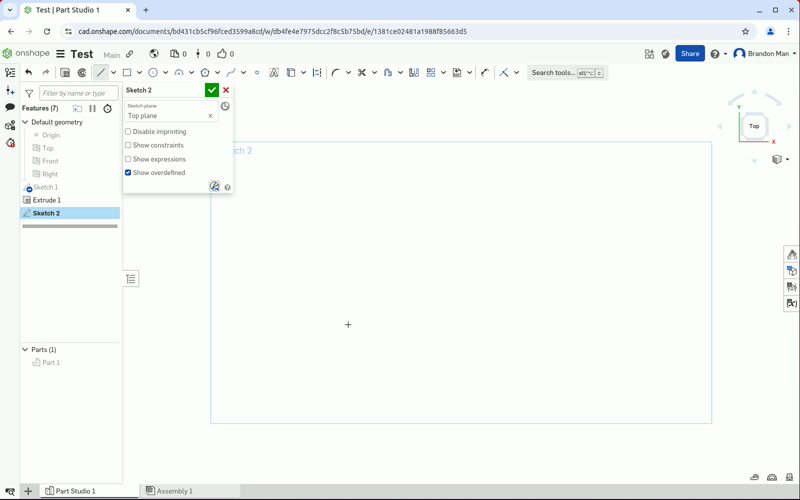
key_up(shift)
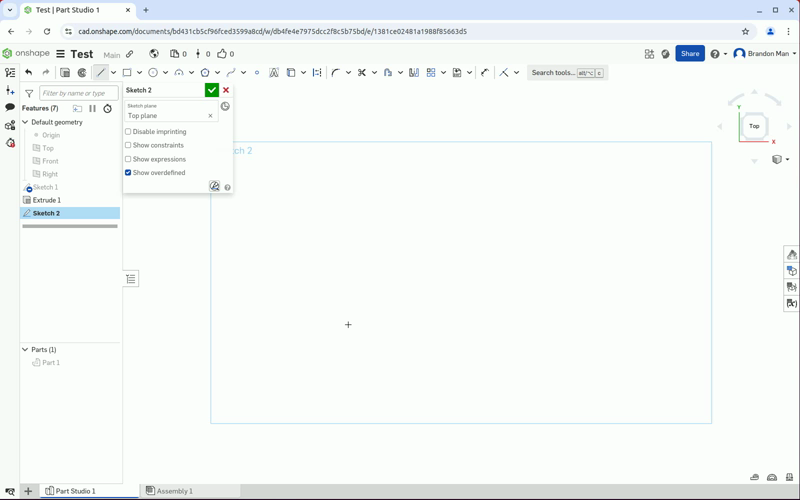
key_down(shift)
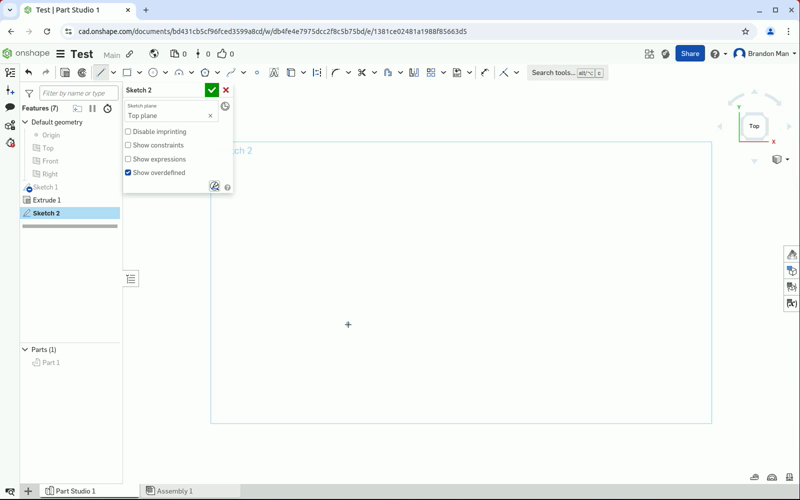
mouse_move(378, 324)
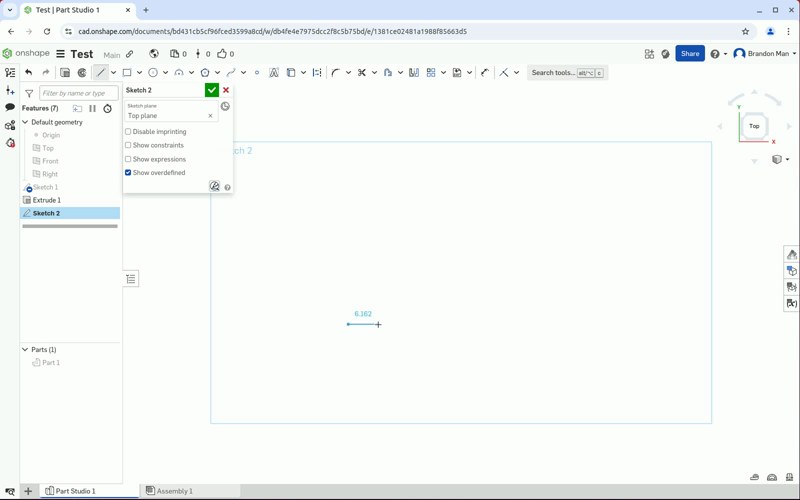
mouse_move(359, 324)
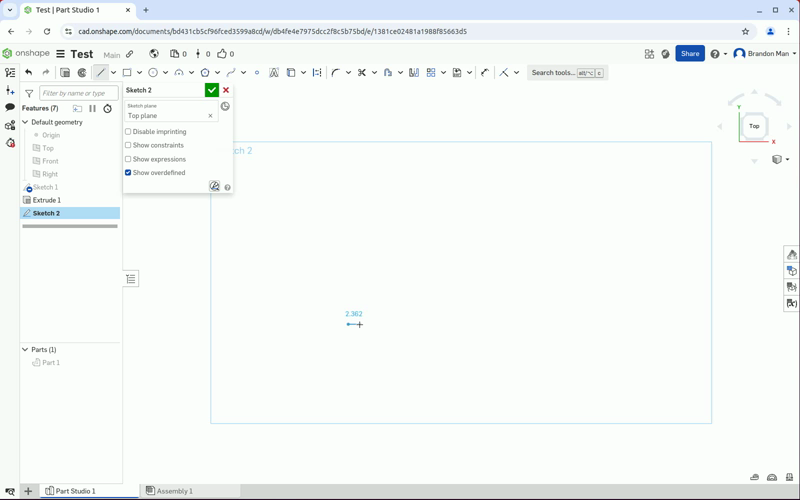
click(359, 324)
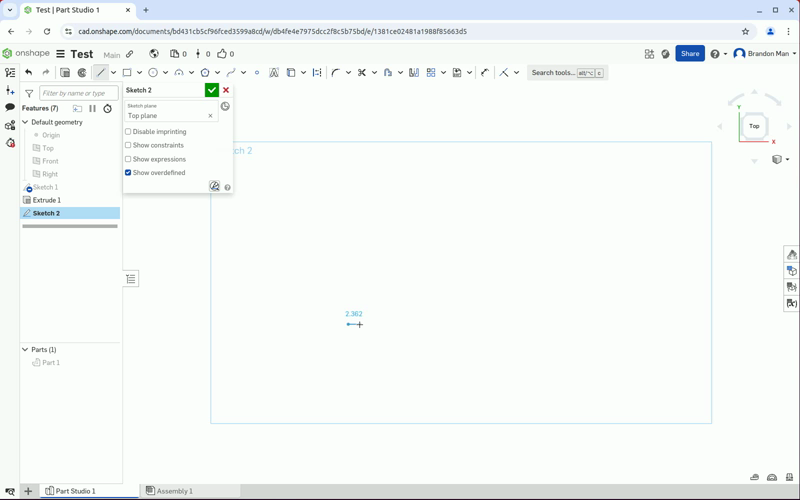
key_up(shift)
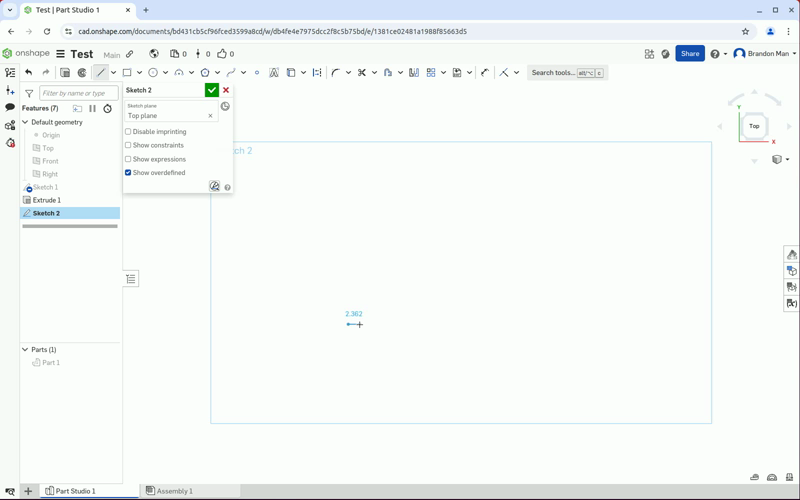
key_down(shift)
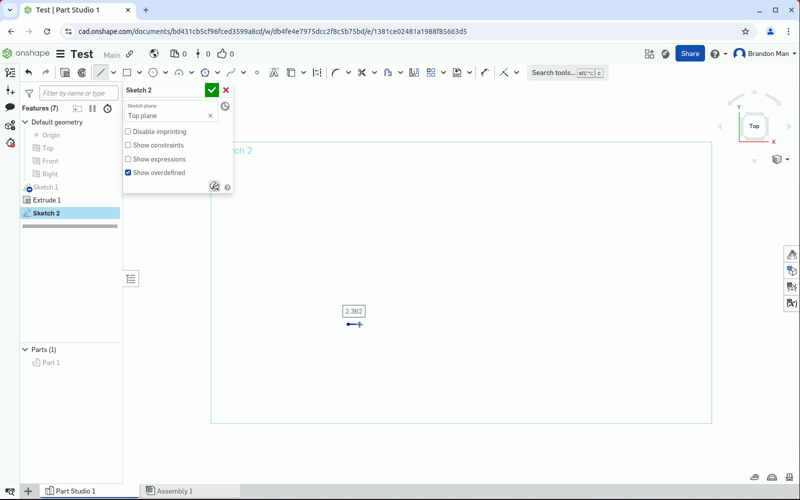
mouse_move(389, 324)
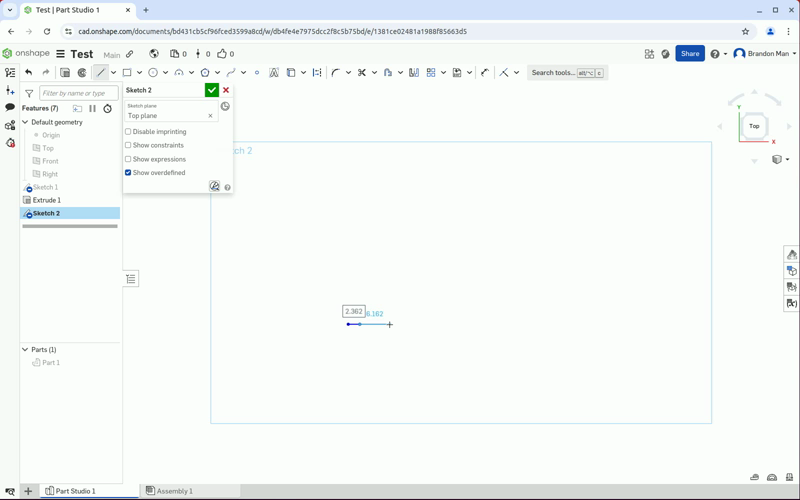
mouse_move(359, 321)
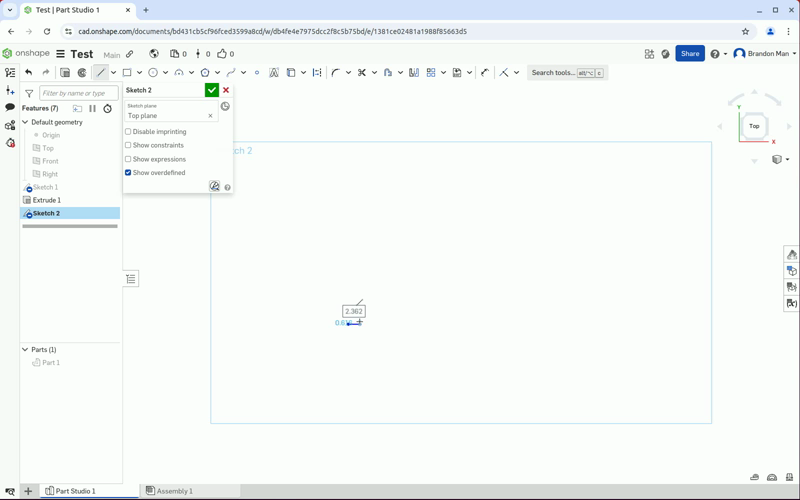
scroll(6)
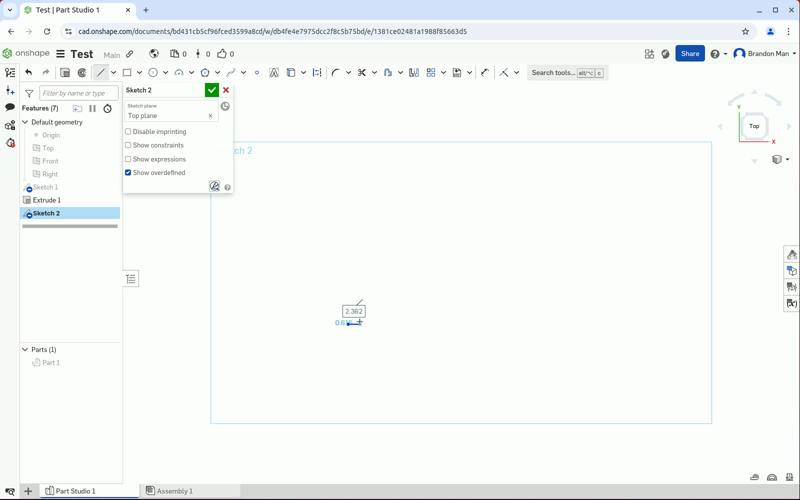
scroll(6)
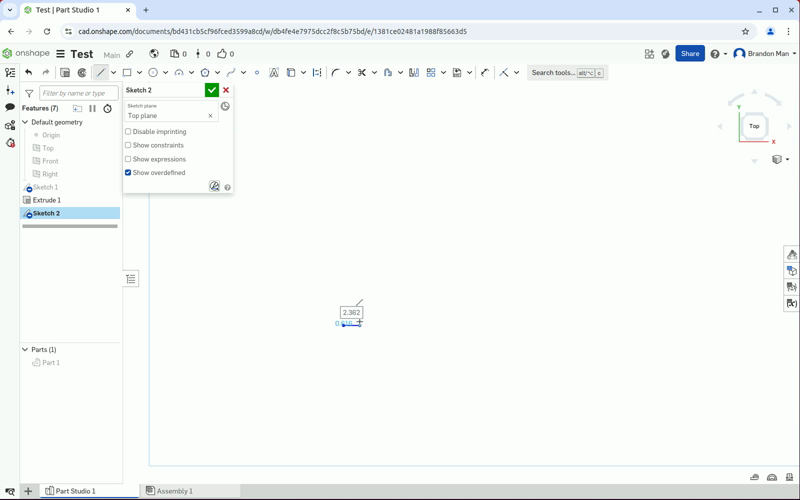
scroll(6)
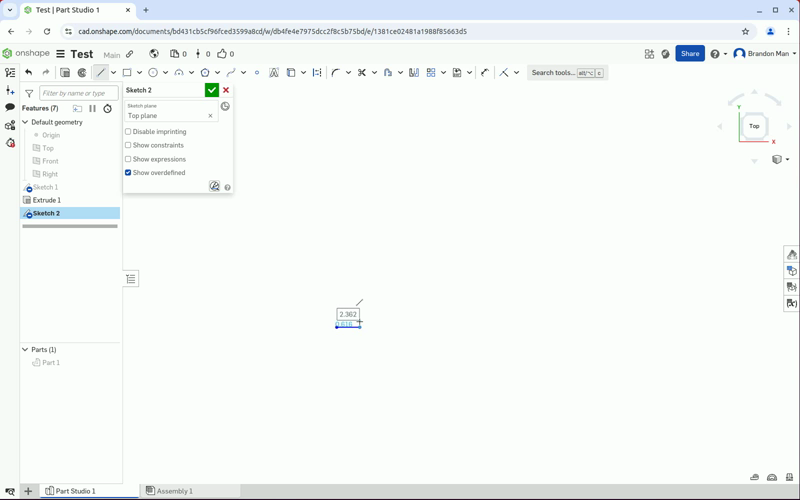
scroll(6)
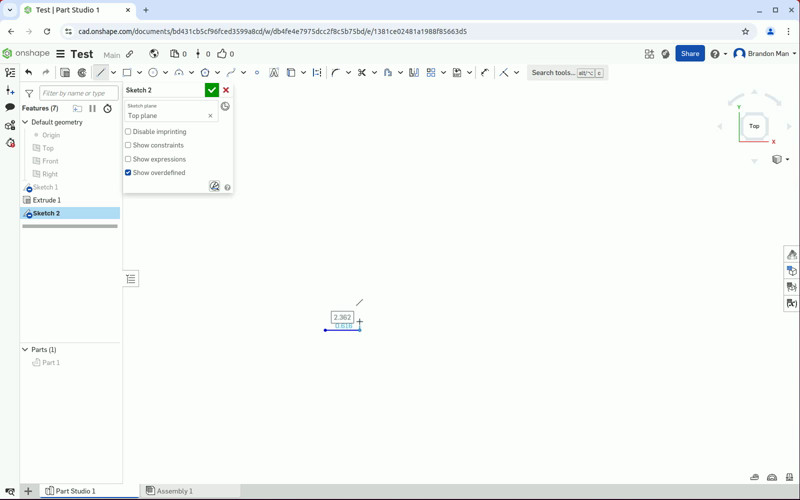
scroll(6)
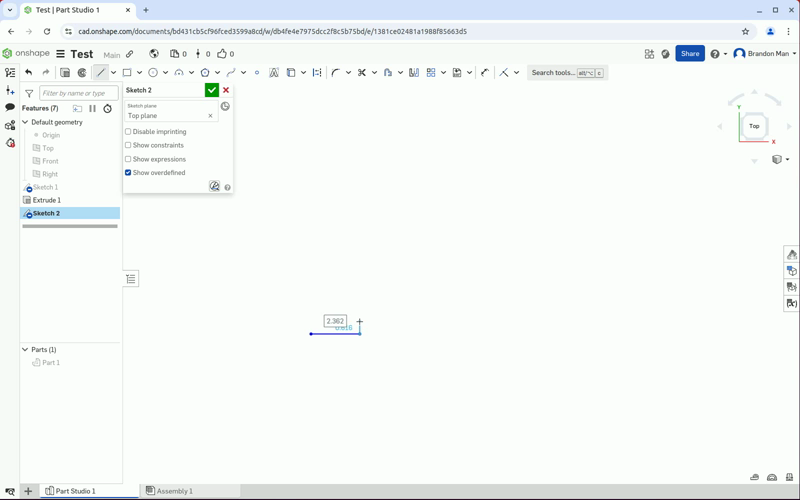
scroll(6)
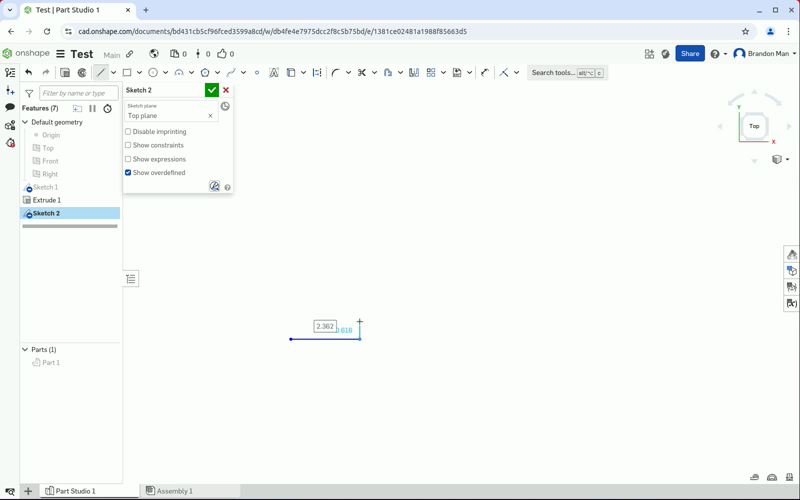
scroll(6)
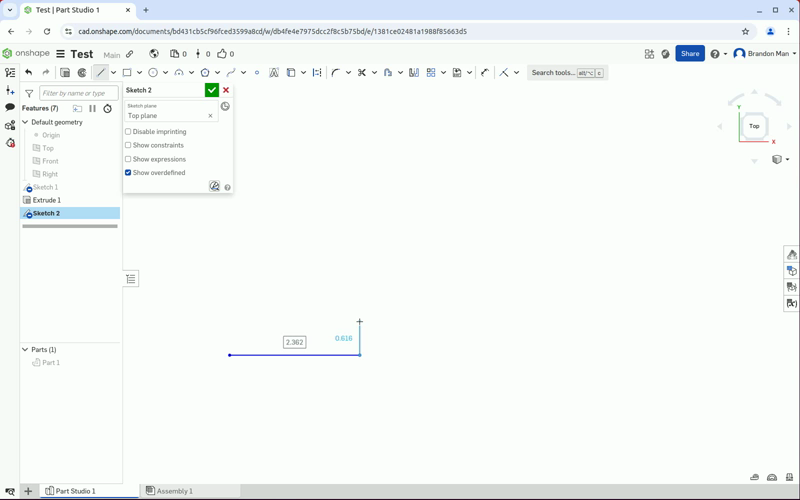
click(359, 321)
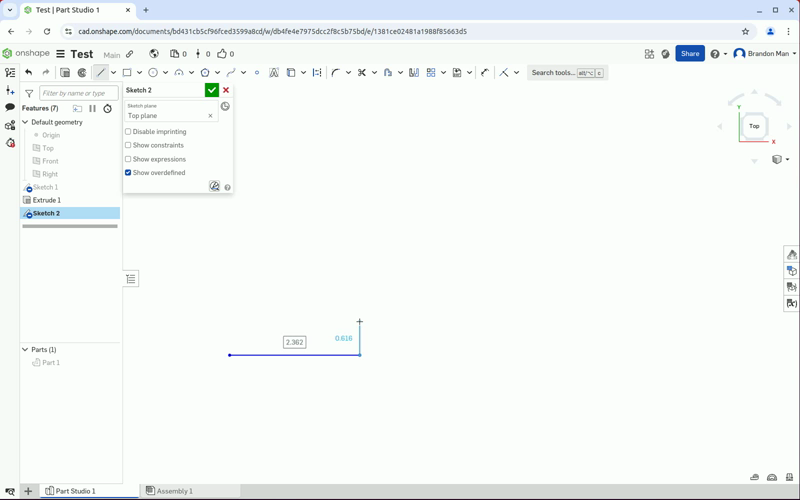
scroll(-6)
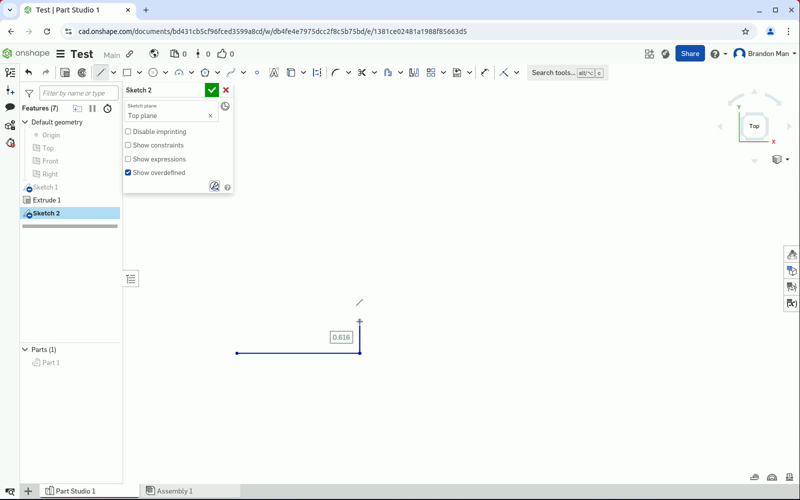
scroll(-6)
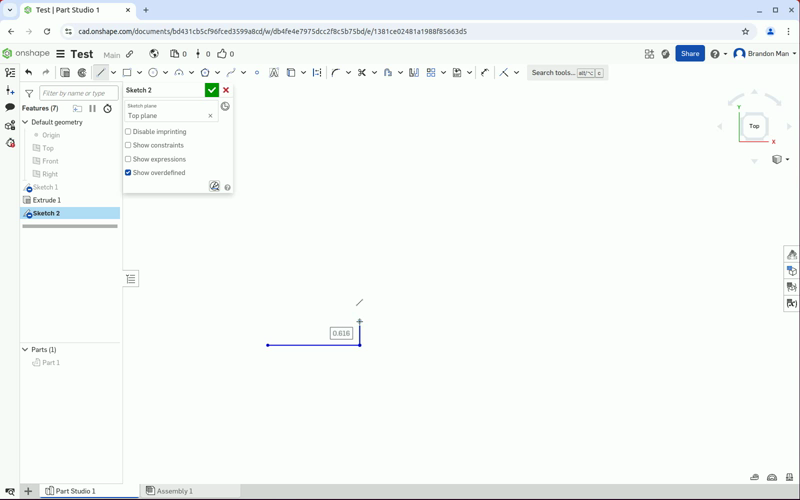
scroll(-6)
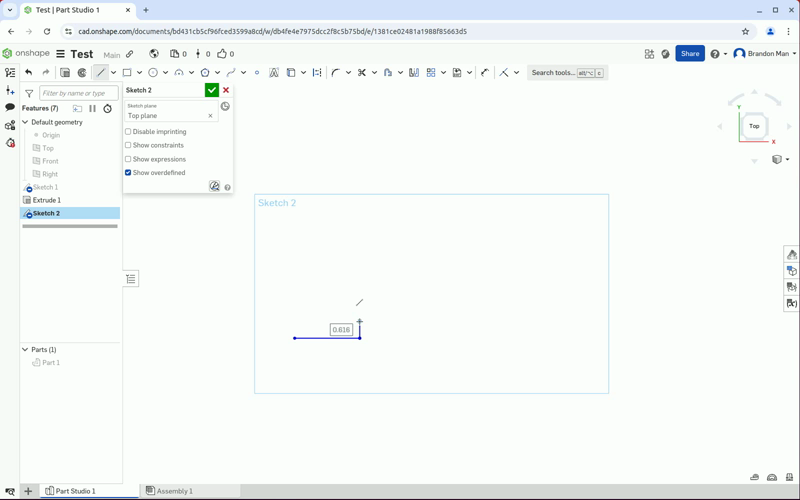
scroll(-6)
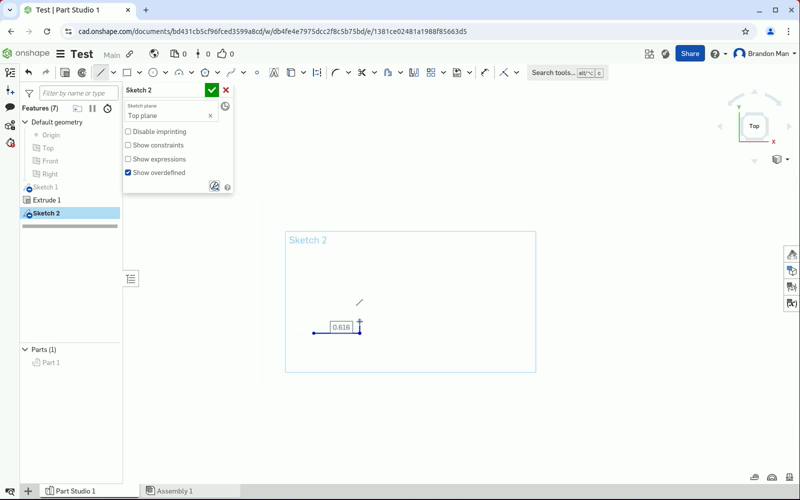
scroll(-6)
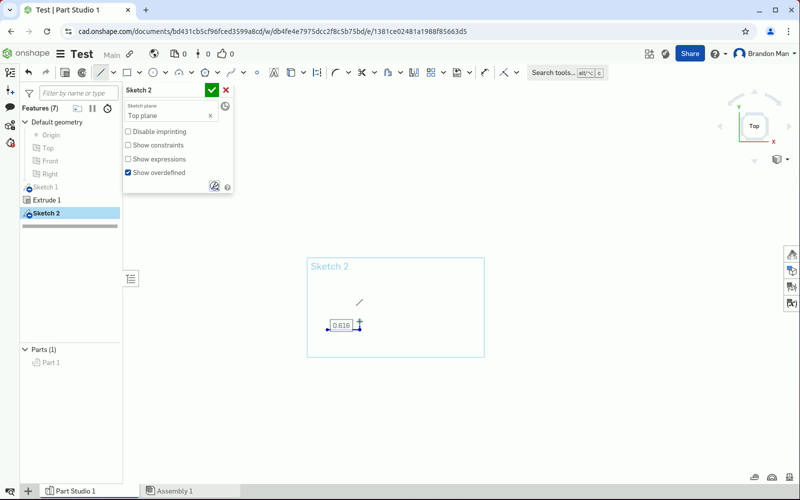
scroll(-6)
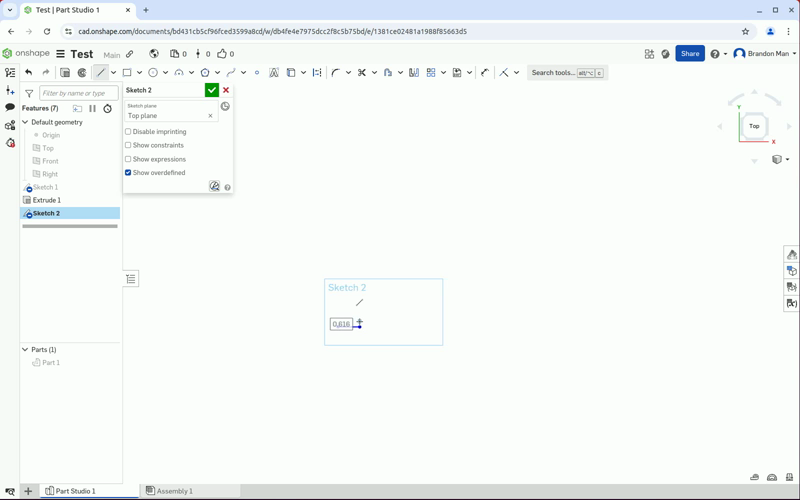
scroll(-6)
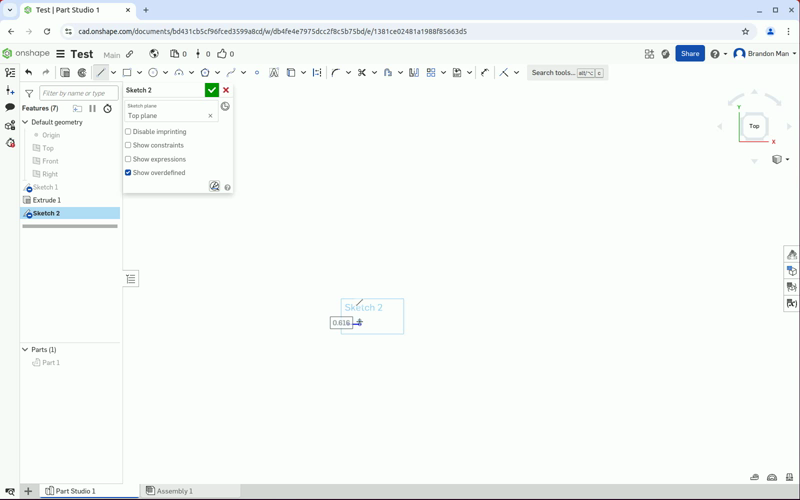
key_up(shift)
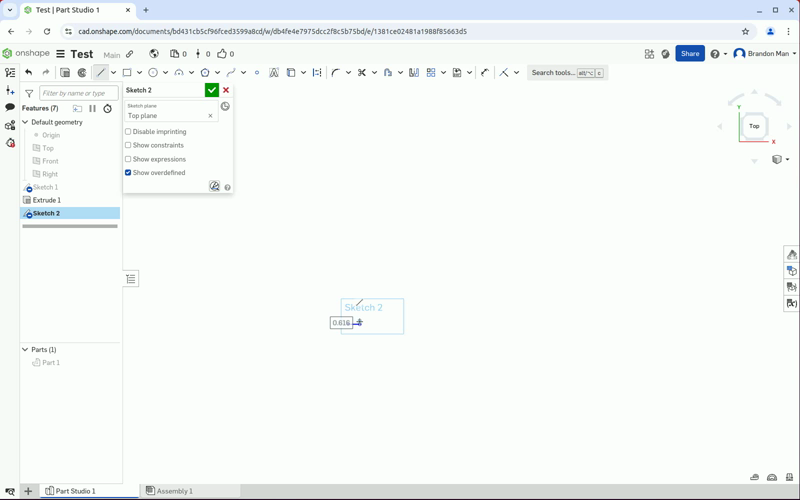
key_down(shift)
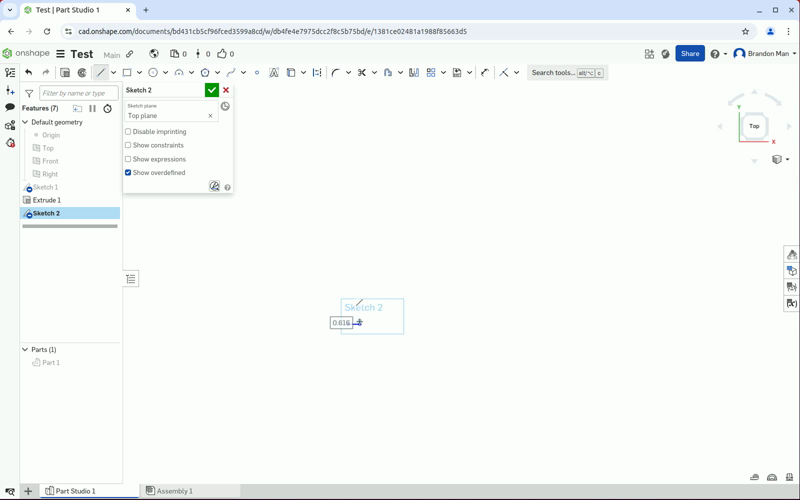
mouse_move(389, 321)
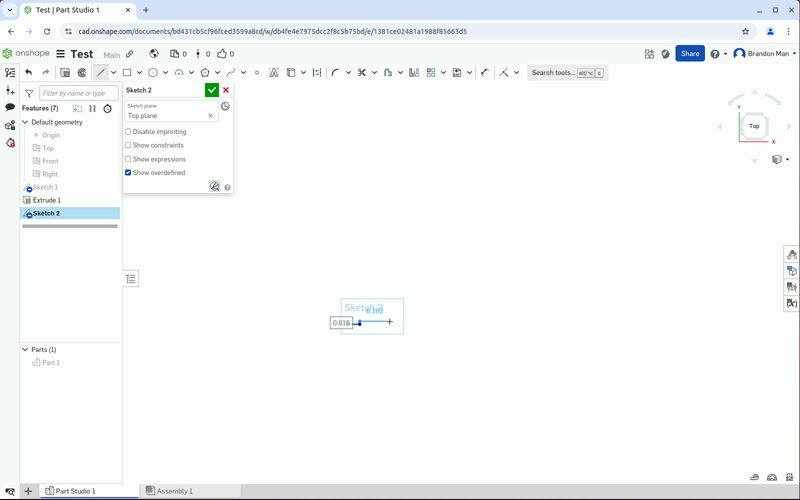
mouse_move(359, 291)
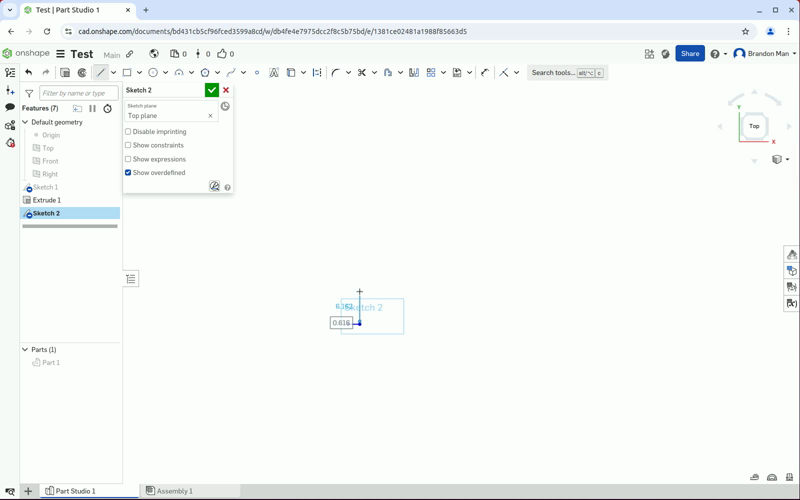
click(359, 291)
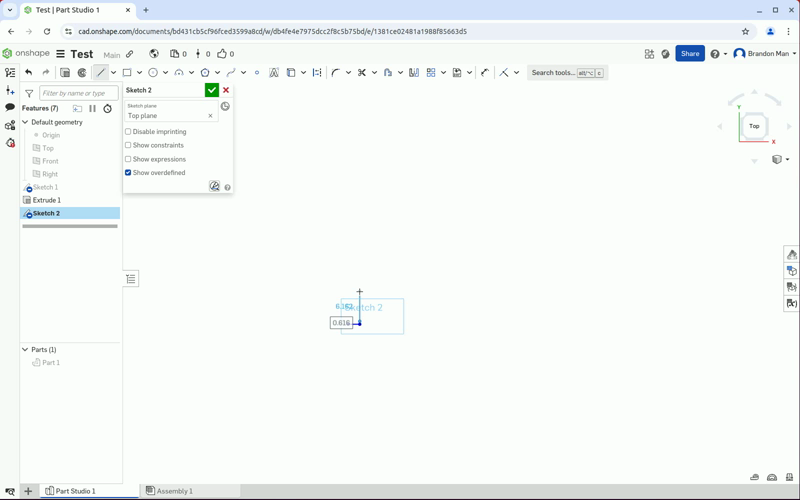
key_up(shift)
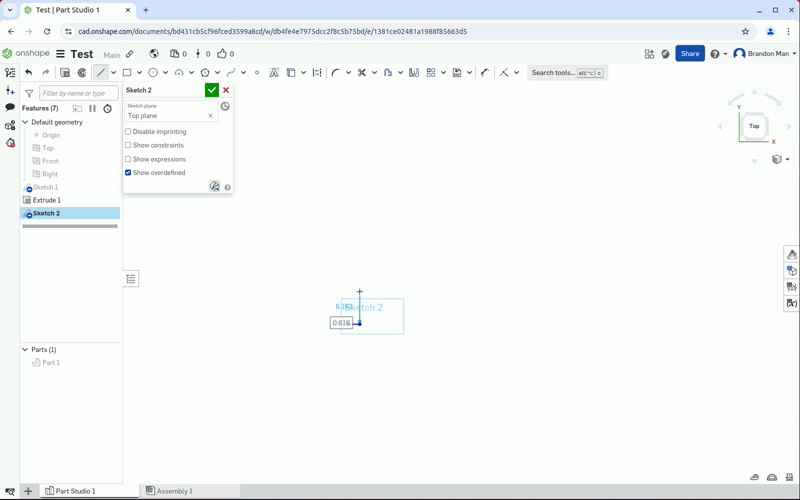
key_down(shift)
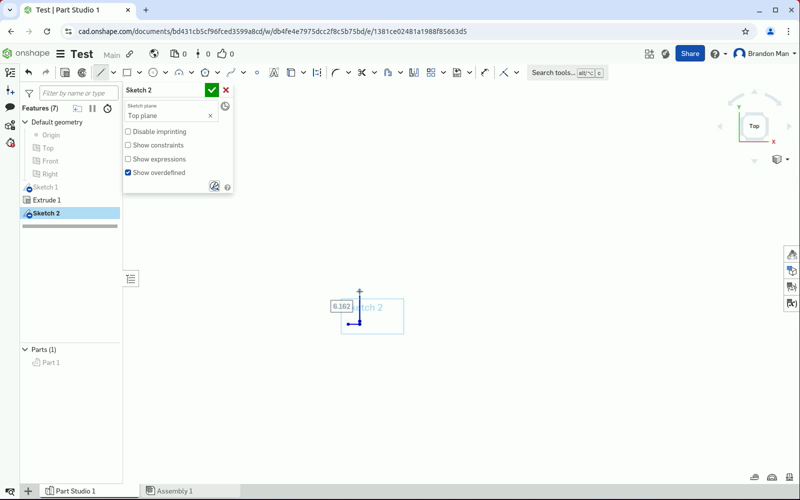
mouse_move(389, 291)
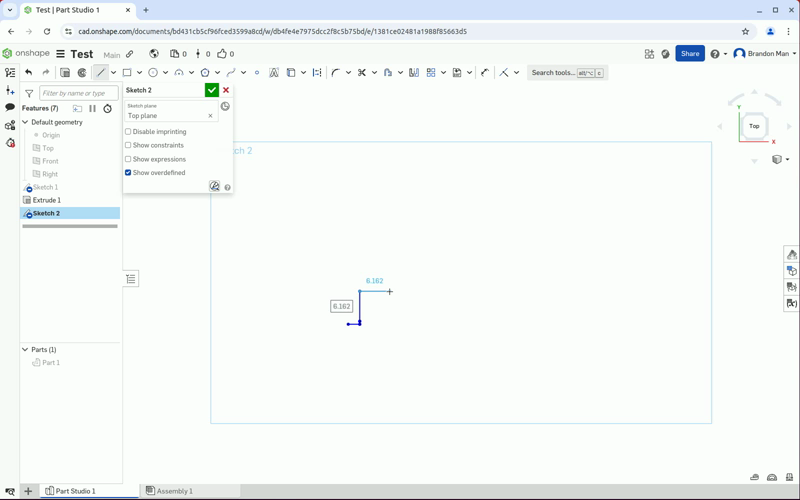
mouse_move(394, 257)
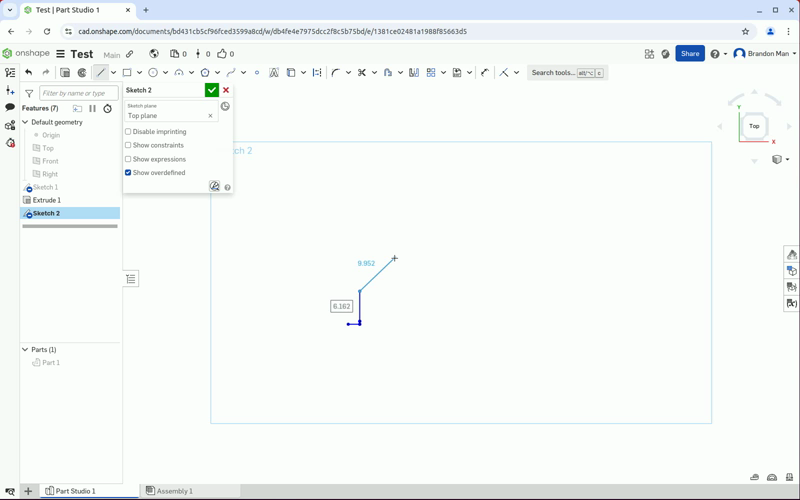
click(394, 257)
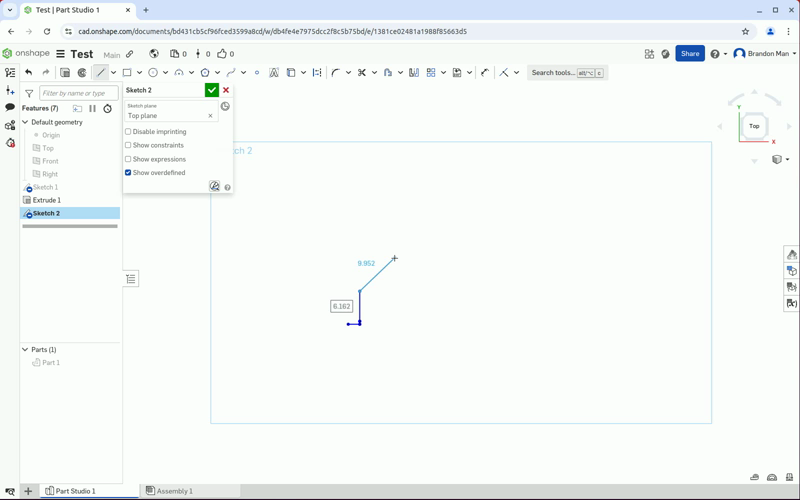
key_up(shift)
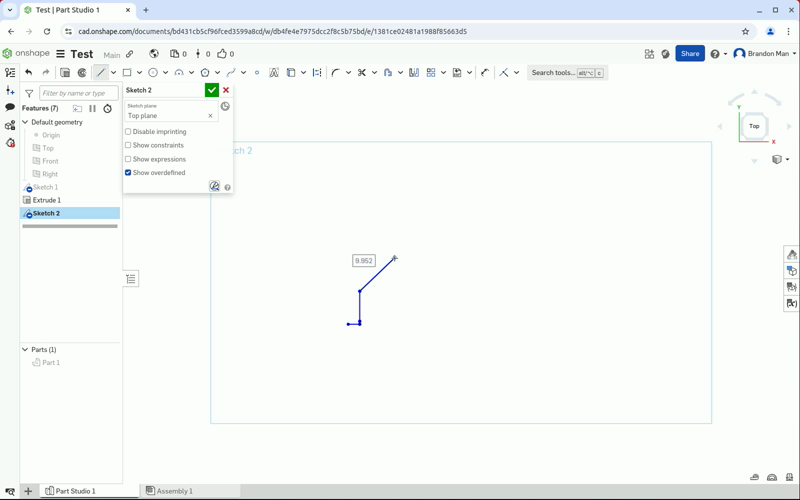
key_down(shift)
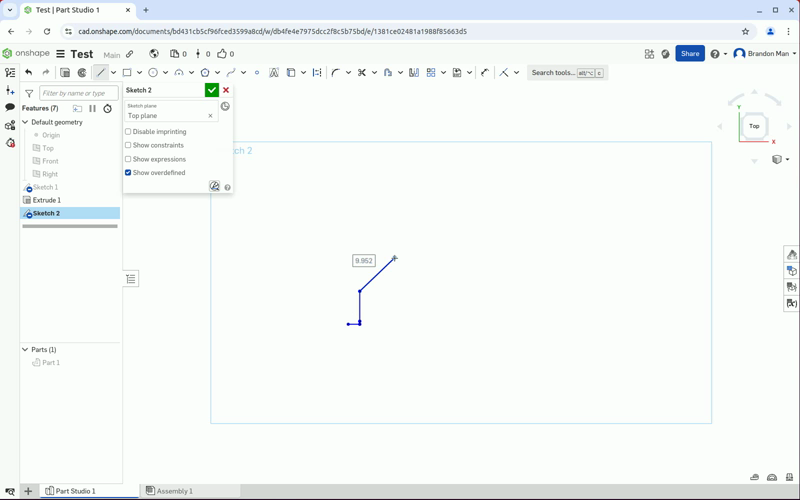
mouse_move(424, 257)
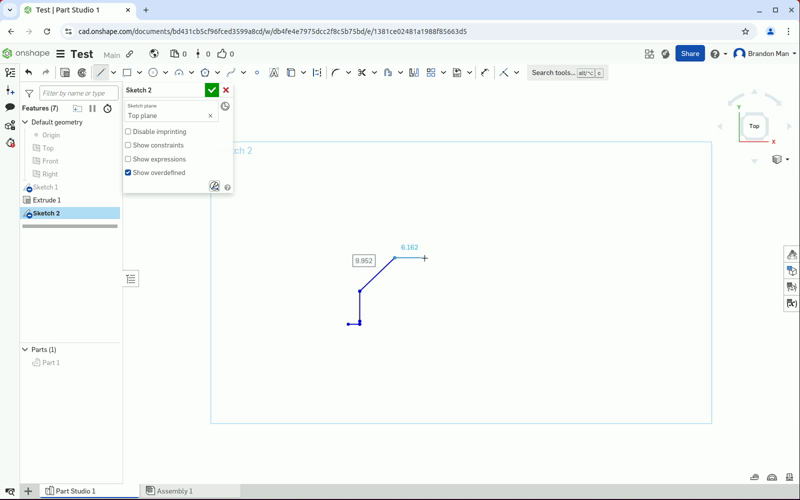
mouse_move(422, 257)
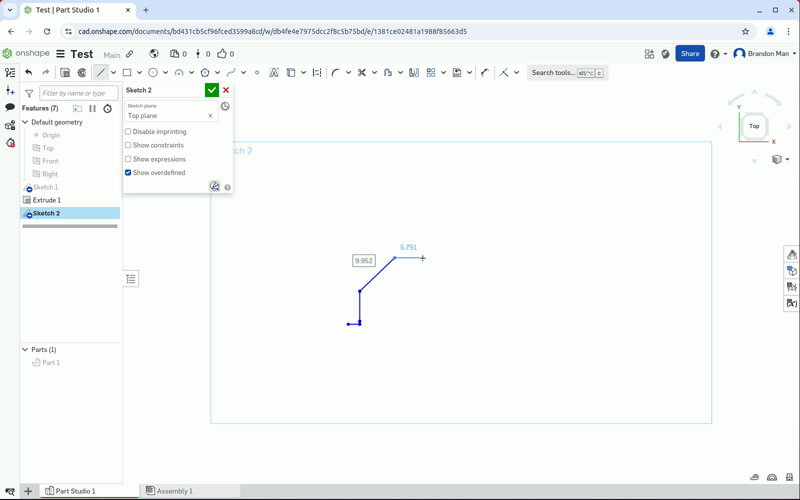
click(422, 257)
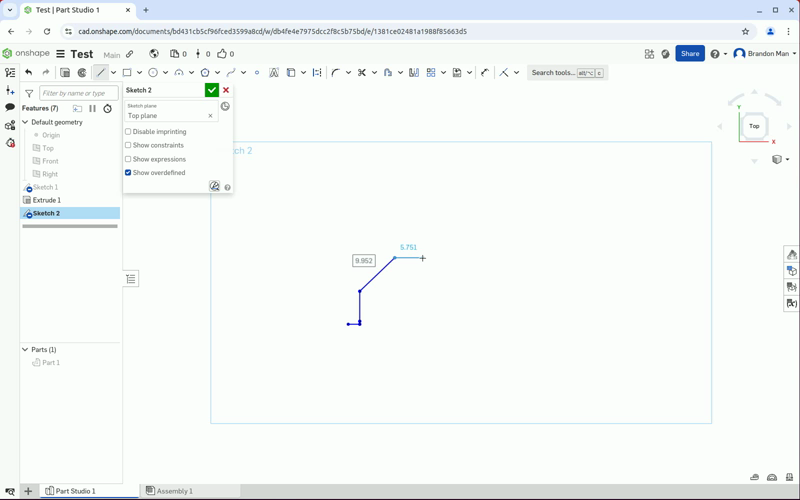
key_up(shift)
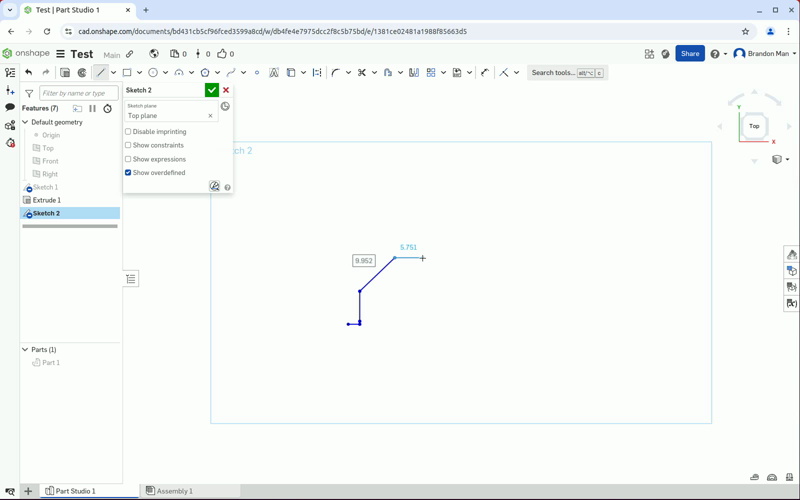
key_down(shift)
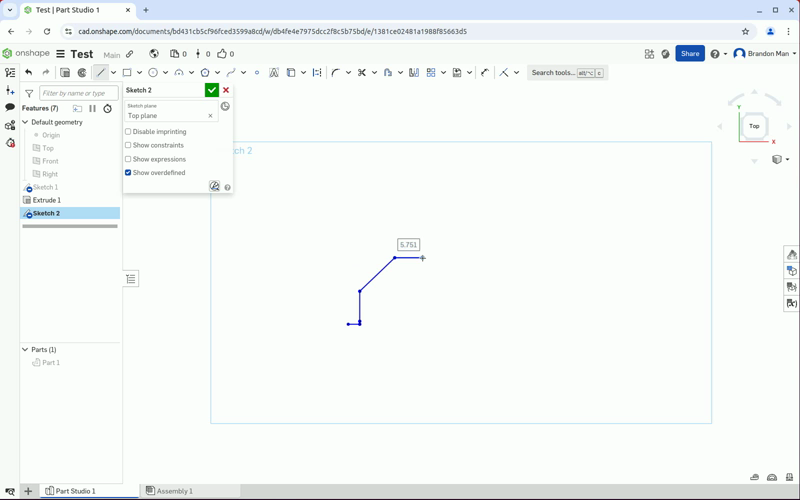
mouse_move(452, 257)
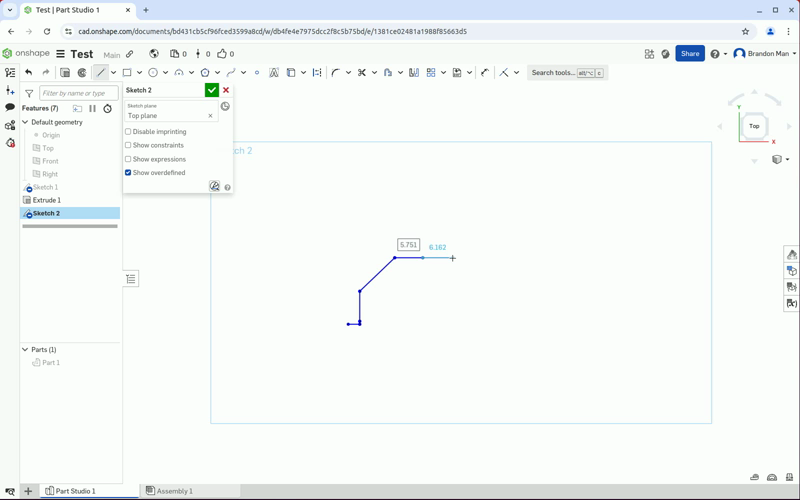
mouse_move(422, 246)
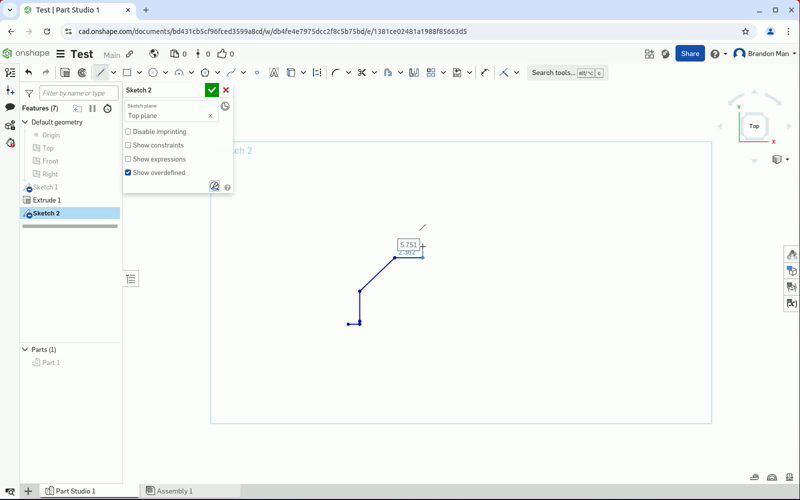
click(422, 246)
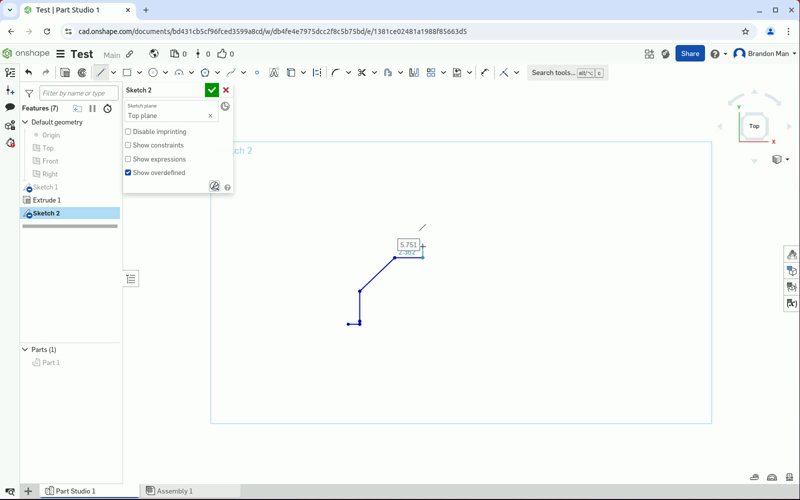
key_up(shift)
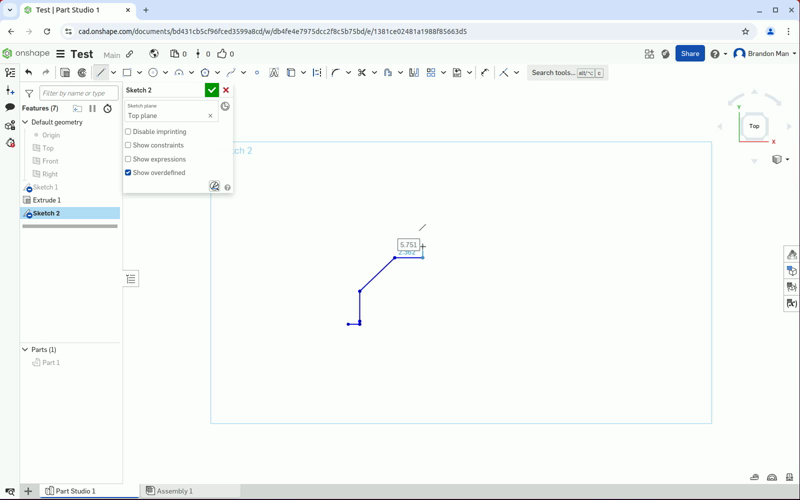
key_down(shift)
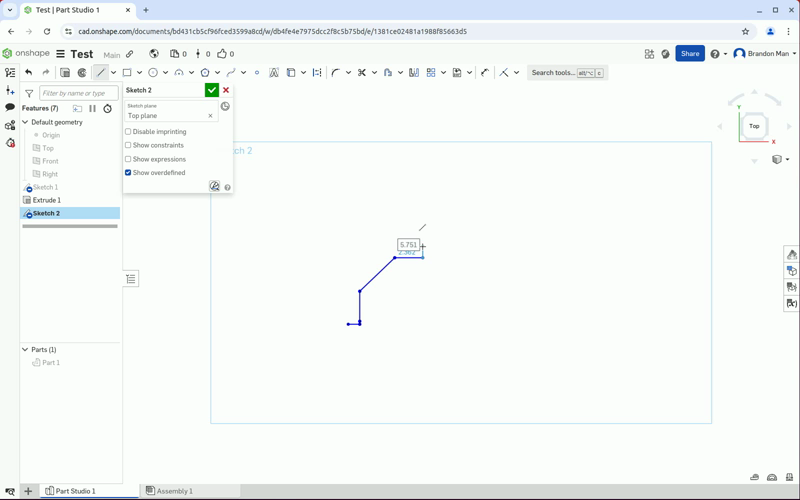
mouse_move(452, 246)
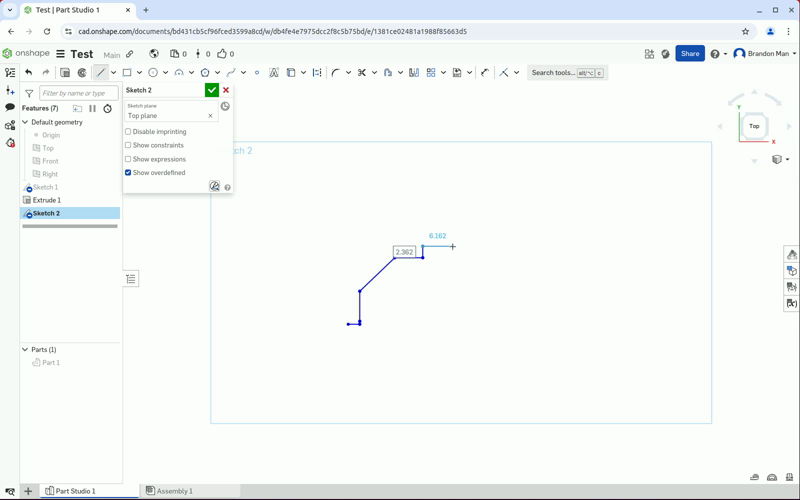
mouse_move(389, 246)
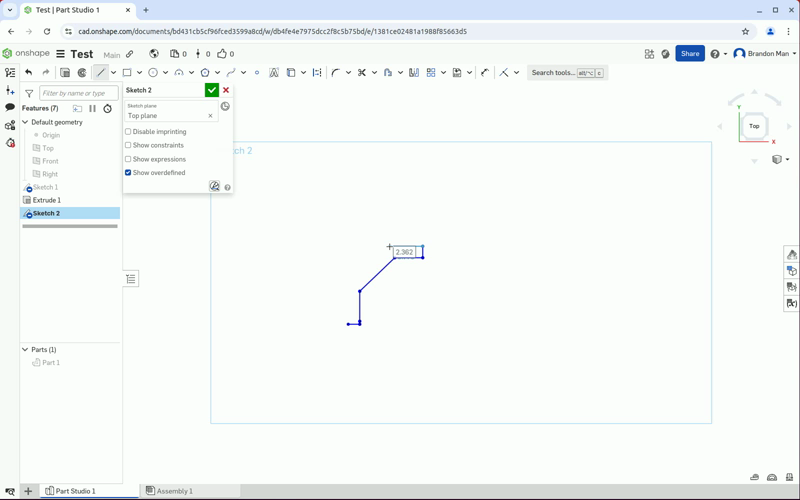
click(389, 246)
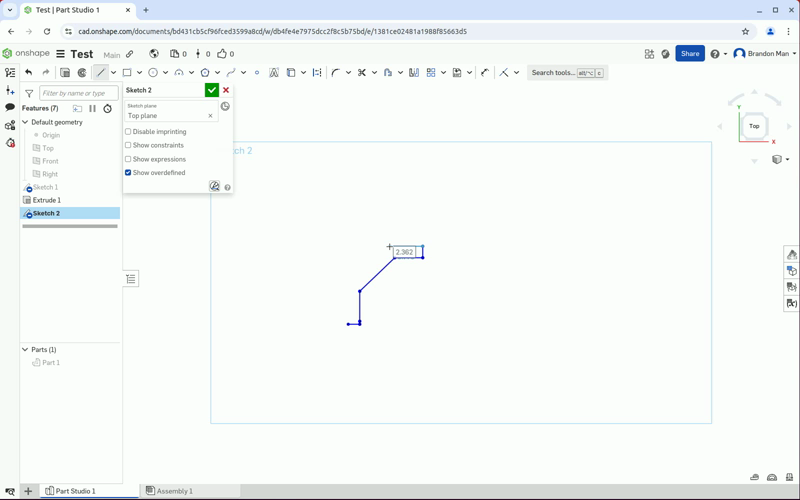
key_up(shift)
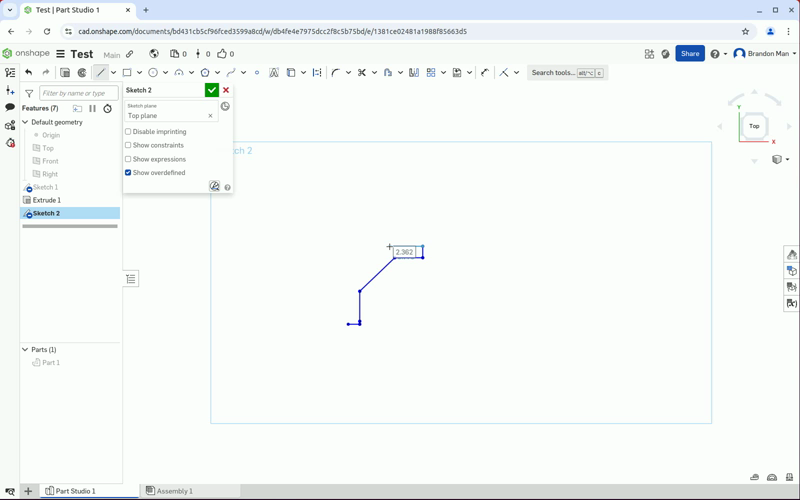
key_down(shift)
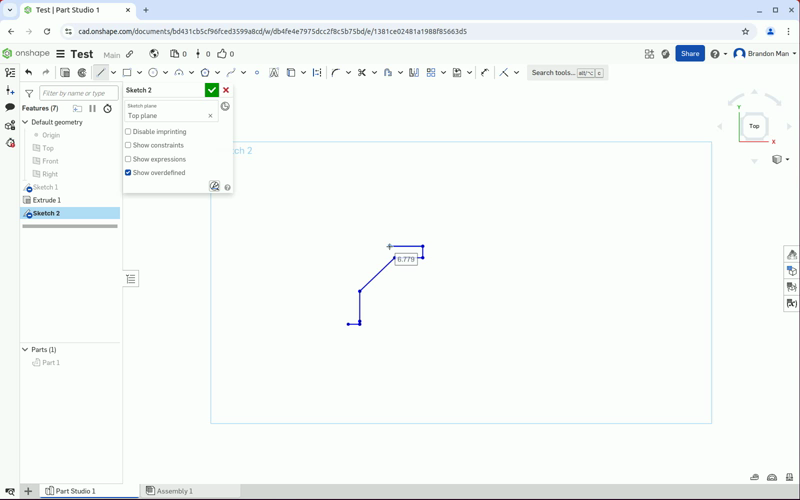
mouse_move(420, 246)
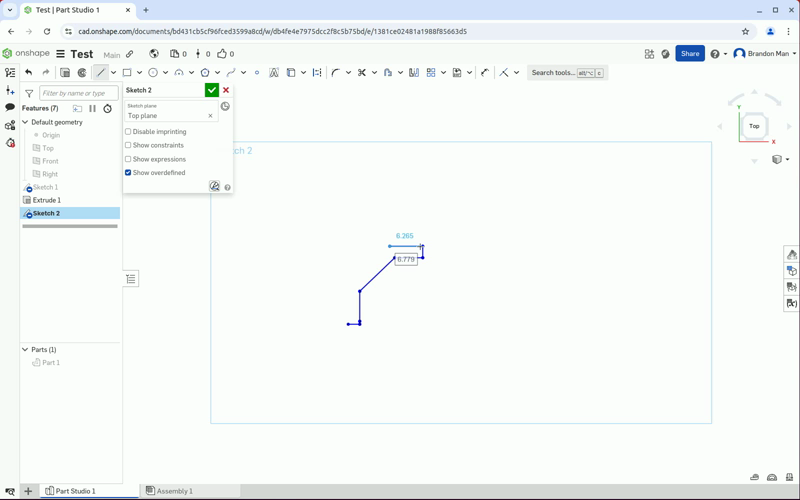
mouse_move(348, 285)
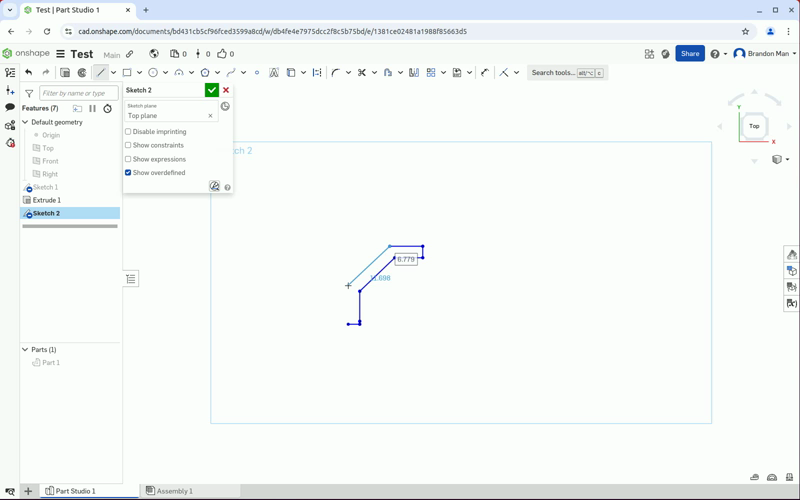
click(348, 285)
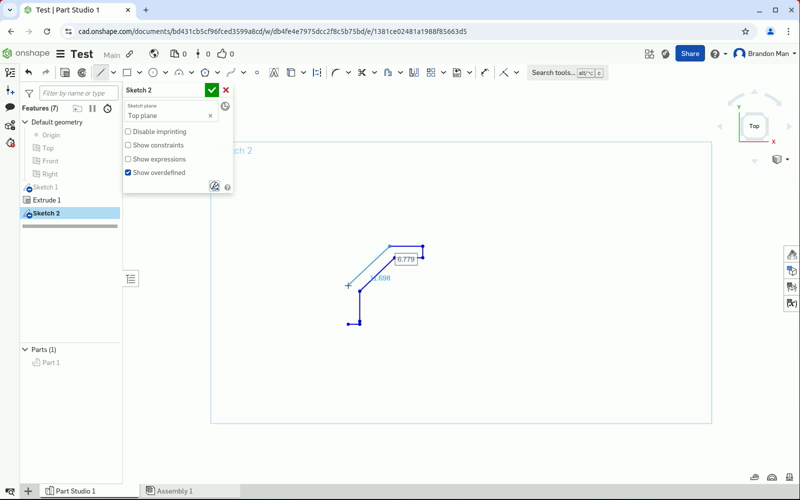
key_up(shift)
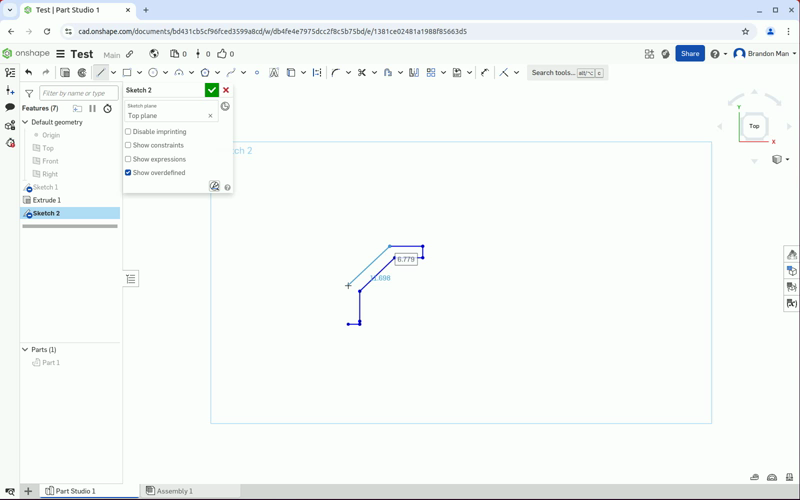
mouse_move(378, 285)
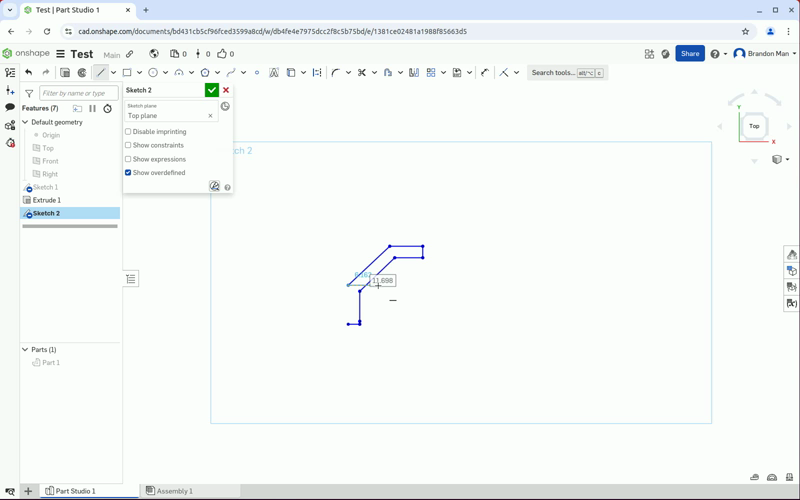
key_down(shift)
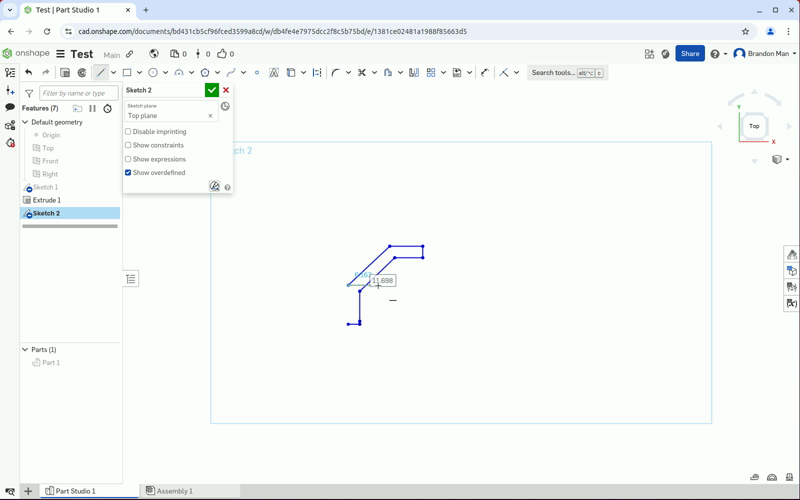
mouse_move(348, 324)
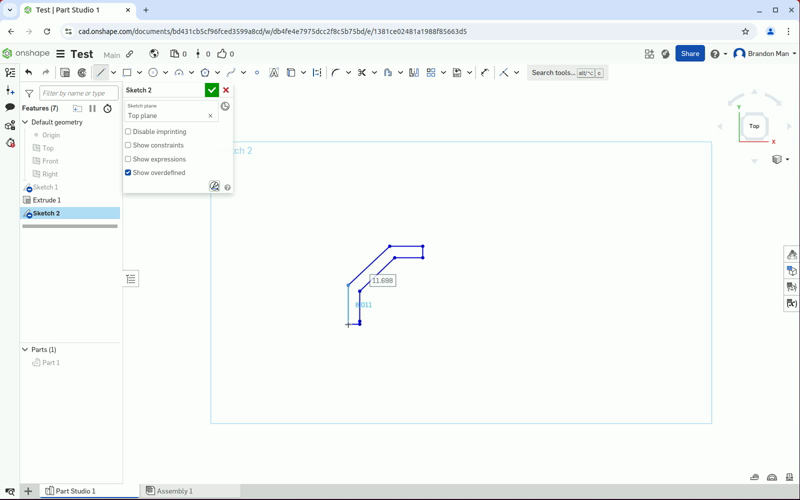
key_up(shift)
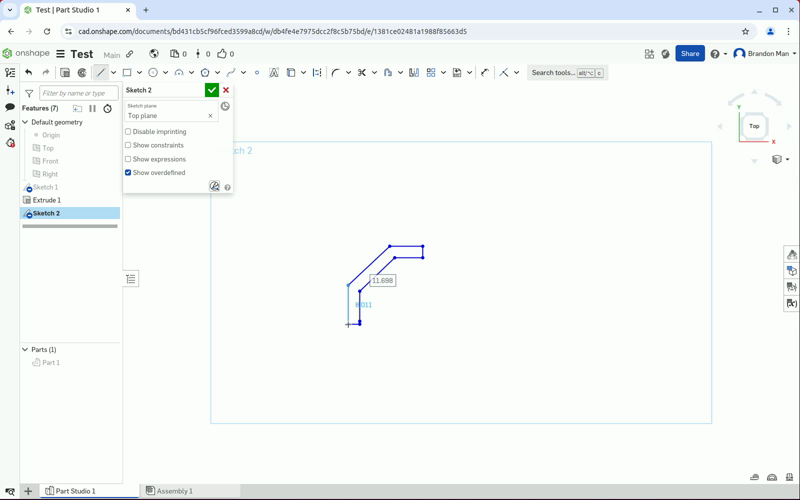
click(348, 324)
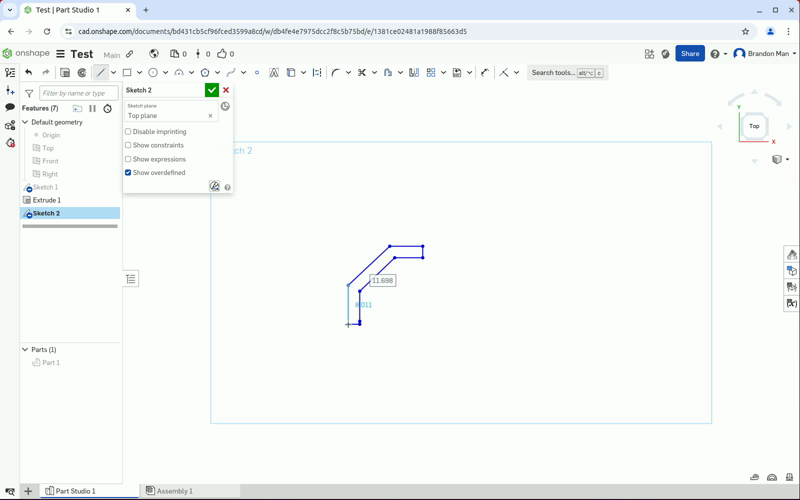
key(esc)
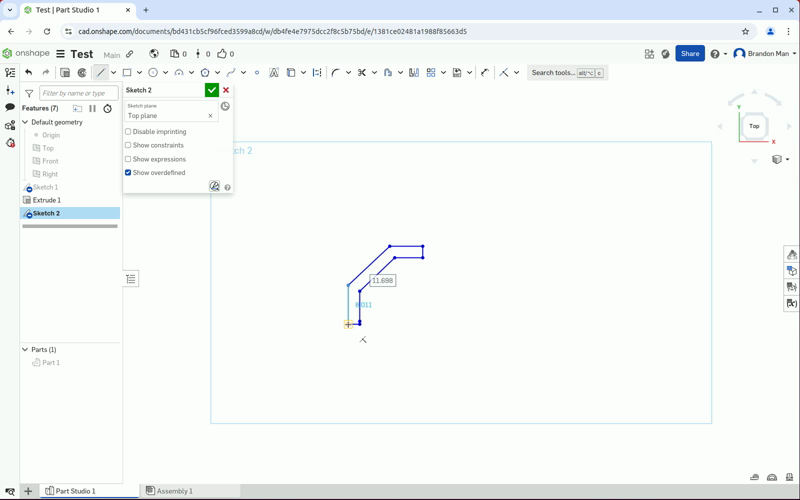
mouse_move(391, 257)
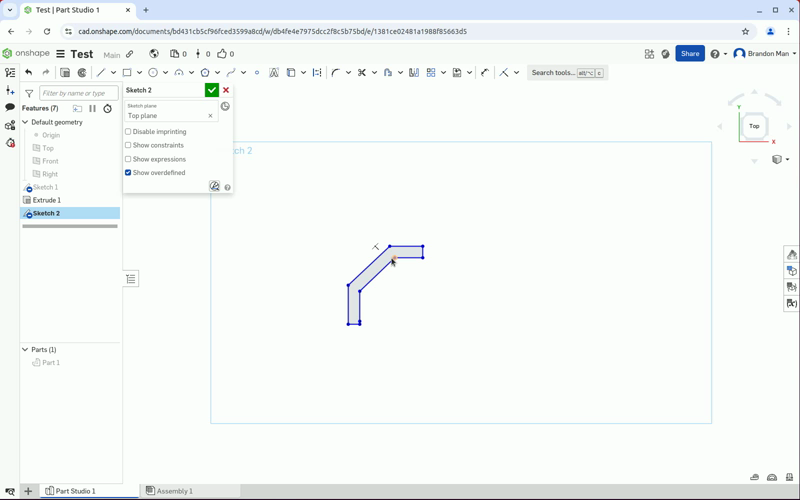
scroll(6)
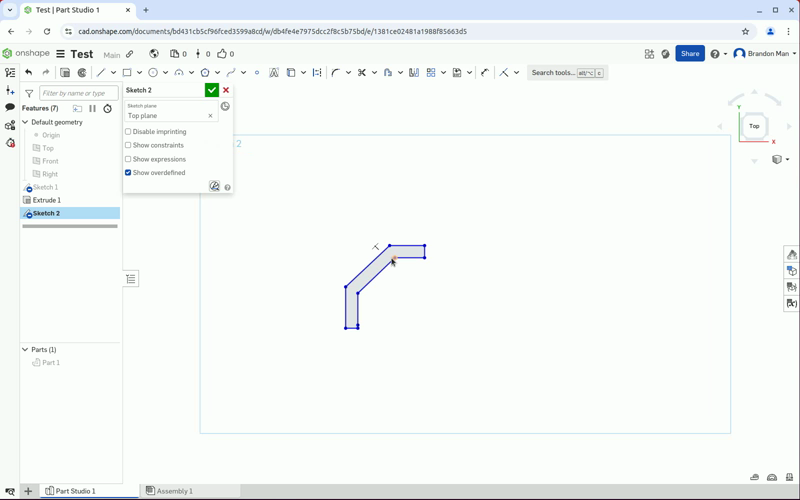
scroll(6)
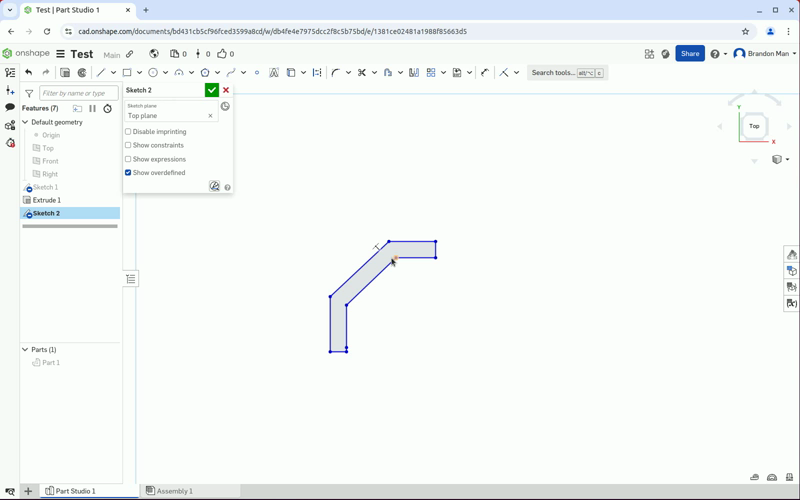
scroll(6)
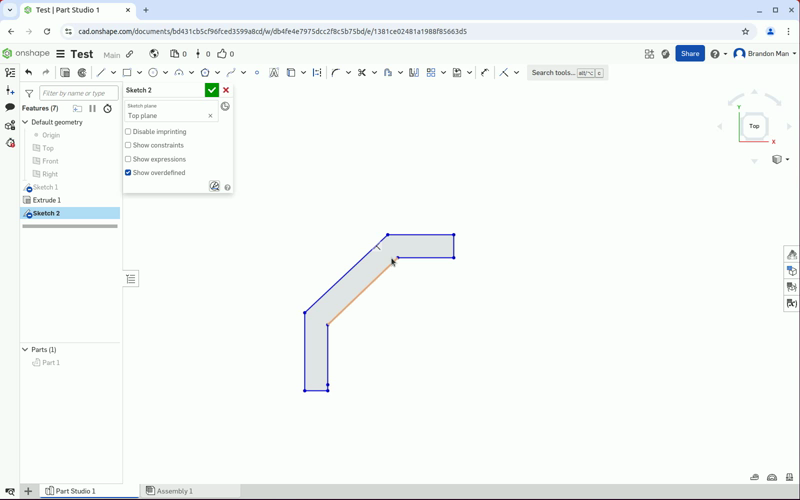
scroll(6)
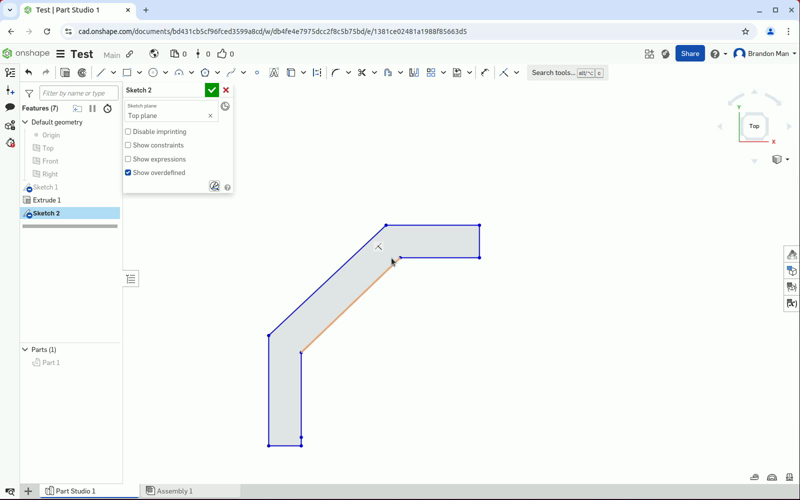
scroll(6)
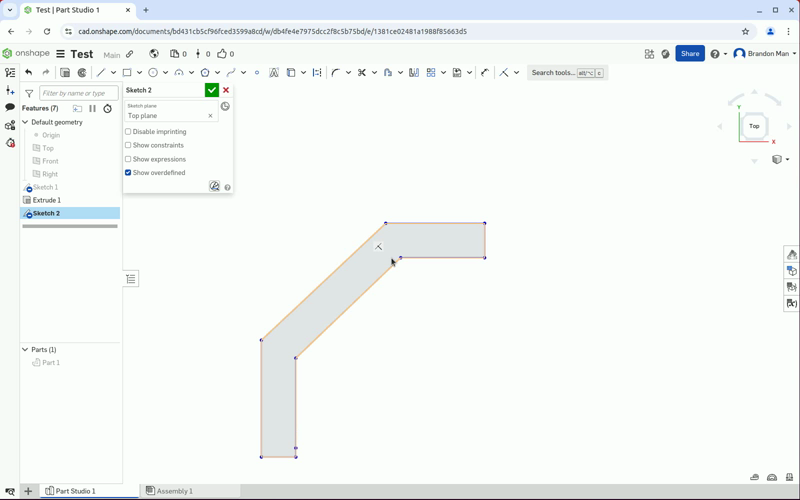
scroll(6)
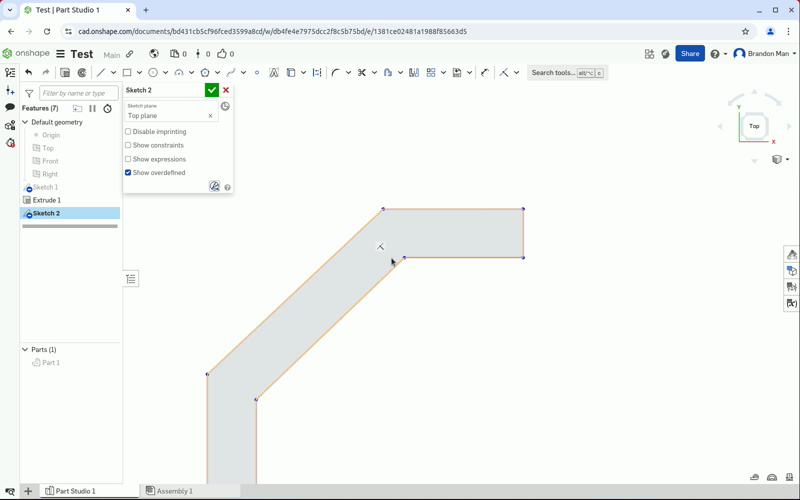
scroll(6)
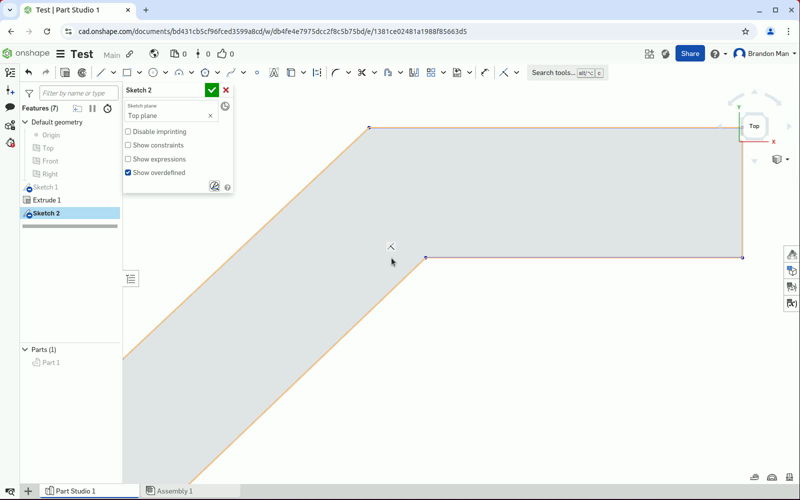
click(391, 257)
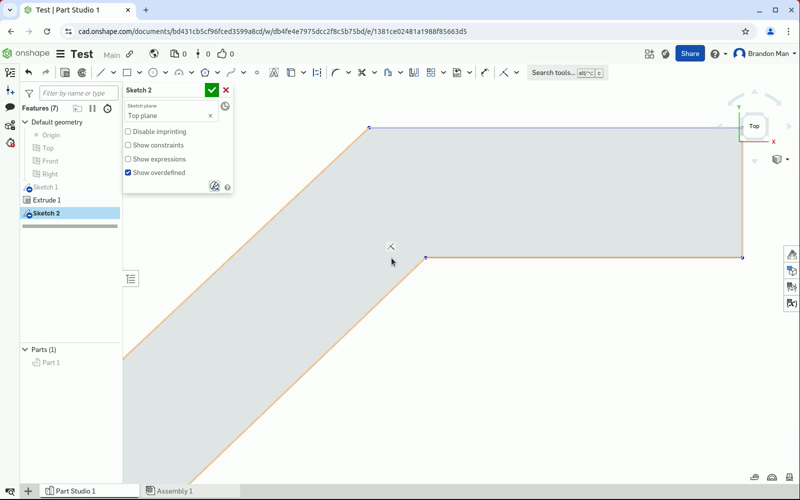
scroll(-6)
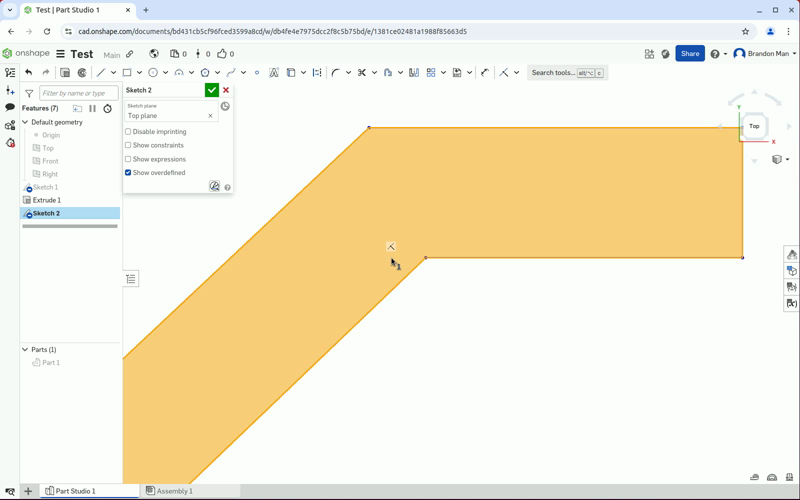
scroll(-6)
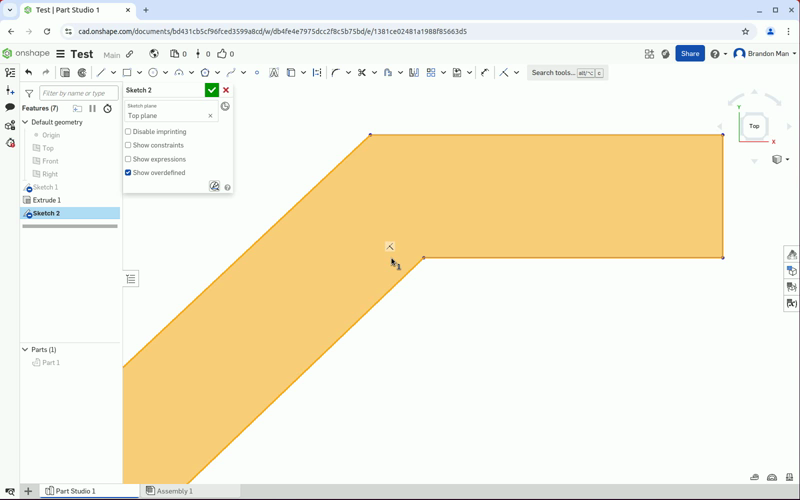
scroll(-6)
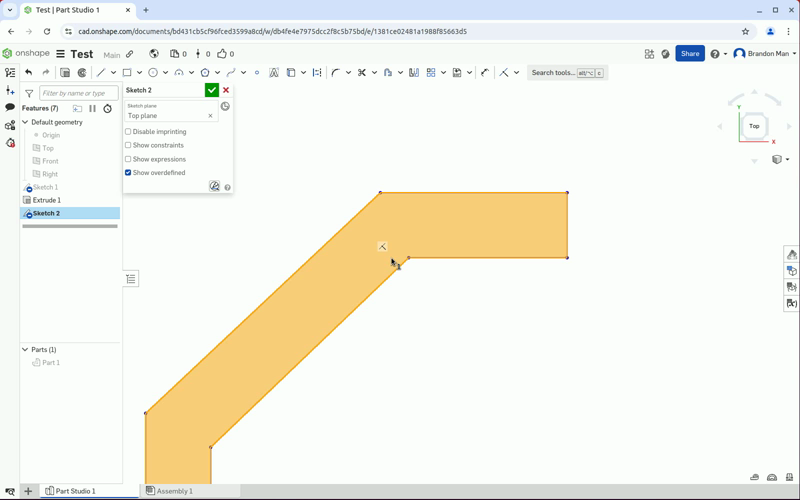
scroll(-6)
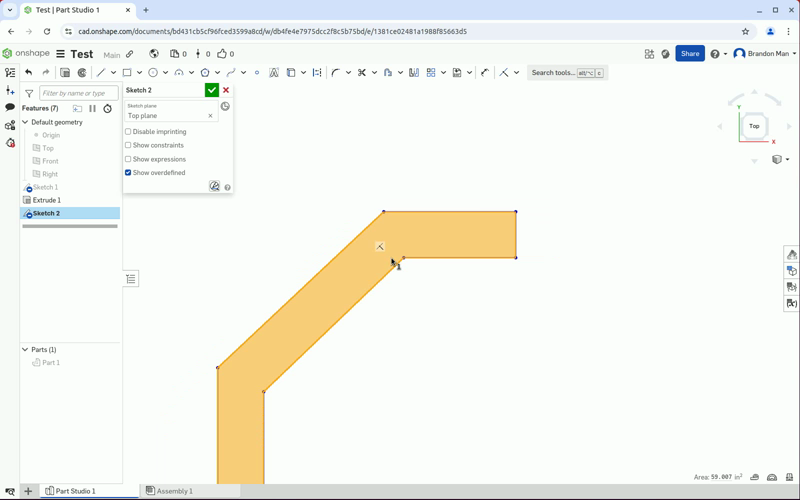
scroll(-6)
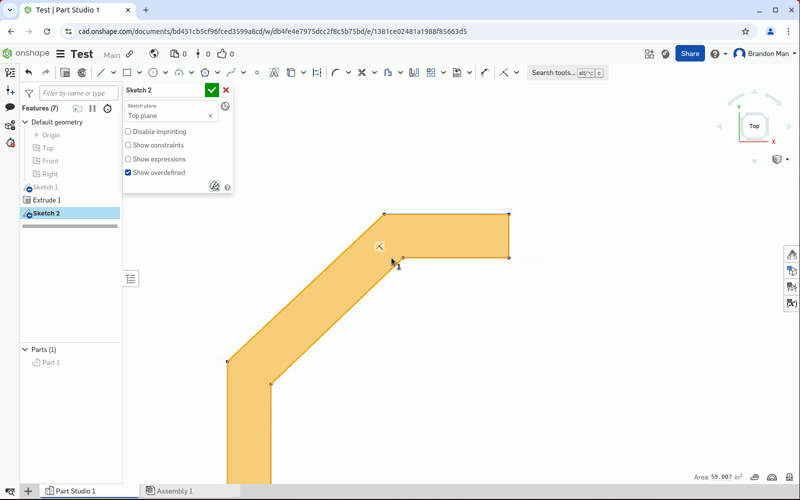
scroll(-6)
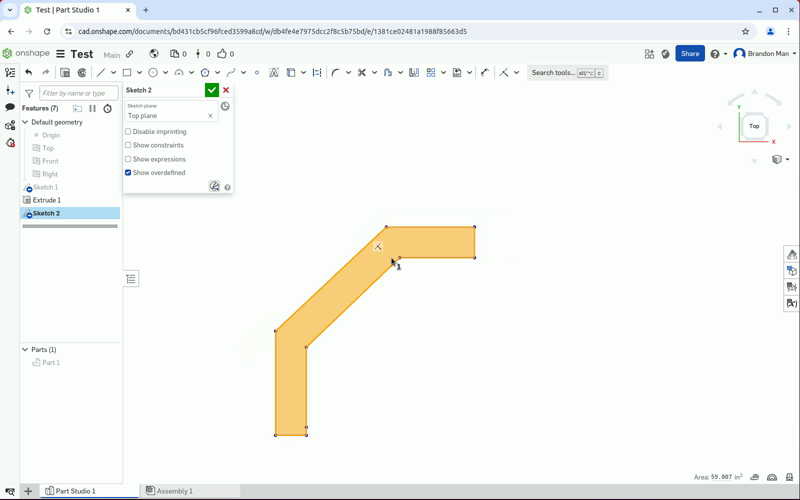
scroll(-6)
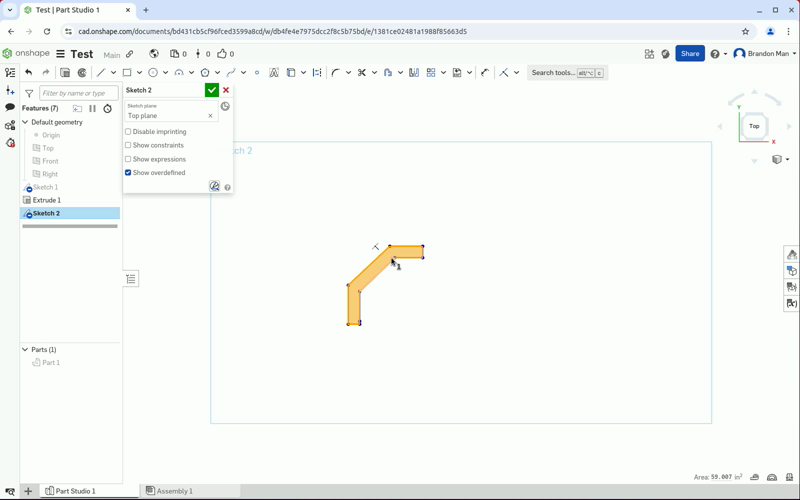
mouse_move(73, 352)
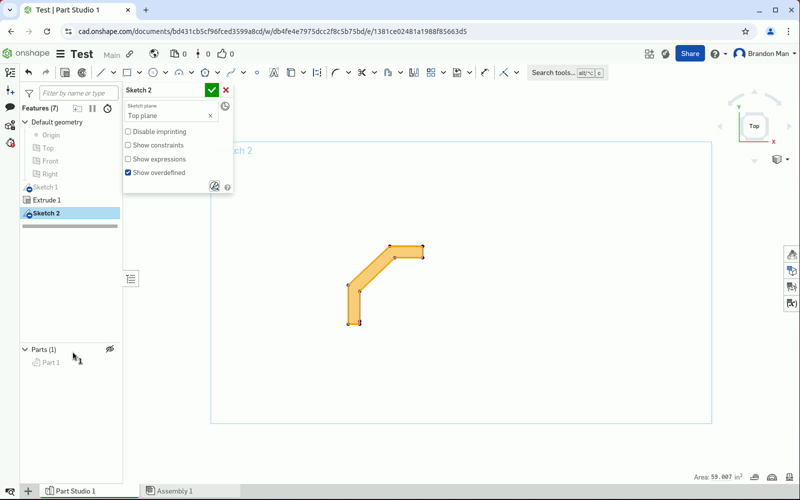
key(shift+y)
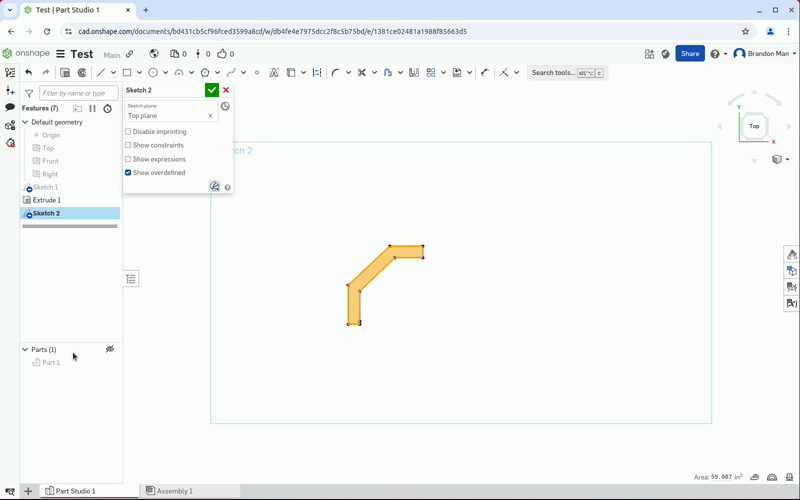
key(shift+e)
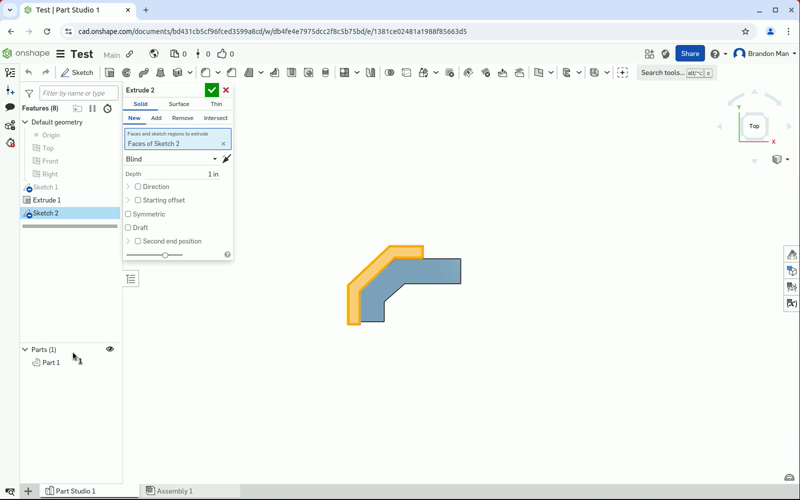
mouse_move(143, 106)
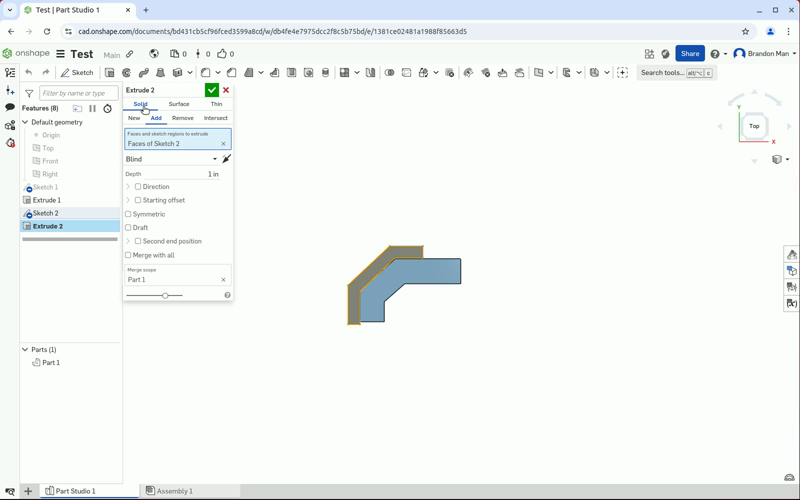
click(143, 106)
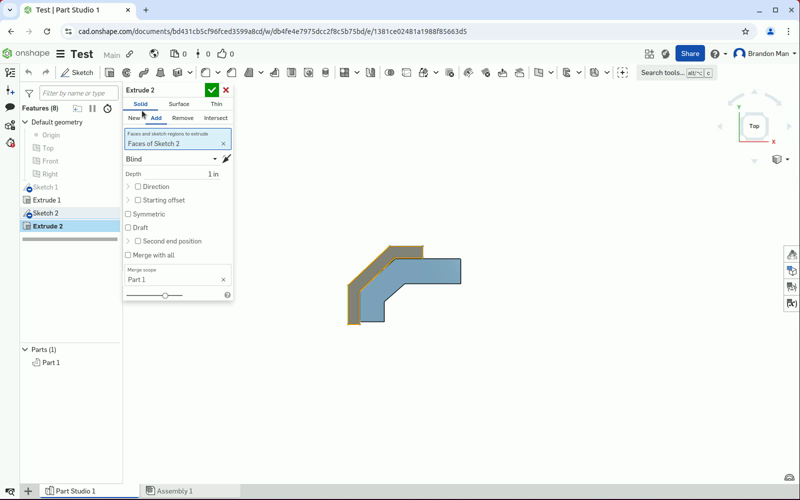
mouse_move(137, 120)
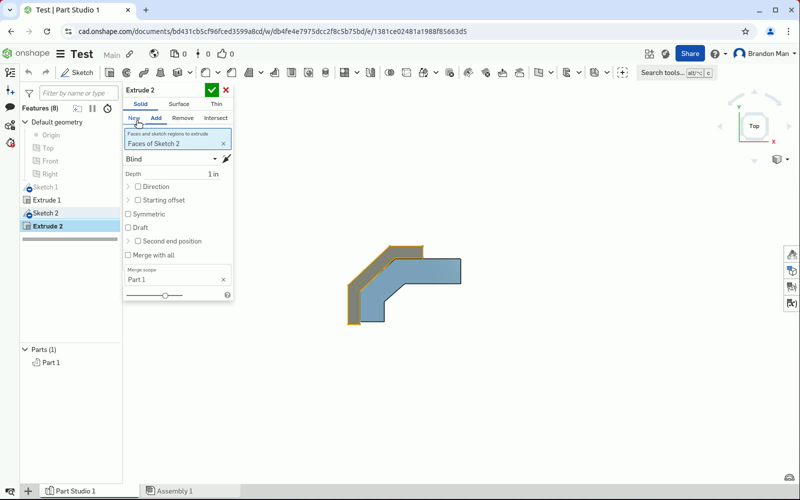
click(137, 120)
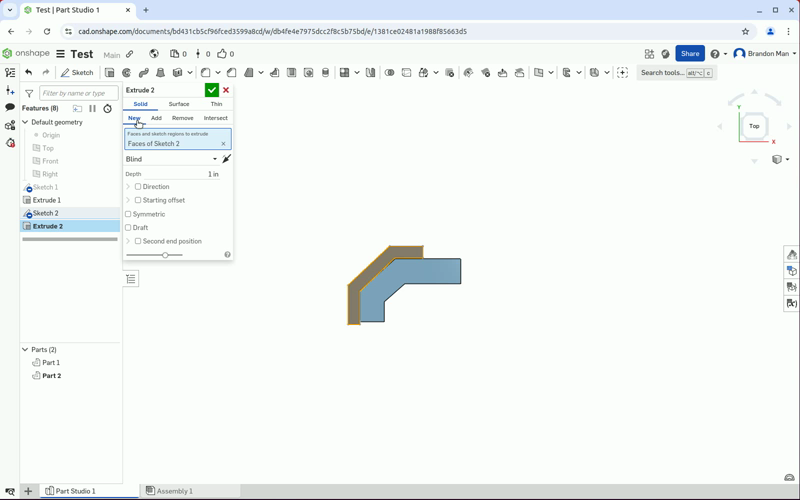
key(tab, 4)
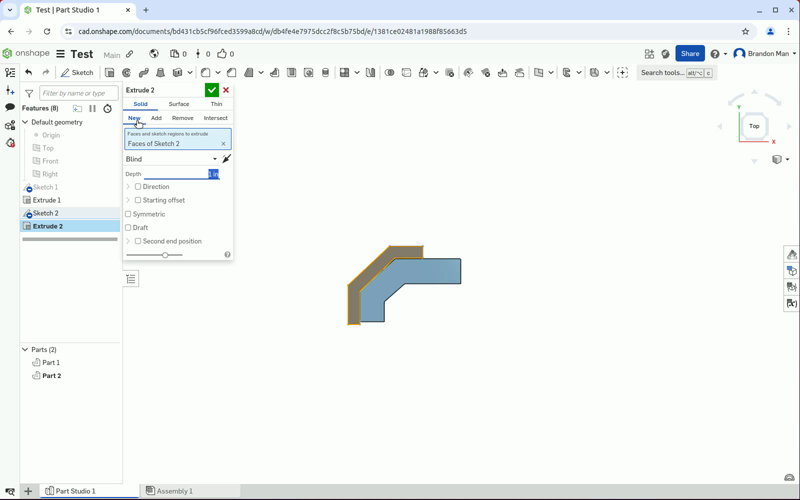
text(1.444)
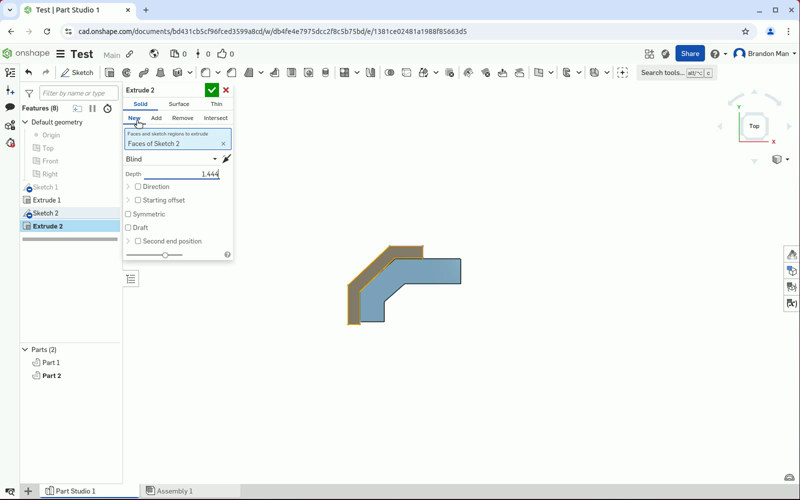
key(enter)
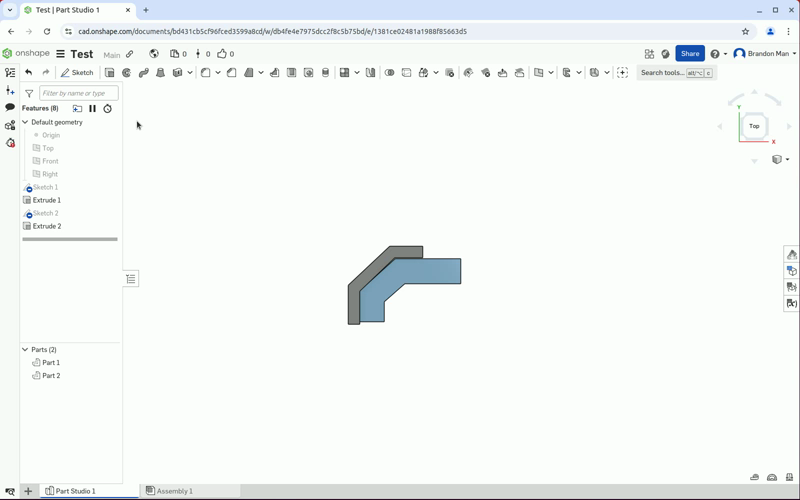
key(shift+h)
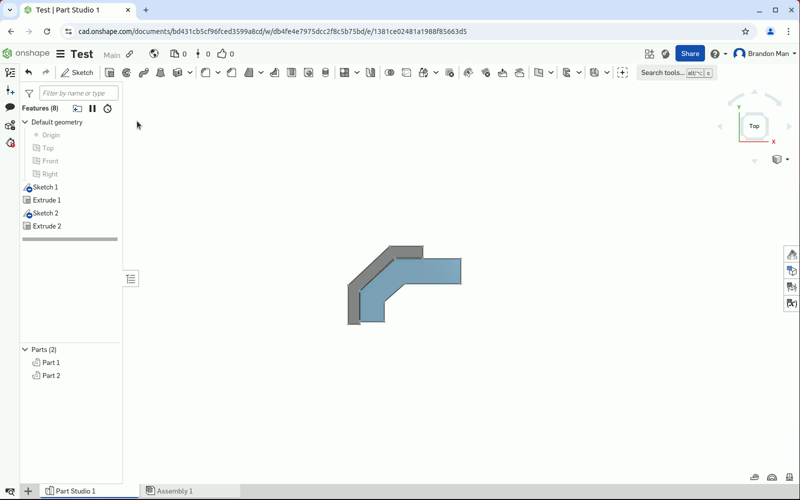
key(shift+h)
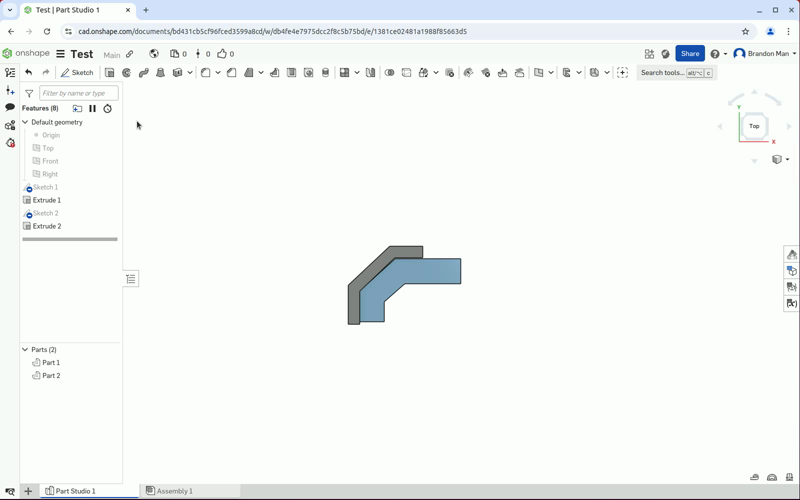
mouse_move(73, 189)
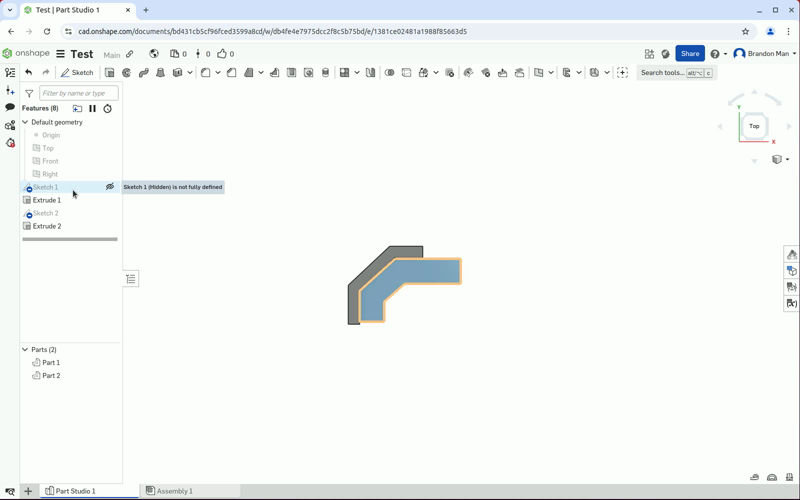
click(73, 189)
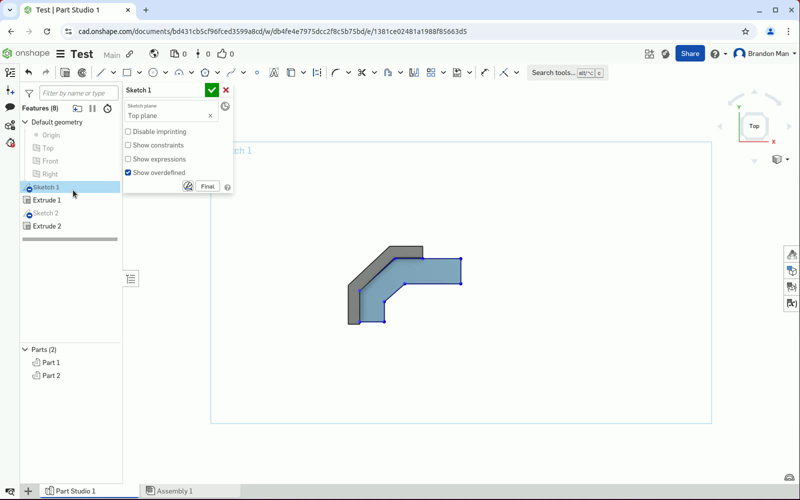
mouse_move(229, 92)
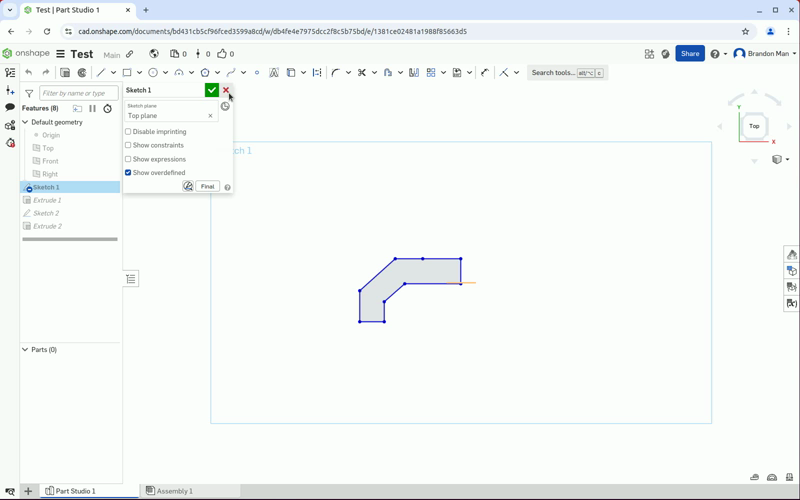
click(229, 92)
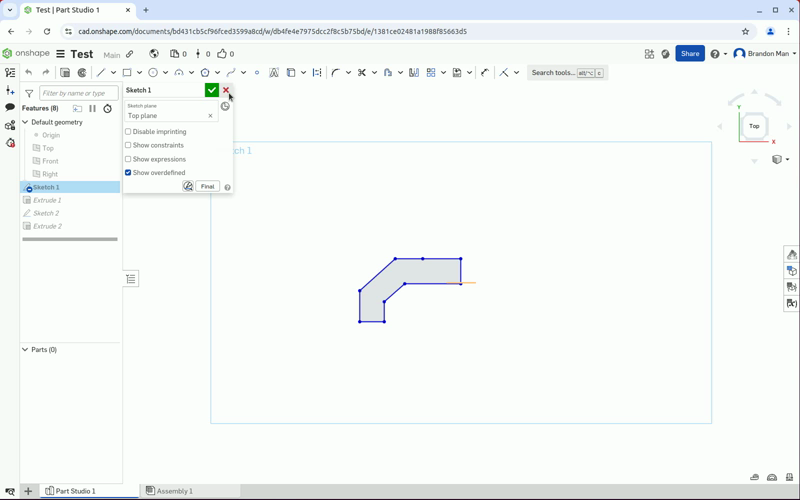
key(shift+s)
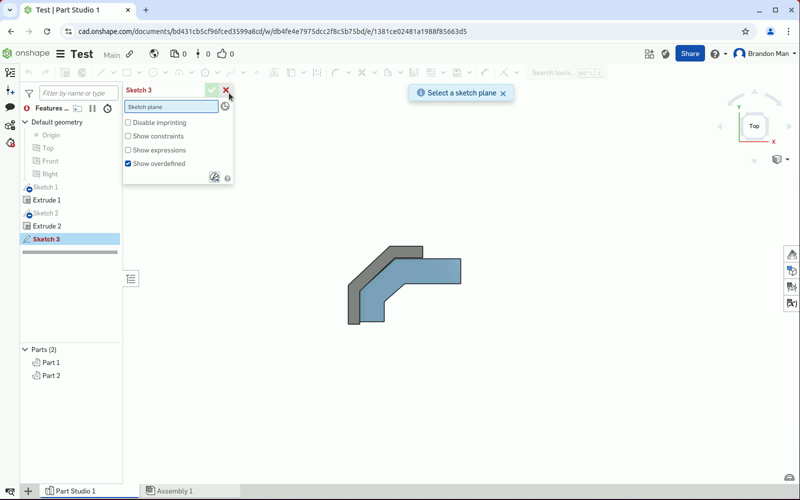
mouse_move(73, 150)
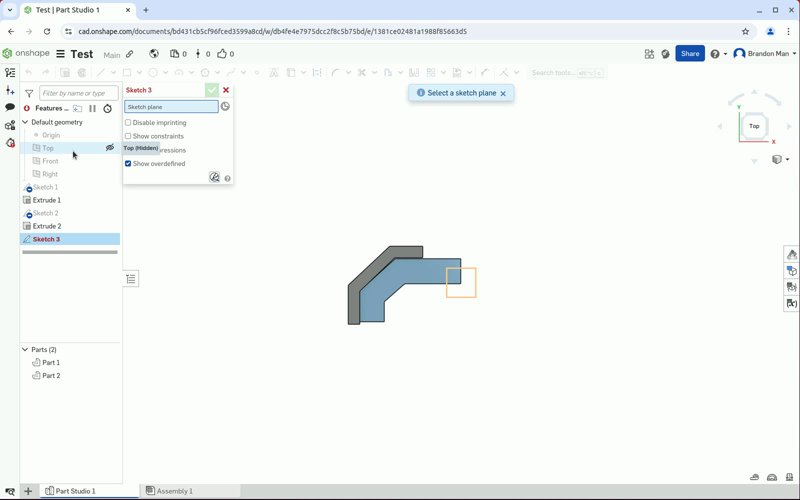
click(73, 150)
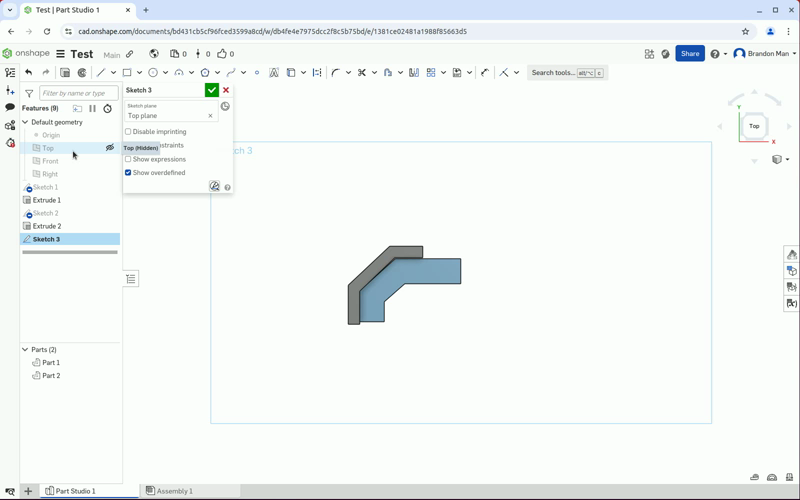
mouse_move(73, 352)
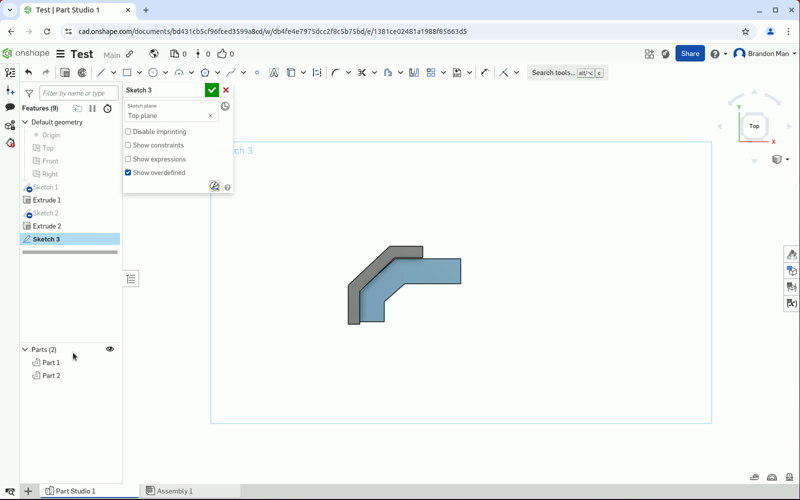
key(y)
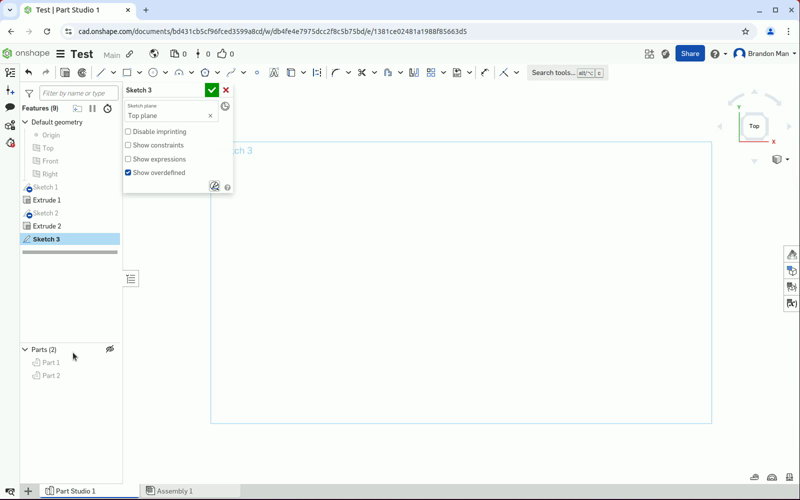
key(l)
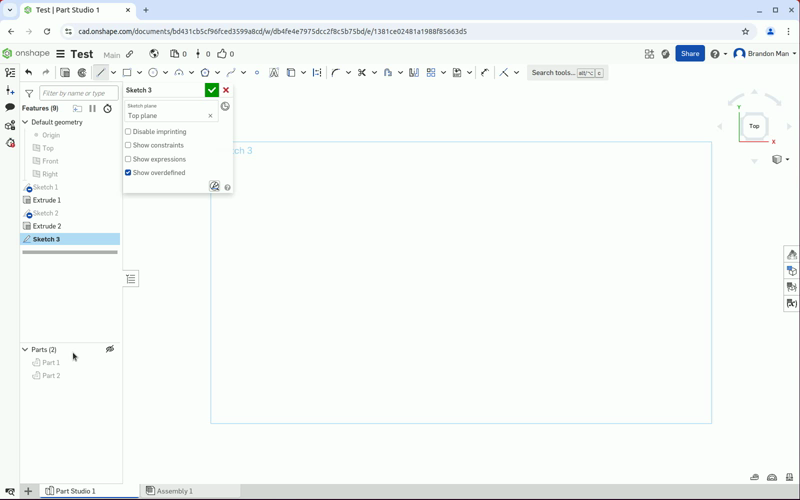
key_down(shift)
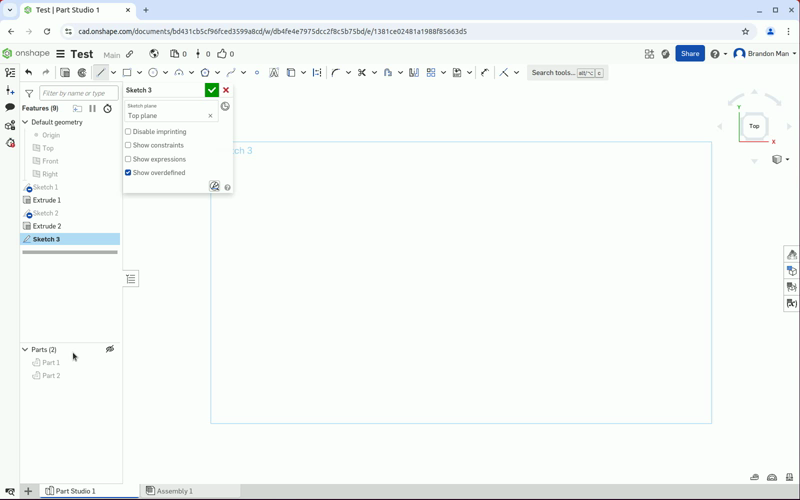
mouse_move(359, 381)
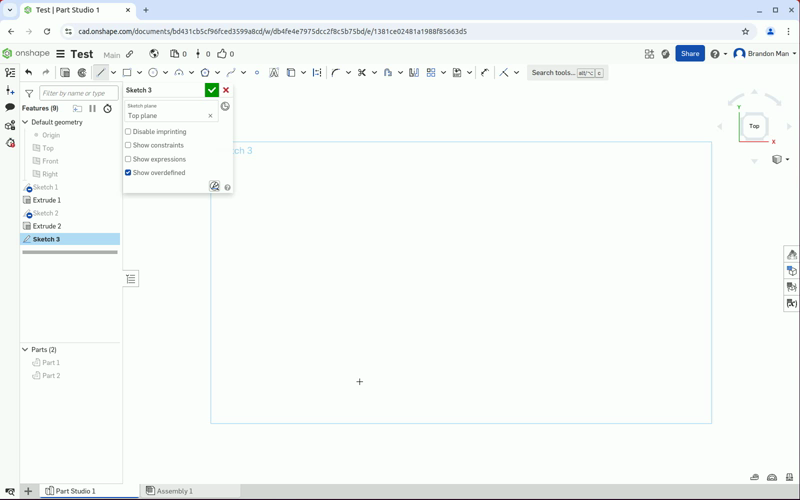
click(359, 381)
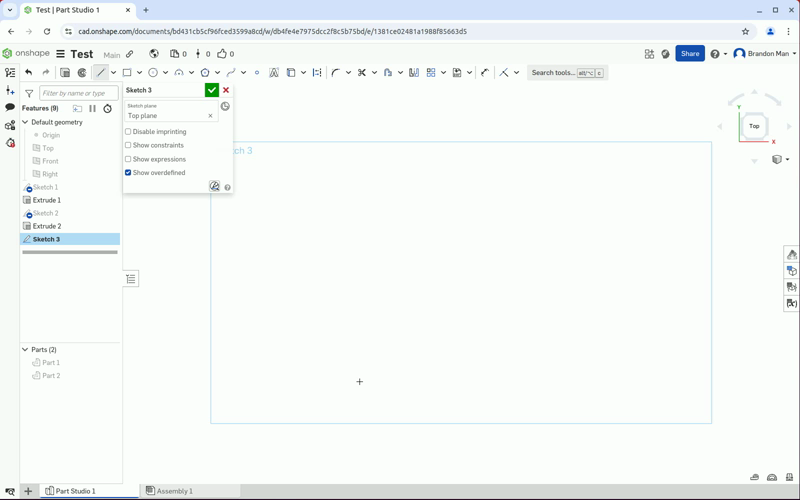
key_up(shift)
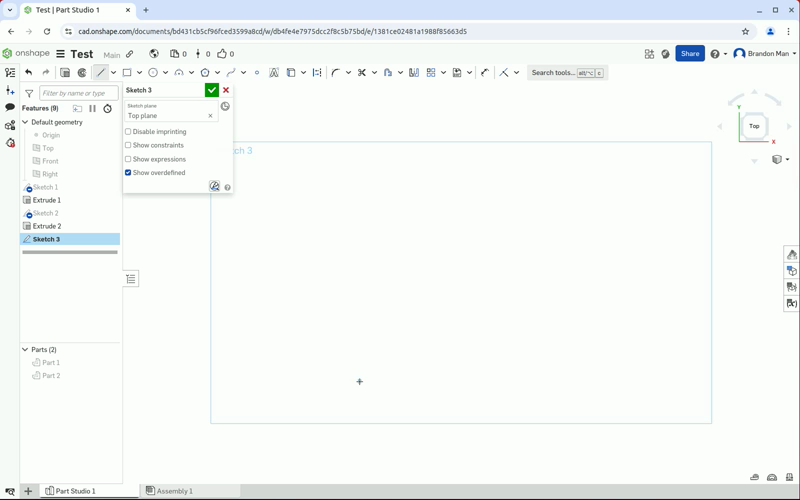
key_down(shift)
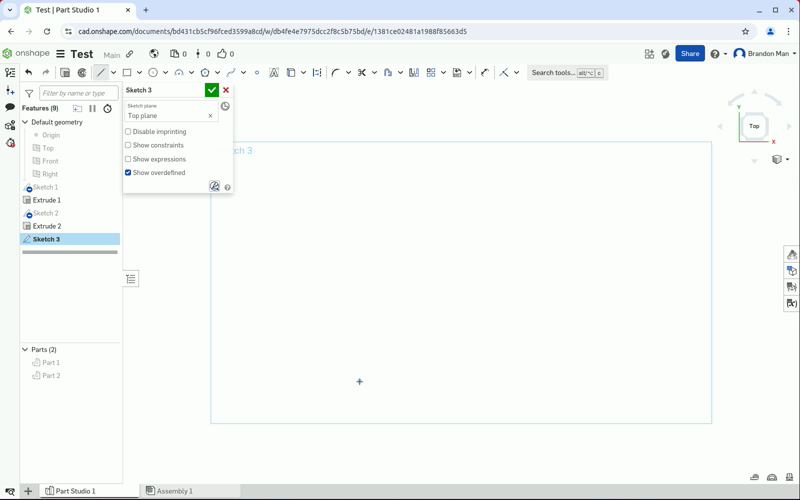
mouse_move(389, 381)
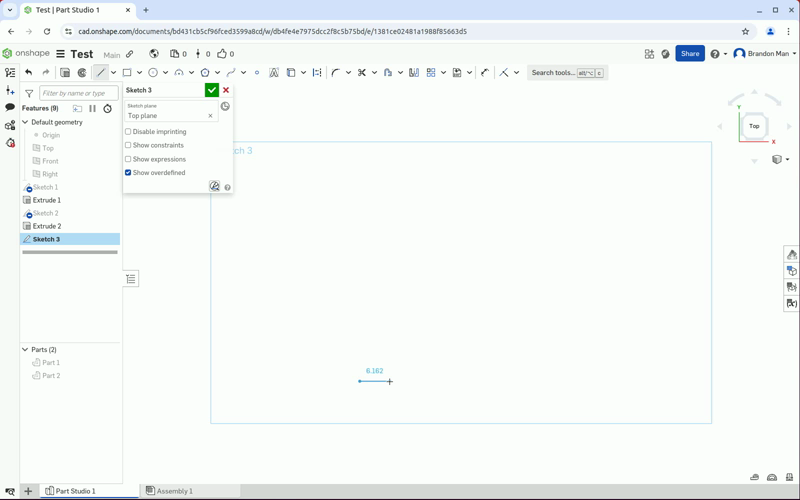
mouse_move(390, 381)
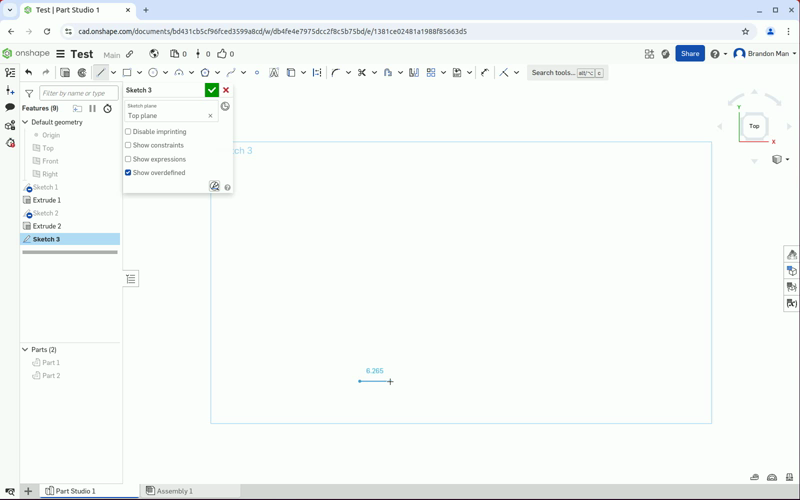
click(390, 381)
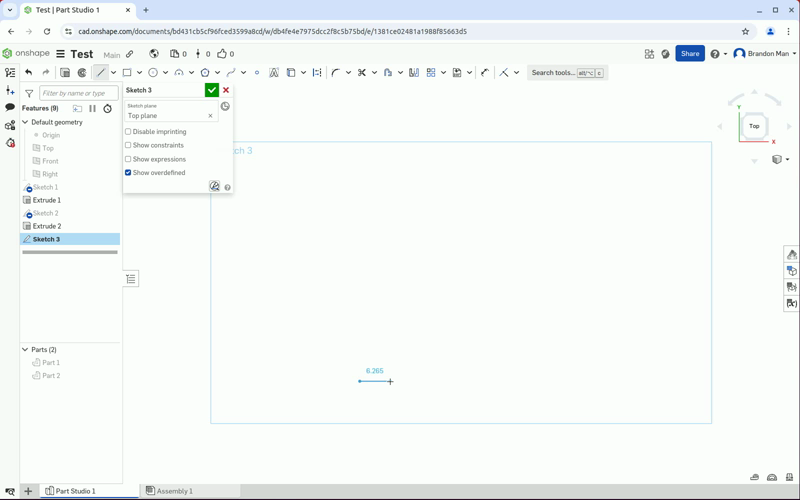
key_up(shift)
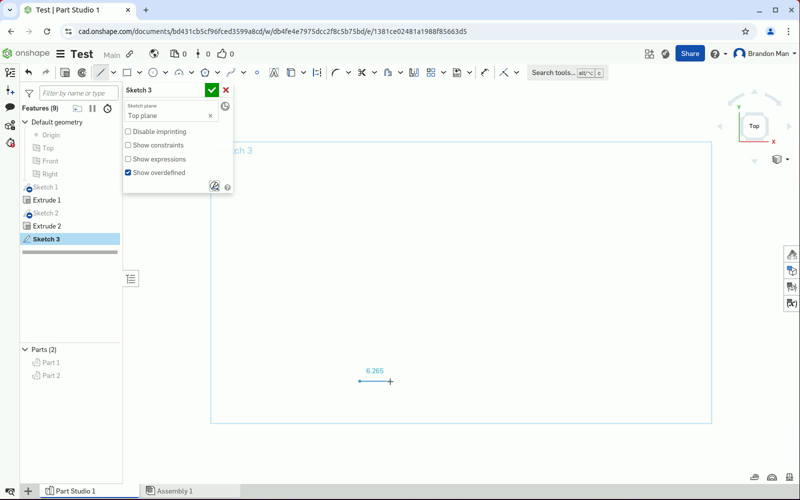
key_down(shift)
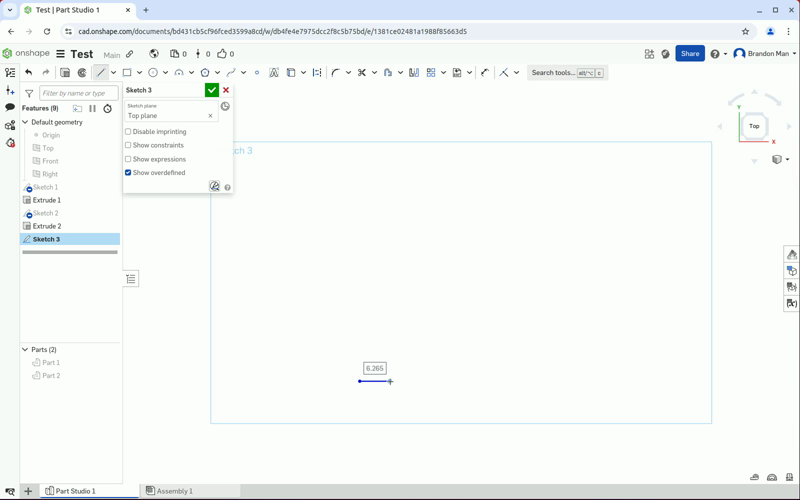
mouse_move(420, 381)
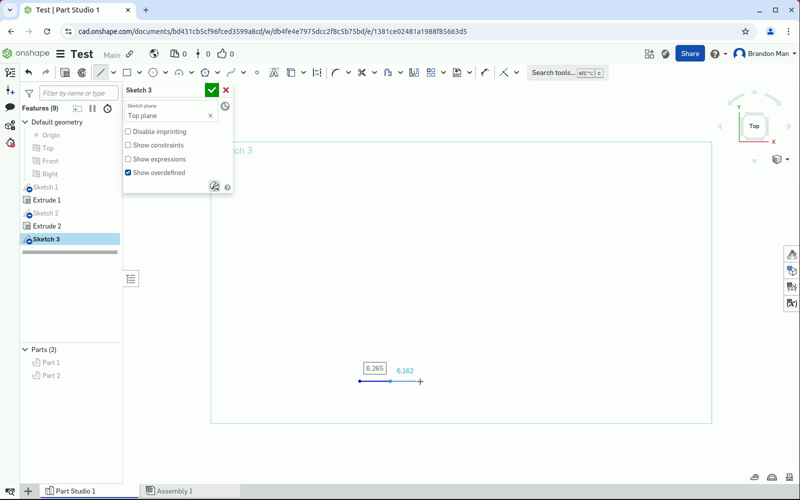
mouse_move(390, 356)
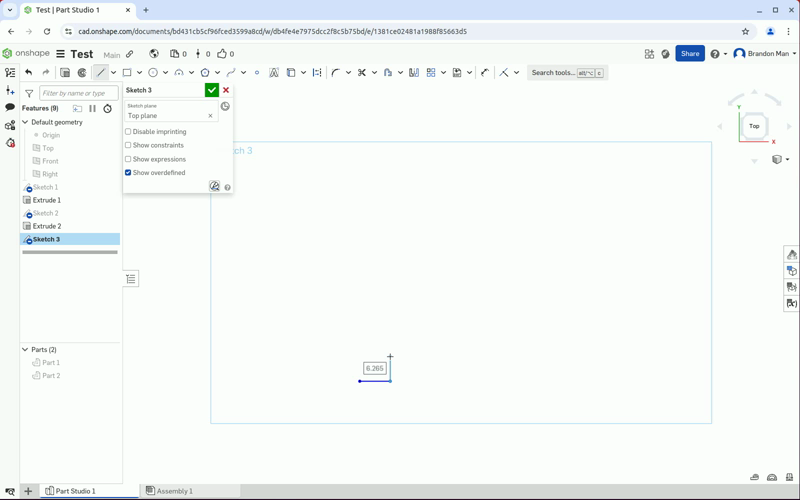
click(390, 356)
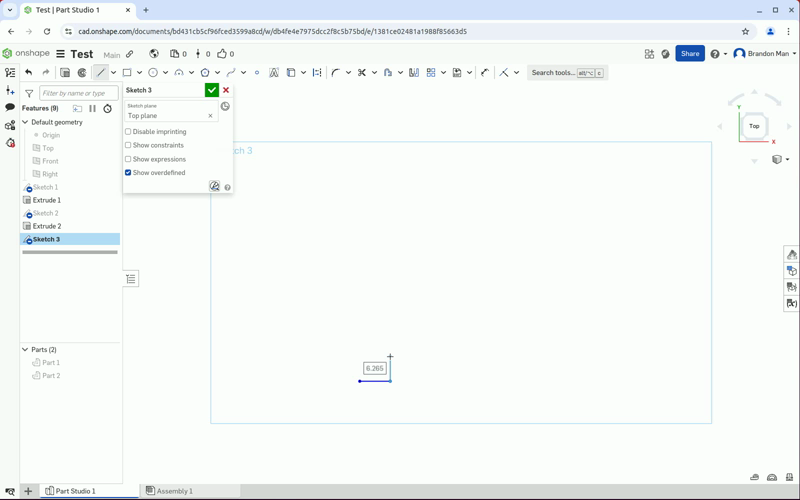
key_up(shift)
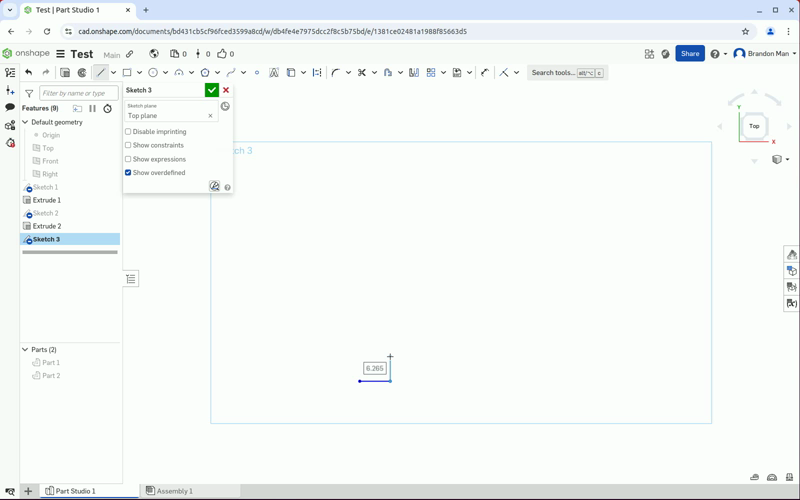
key_down(shift)
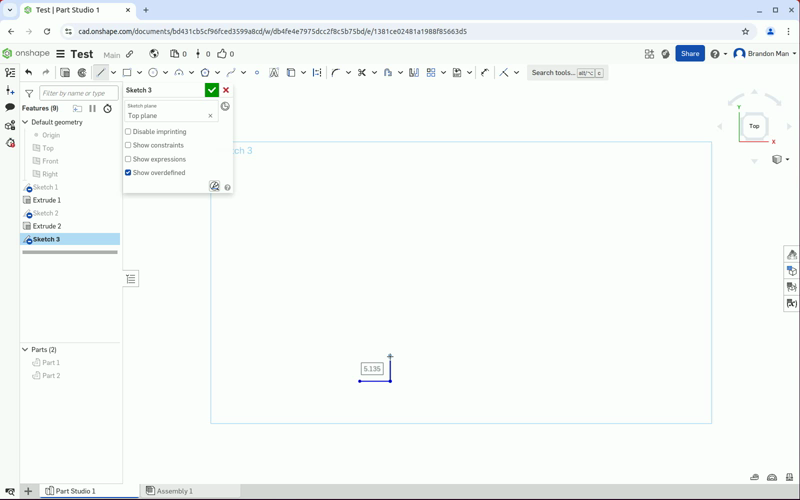
mouse_move(420, 356)
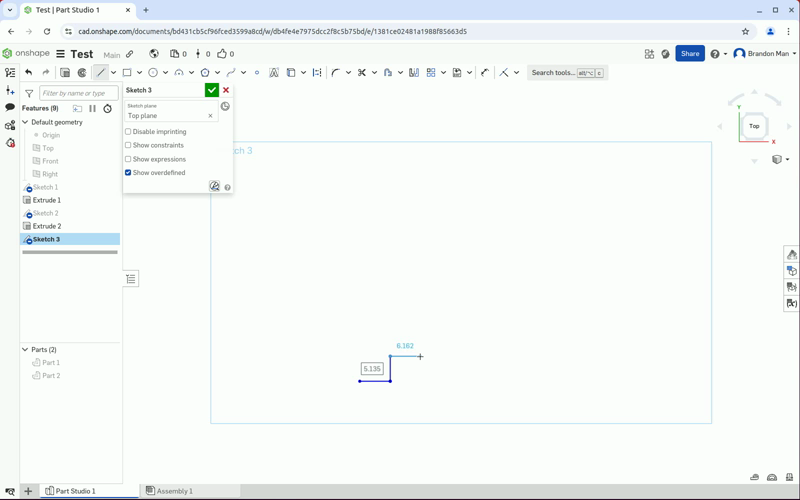
mouse_move(359, 356)
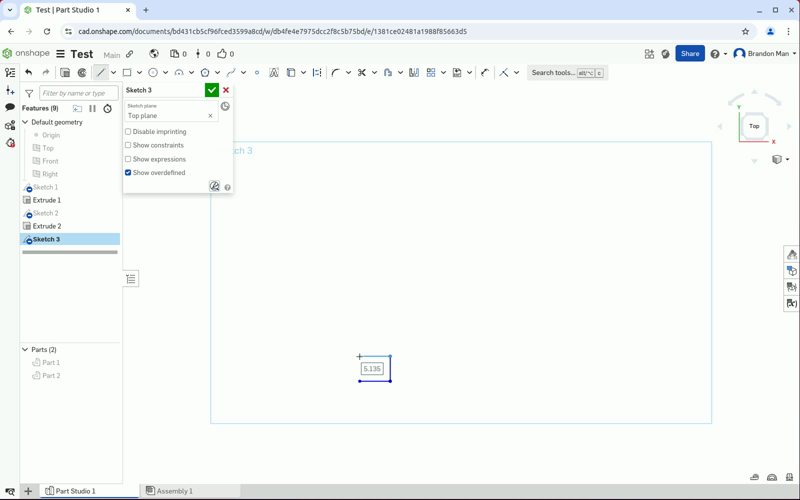
click(359, 356)
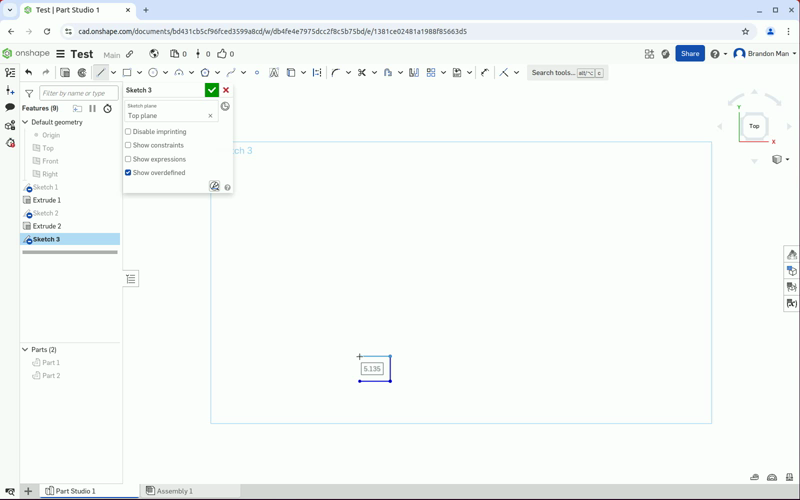
key_up(shift)
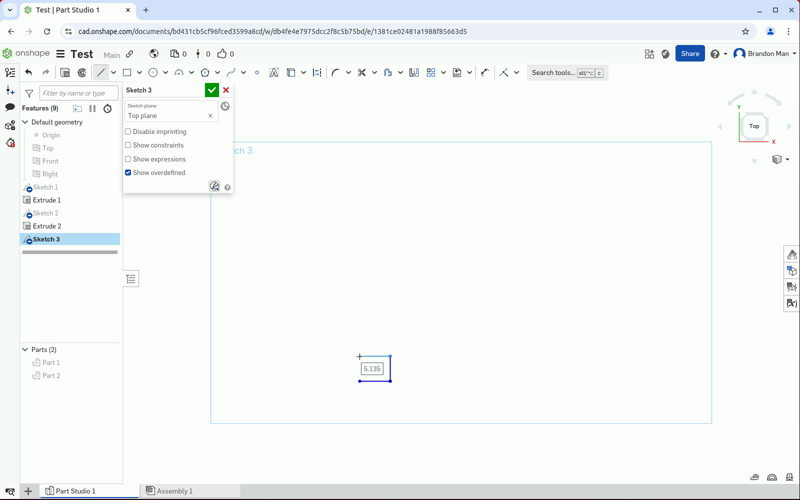
mouse_move(389, 356)
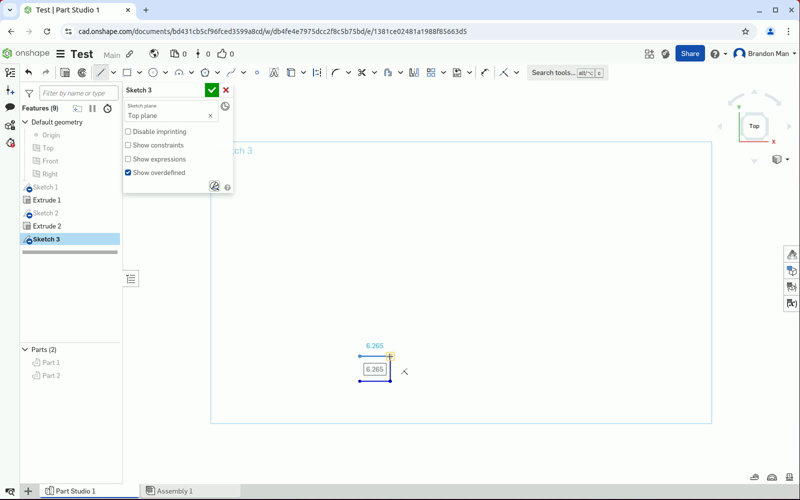
key_down(shift)
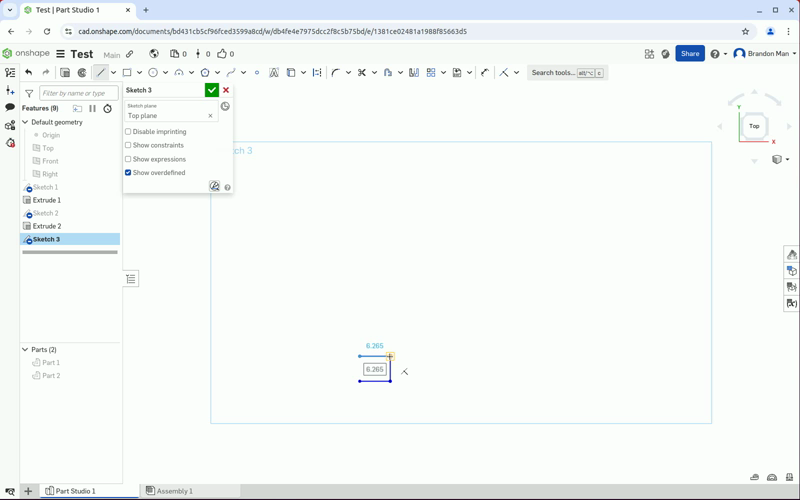
mouse_move(359, 381)
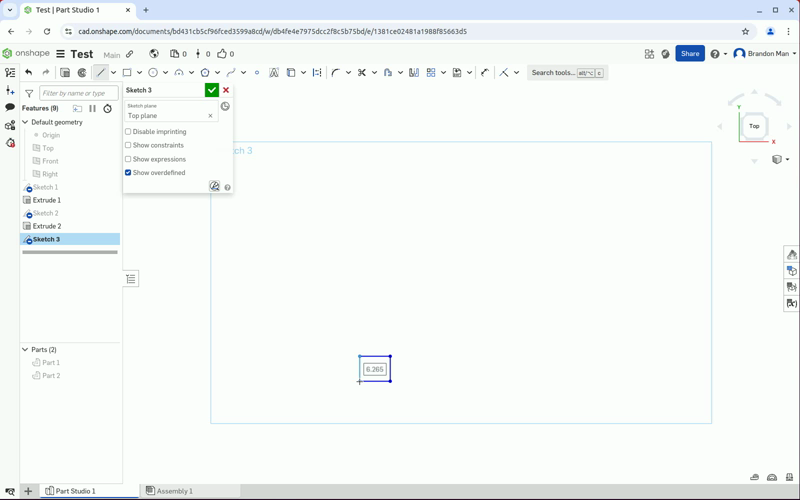
key_up(shift)
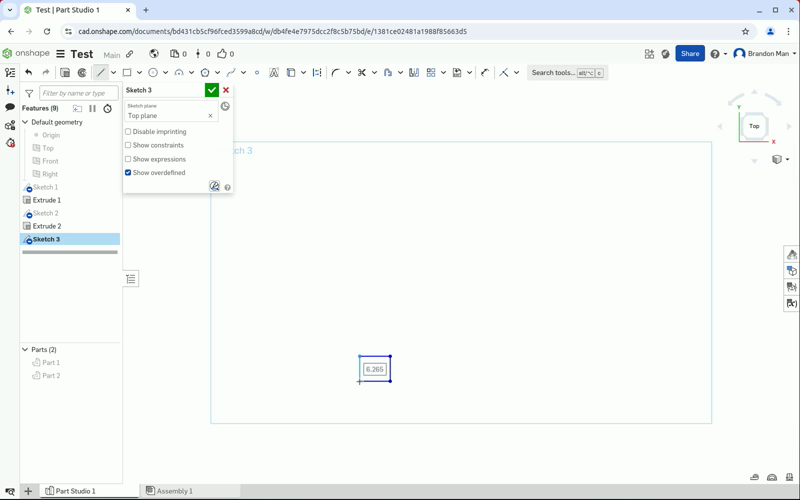
click(359, 381)
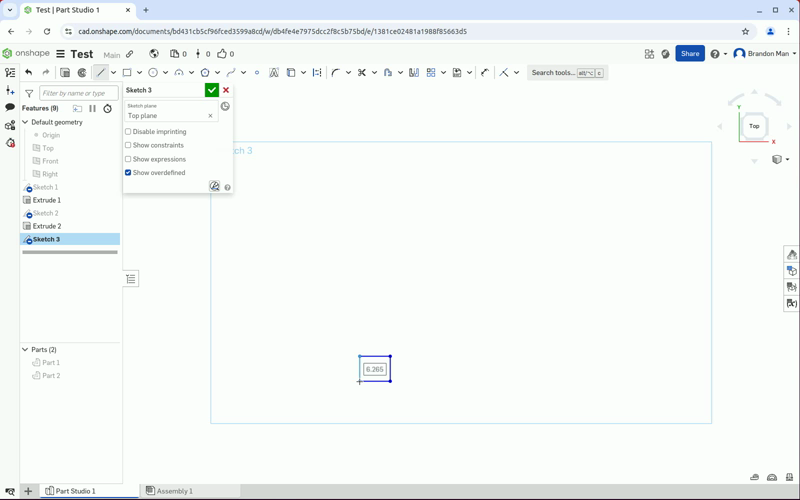
key(esc)
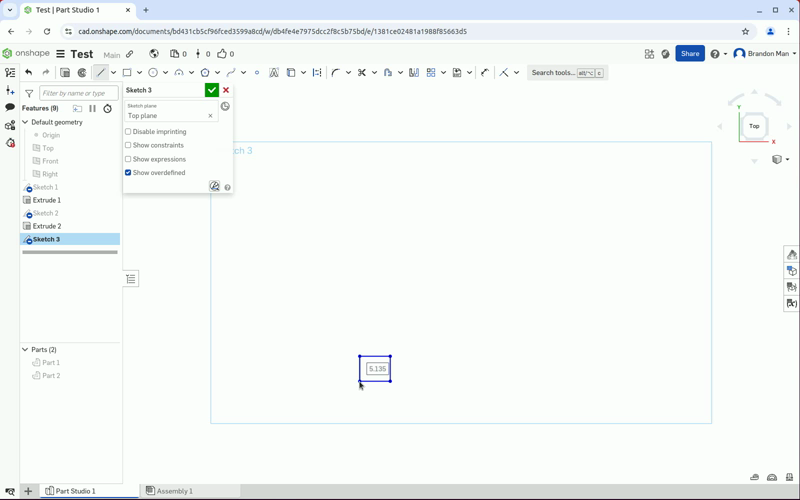
mouse_move(384, 369)
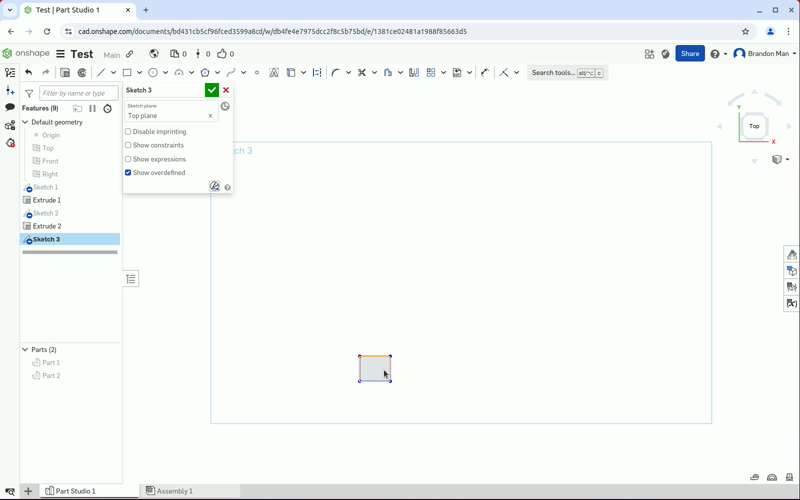
scroll(6)
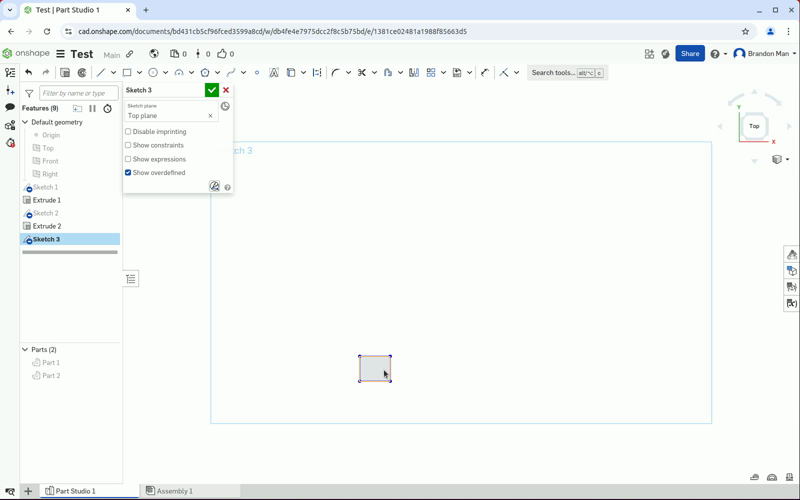
scroll(6)
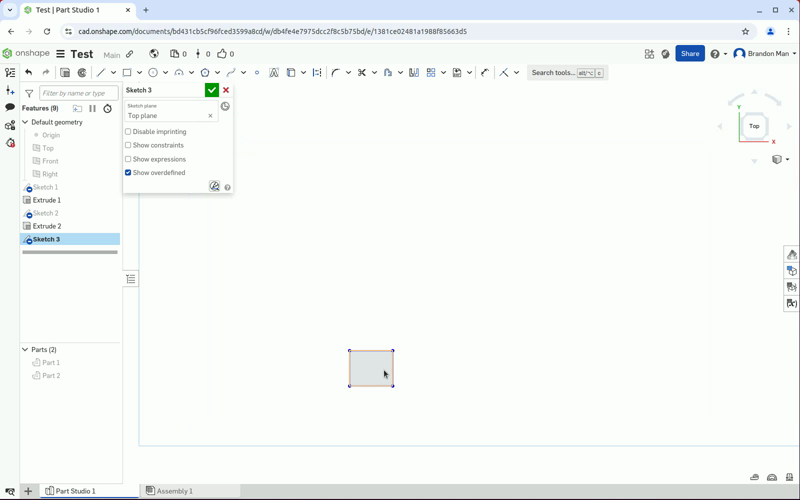
scroll(6)
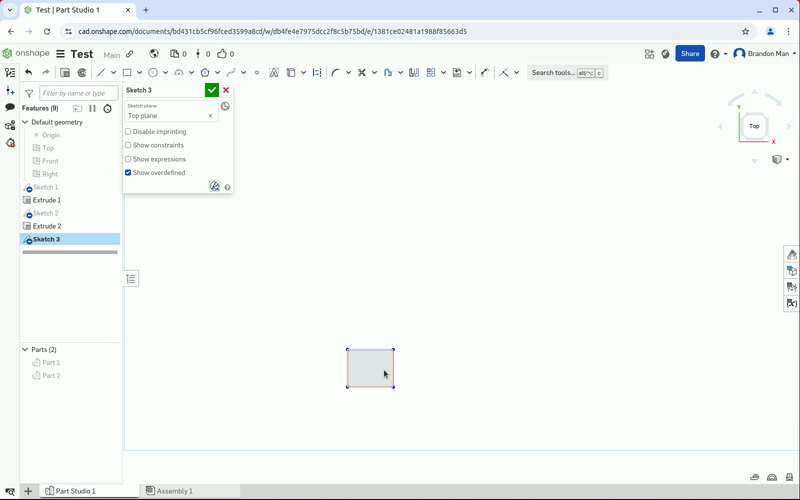
scroll(6)
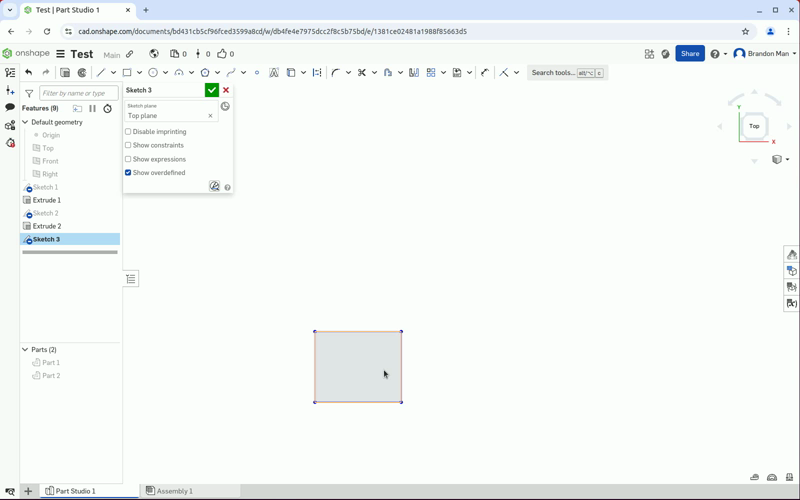
scroll(6)
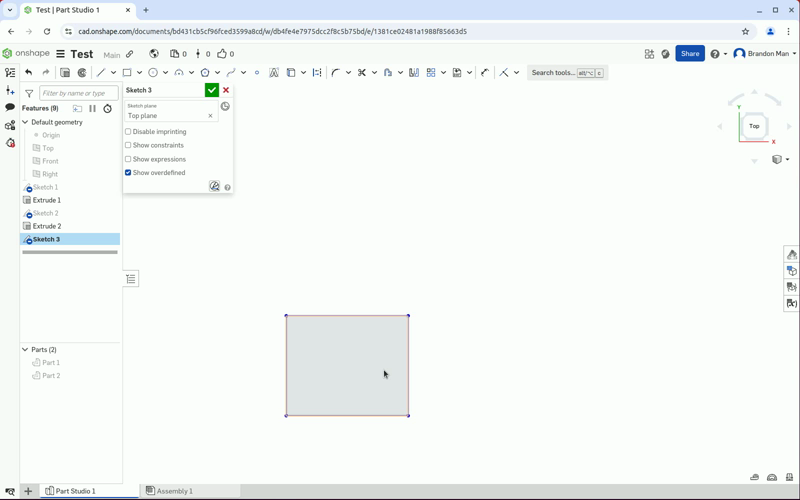
scroll(6)
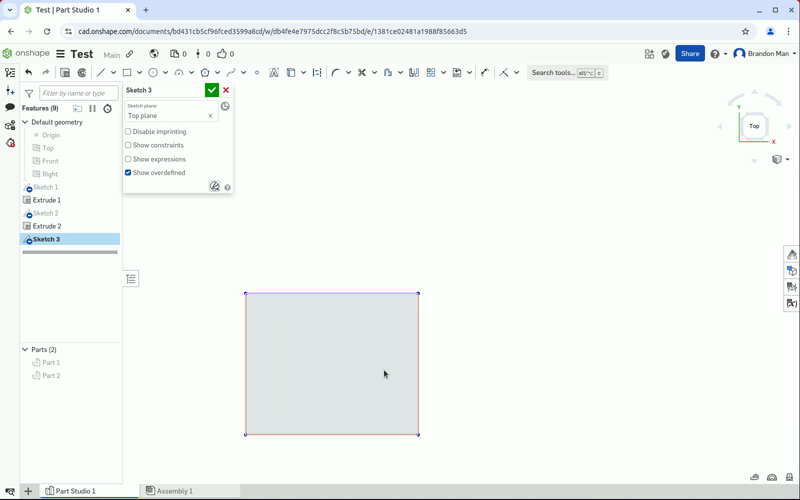
scroll(6)
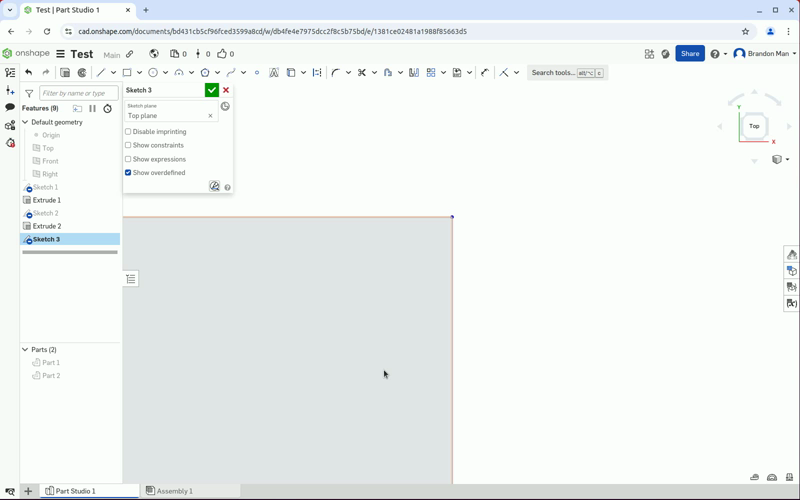
click(384, 369)
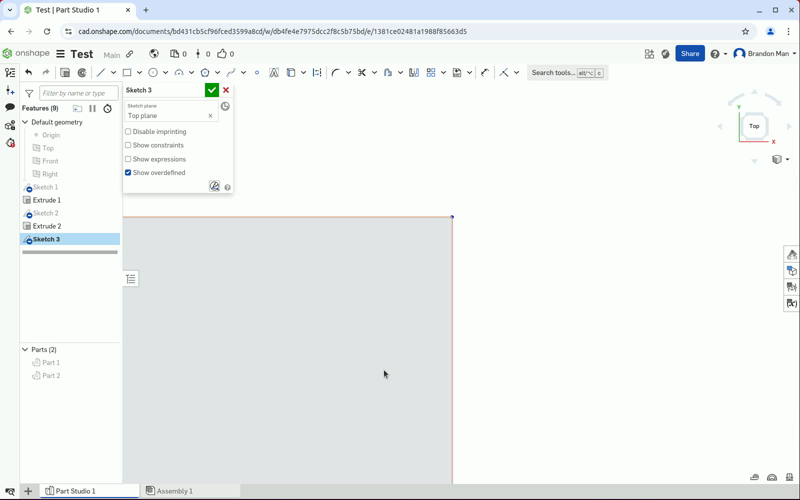
scroll(-6)
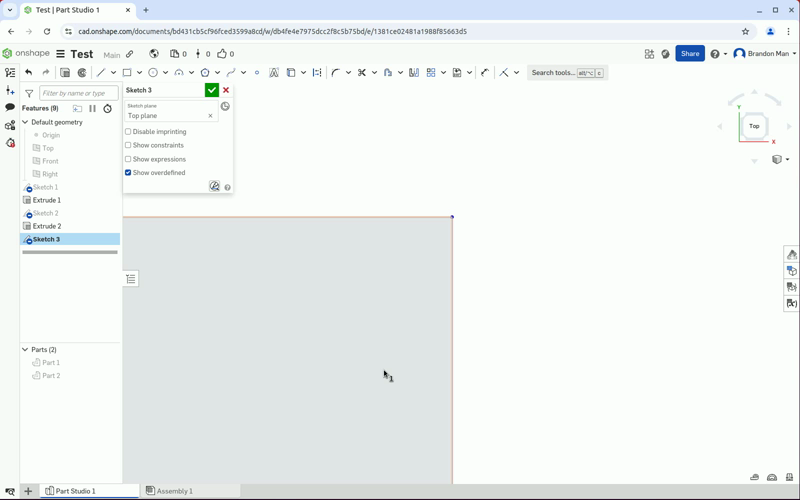
scroll(-6)
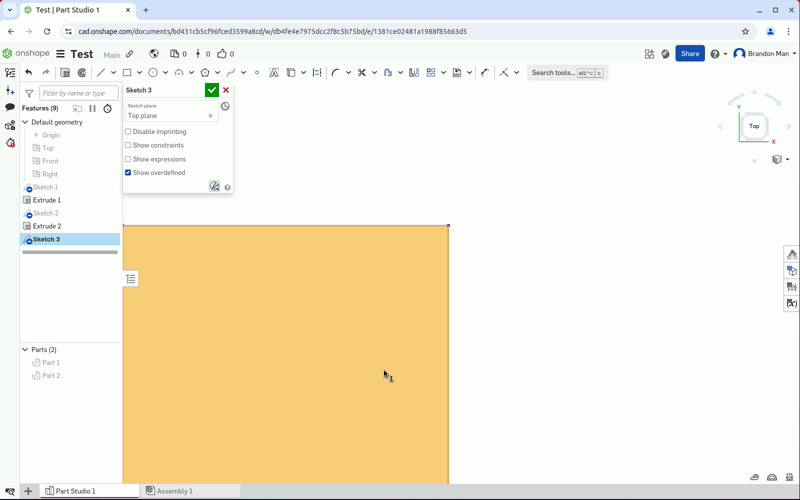
scroll(-6)
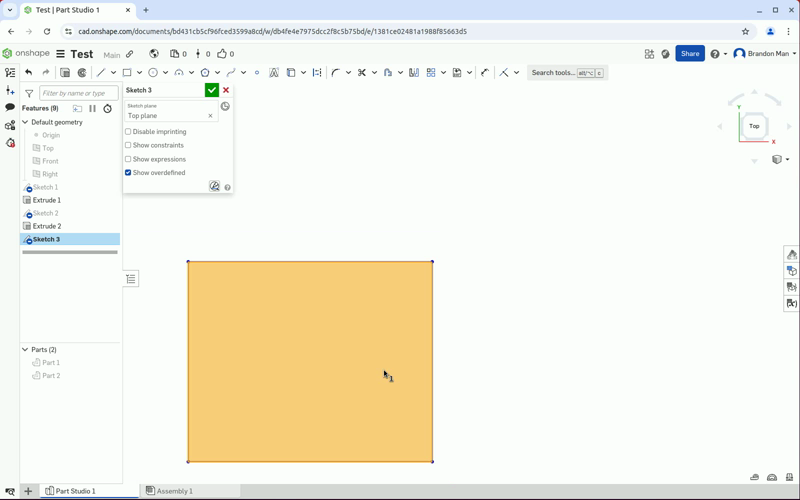
scroll(-6)
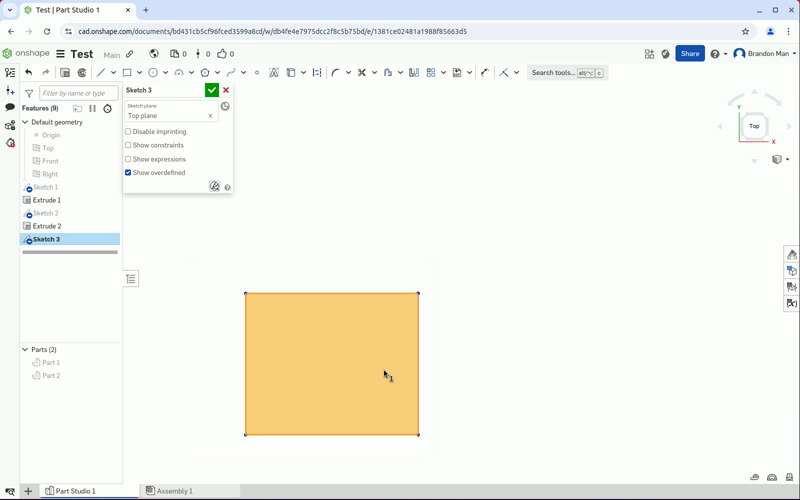
scroll(-6)
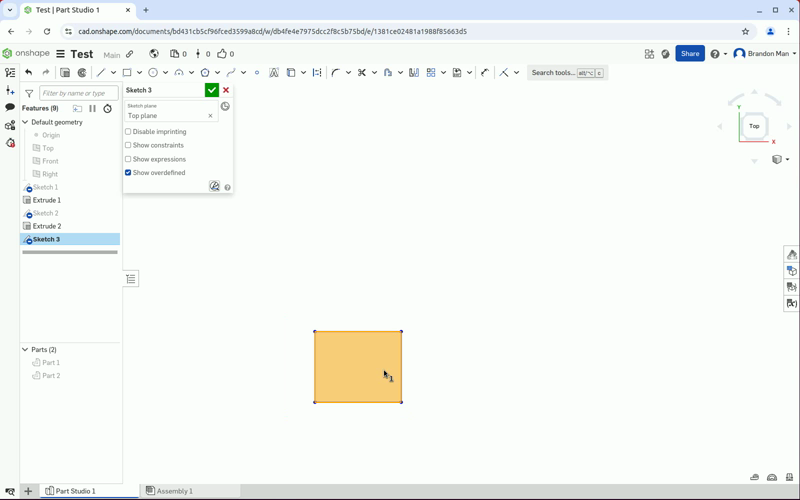
scroll(-6)
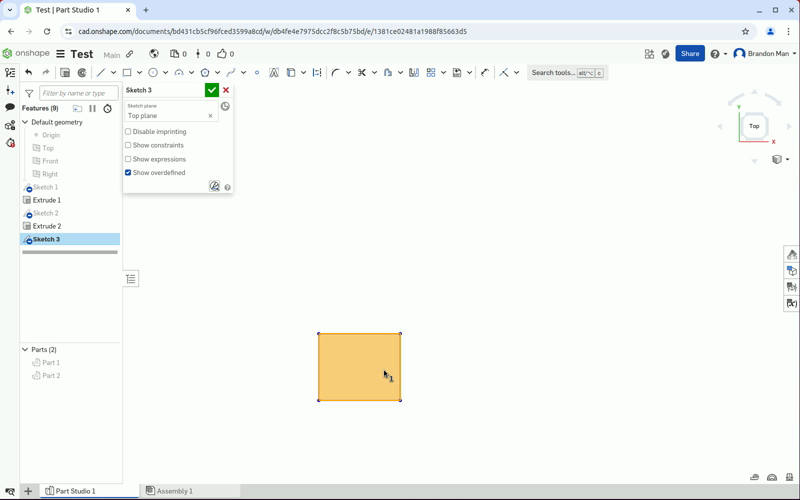
scroll(-6)
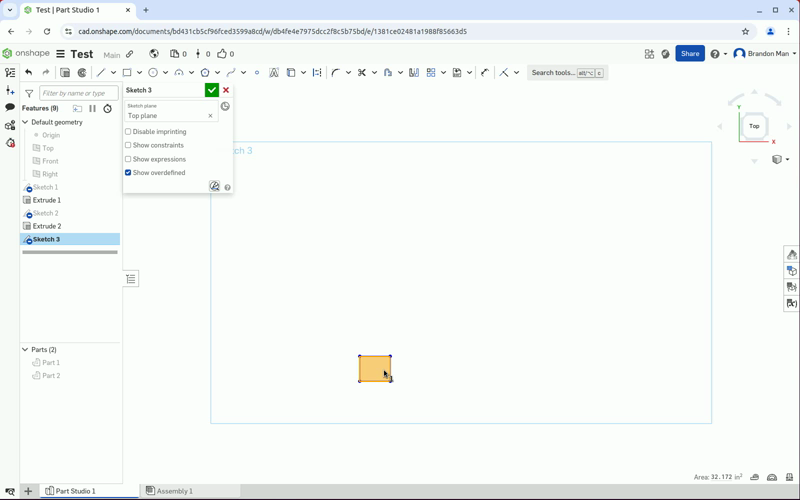
mouse_move(73, 352)
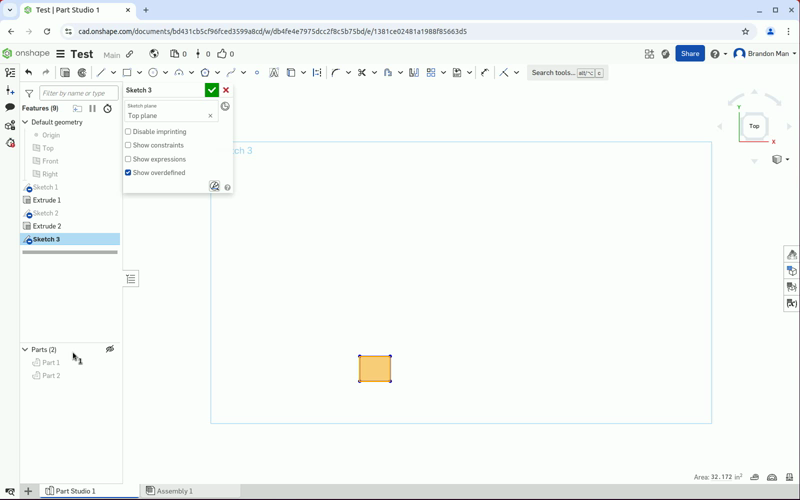
key(shift+y)
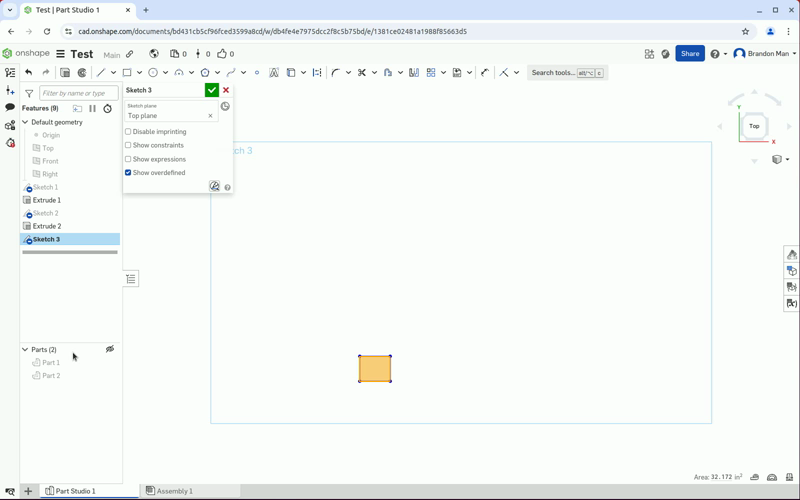
key(shift+e)
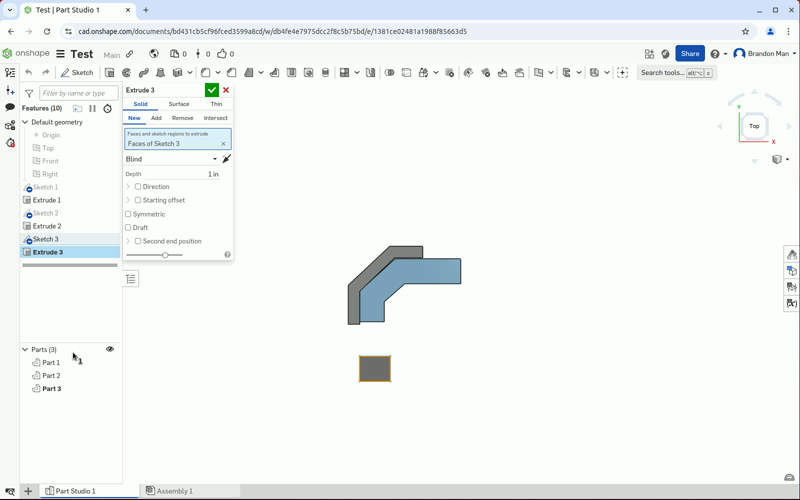
mouse_move(143, 106)
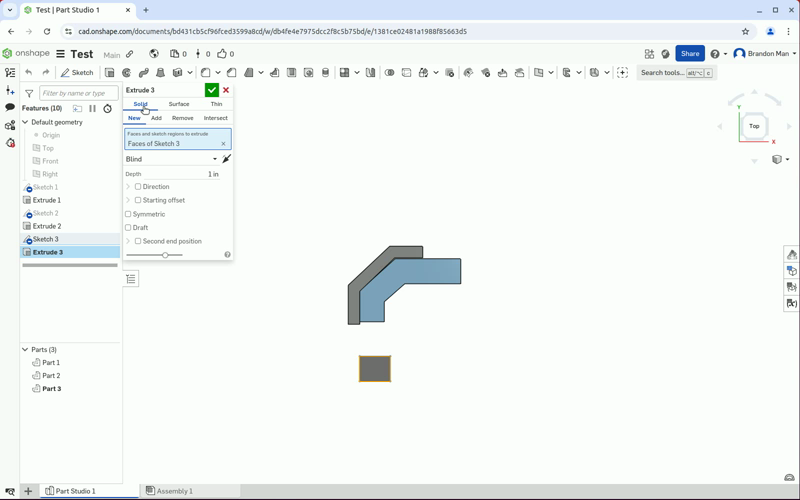
click(143, 106)
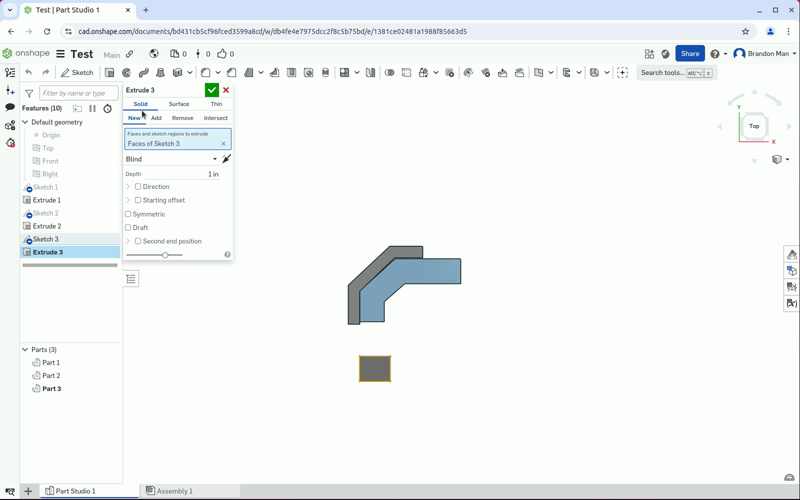
mouse_move(137, 120)
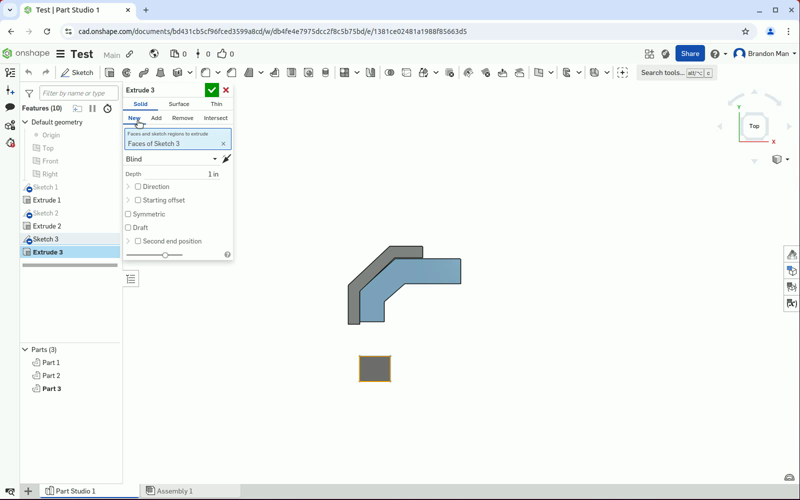
click(137, 120)
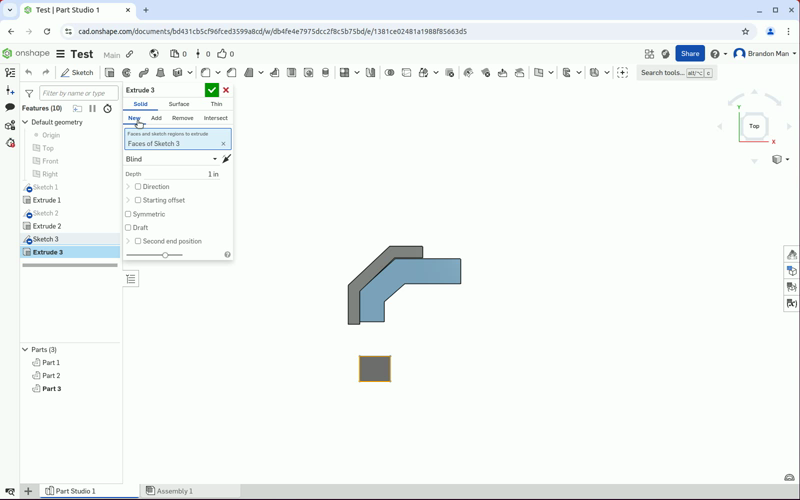
key(tab, 4)
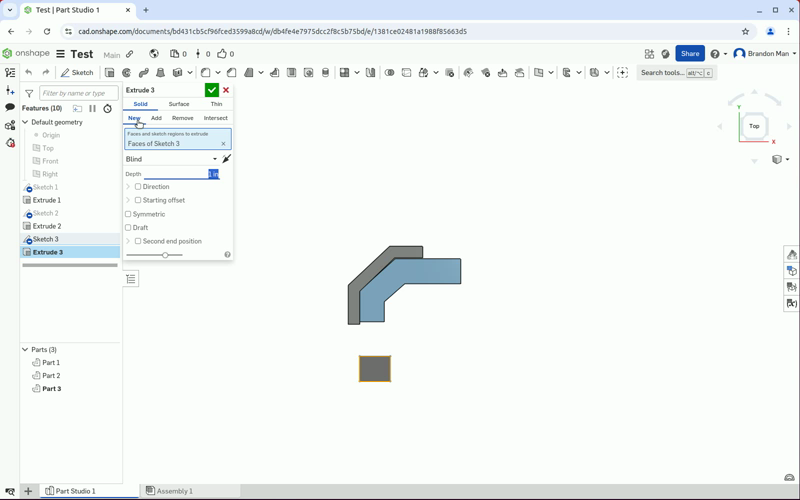
text(0.241)
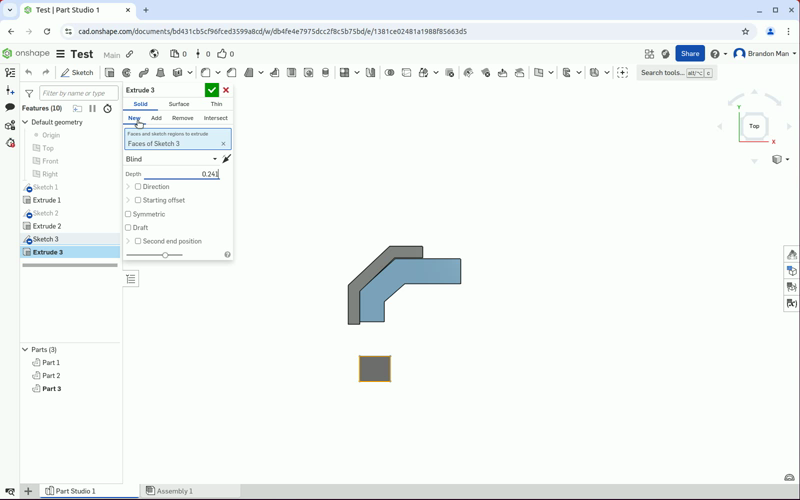
key(enter)
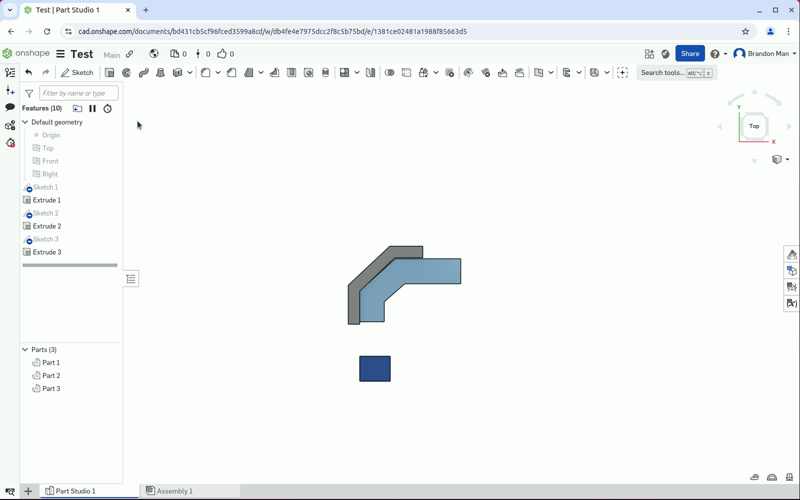
key(shift+h)
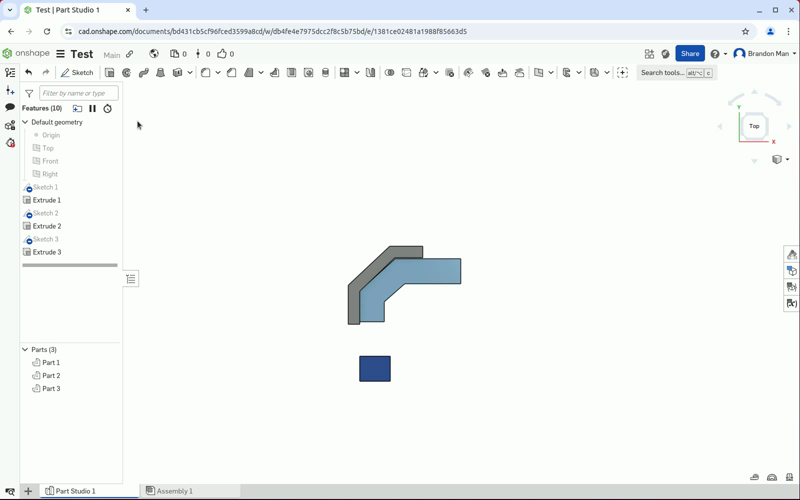
key(shift+h)
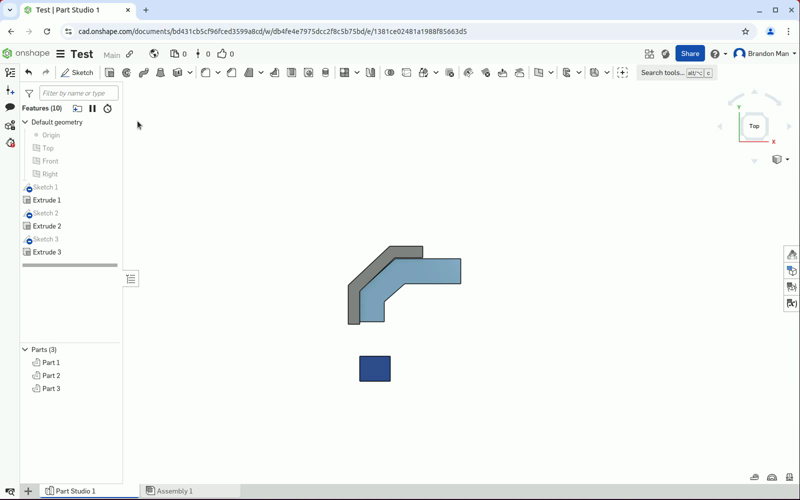
mouse_move(73, 189)
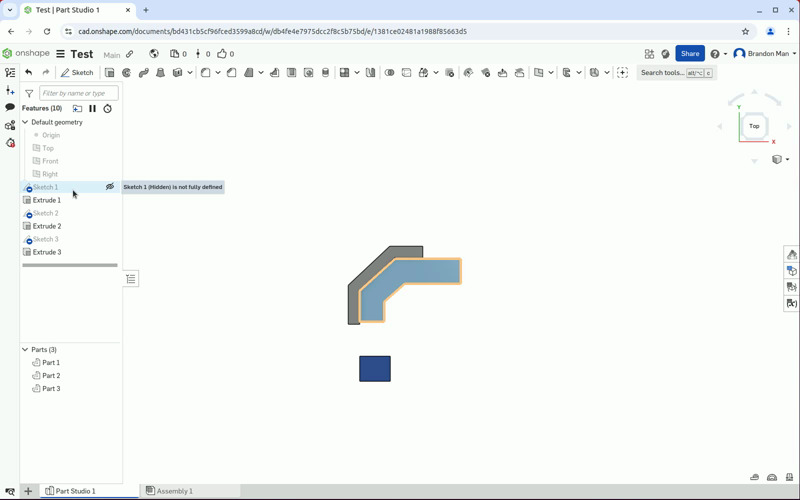
click(73, 189)
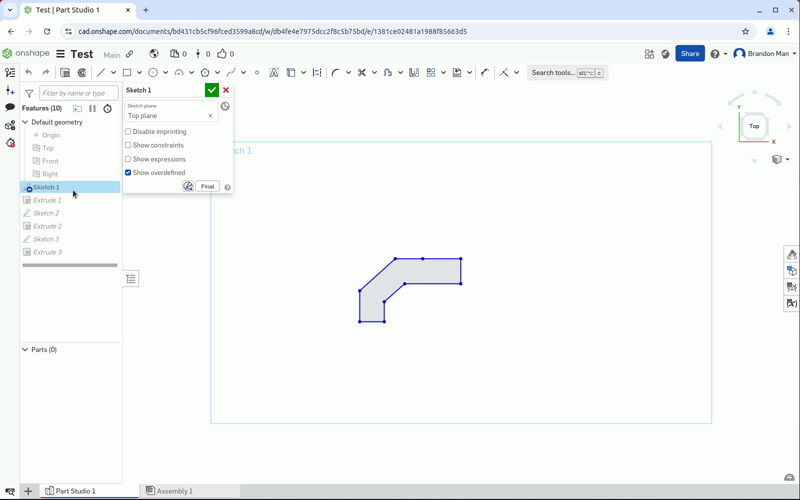
mouse_move(229, 92)
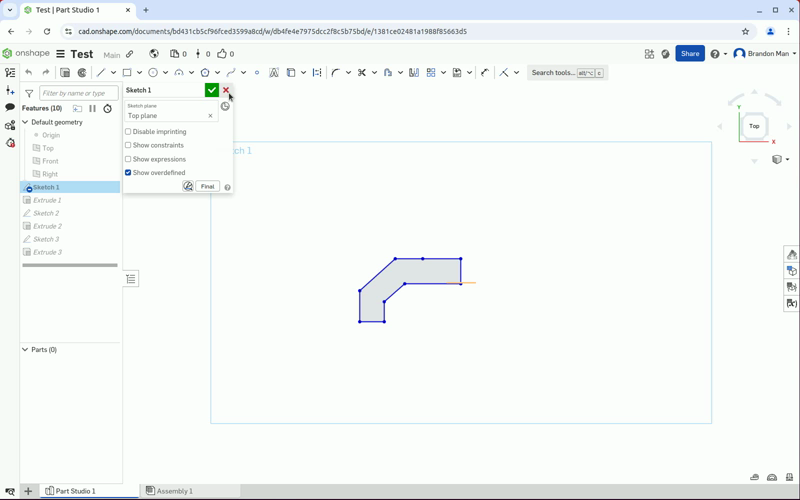
click(229, 92)
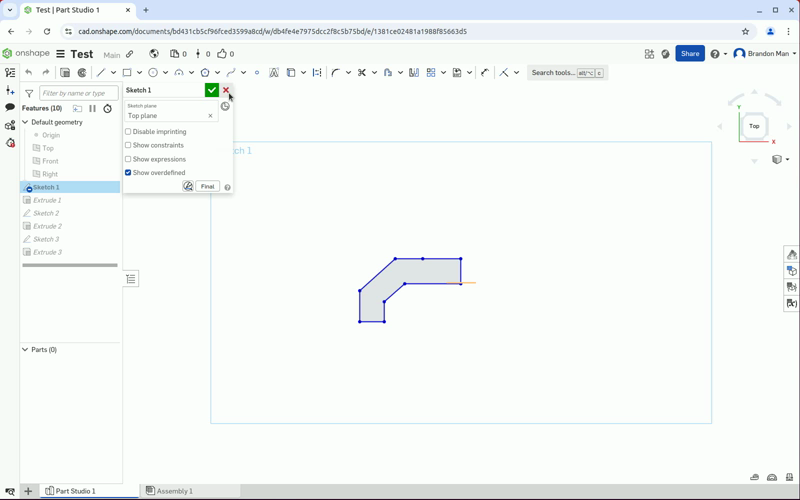
key(shift+s)
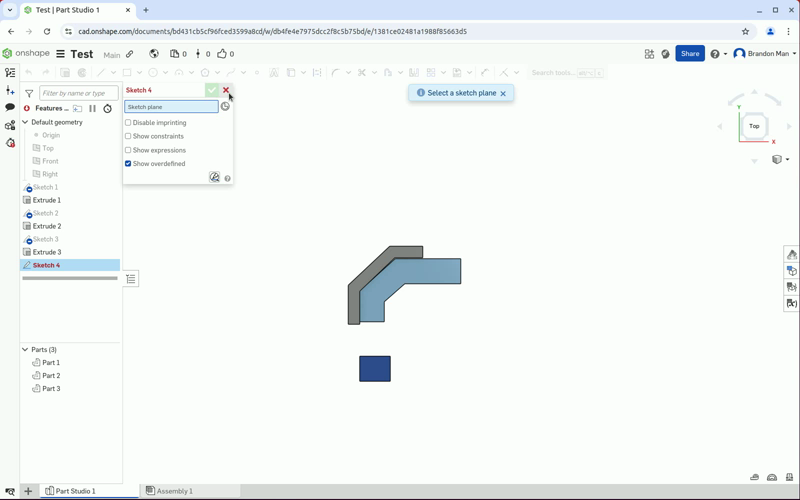
mouse_move(73, 150)
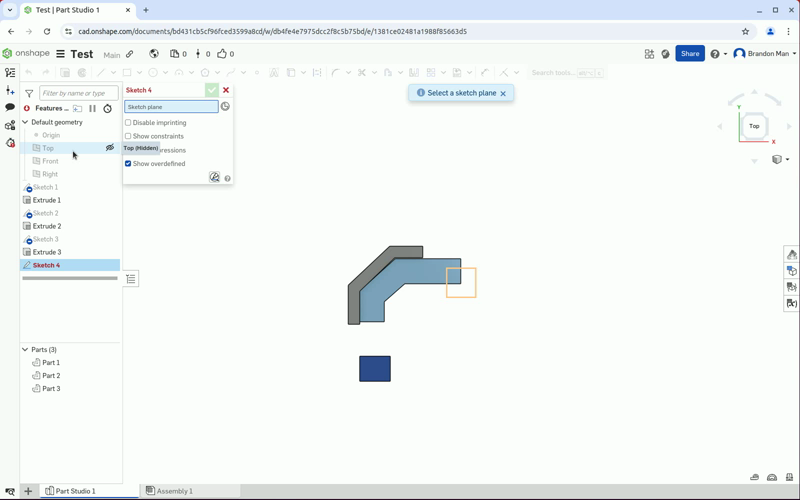
click(73, 150)
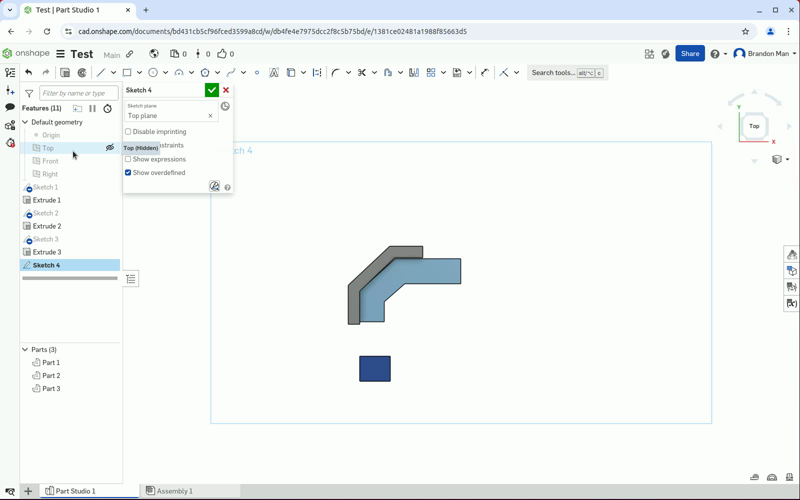
mouse_move(73, 352)
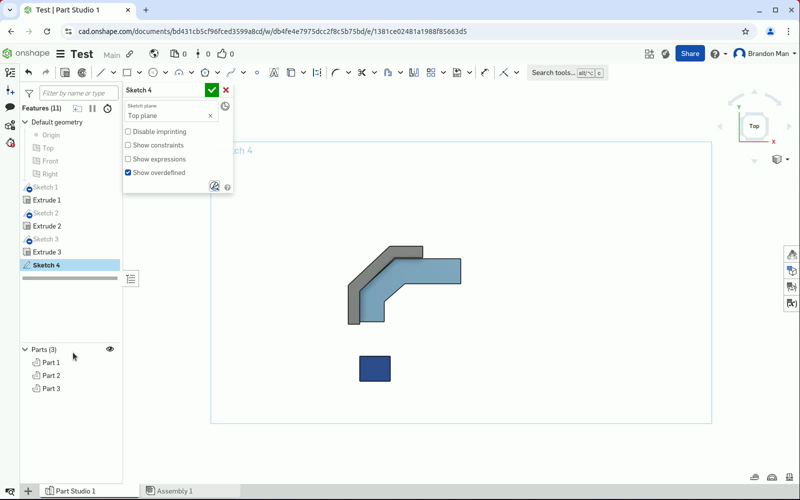
key(y)
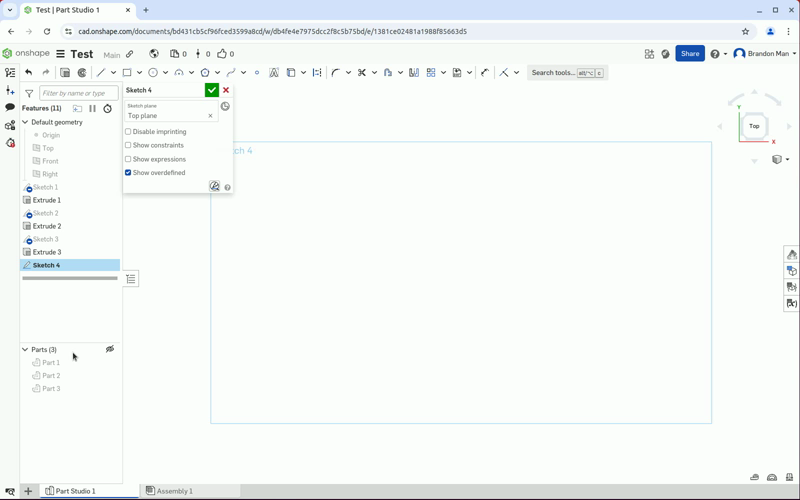
key(l)
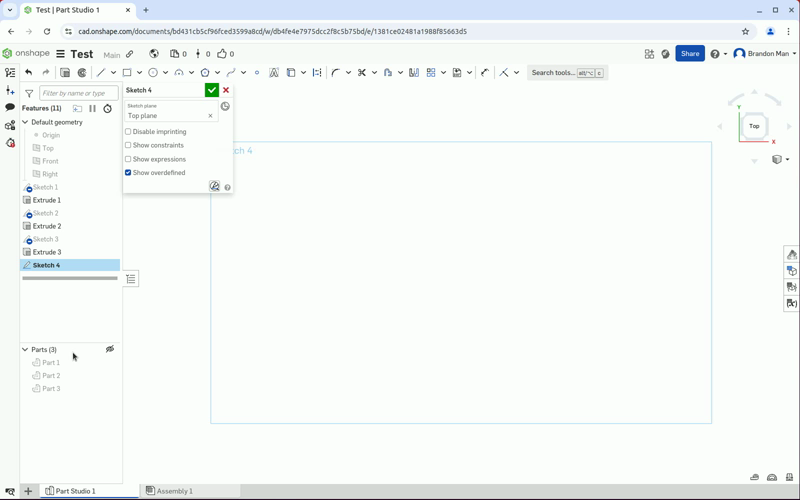
key_down(shift)
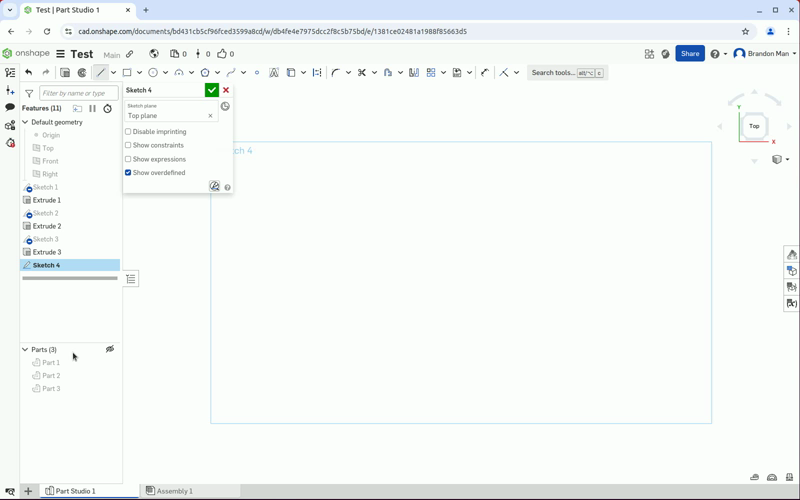
mouse_move(418, 381)
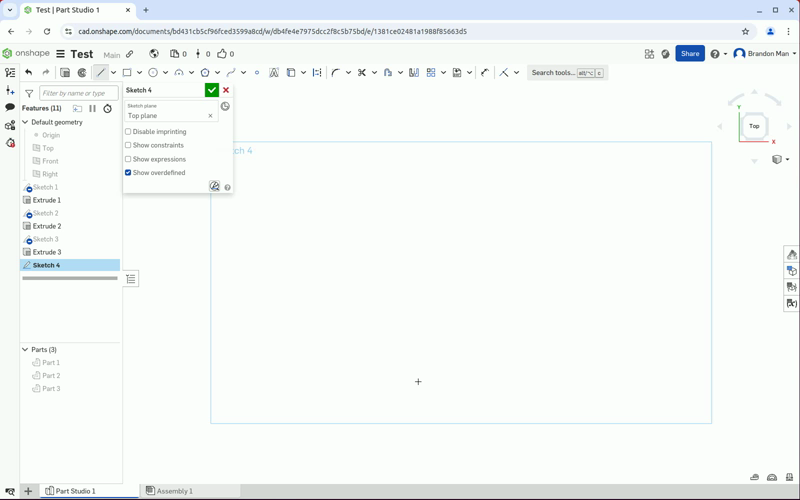
click(418, 381)
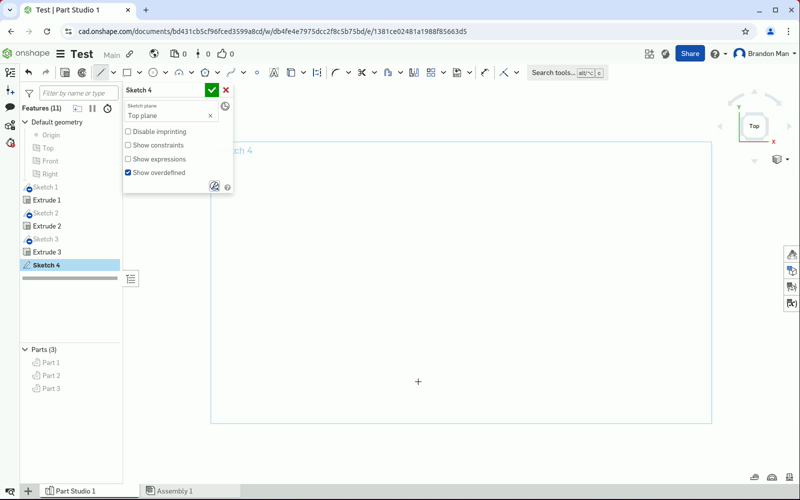
key_up(shift)
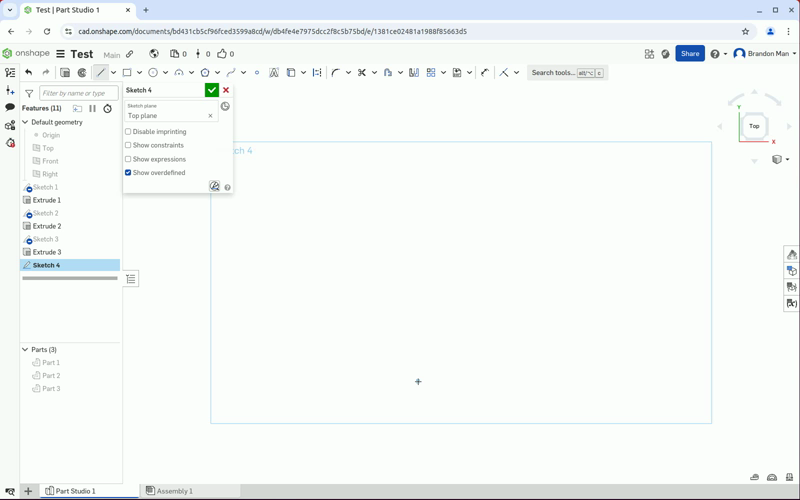
key_down(shift)
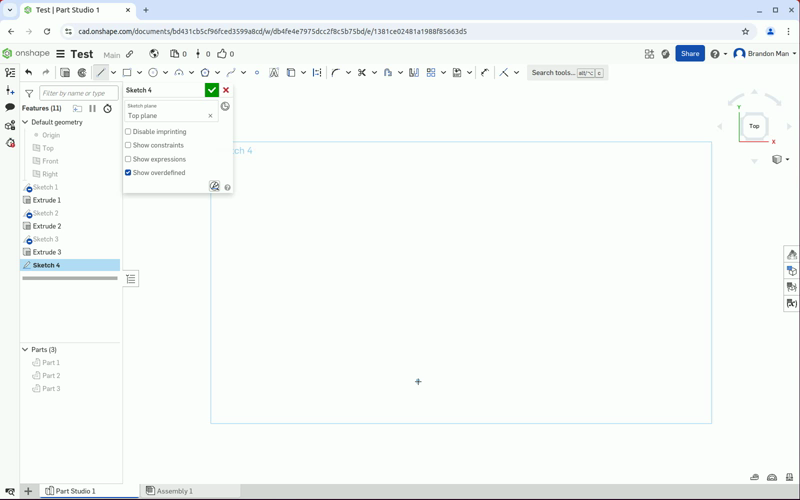
mouse_move(448, 381)
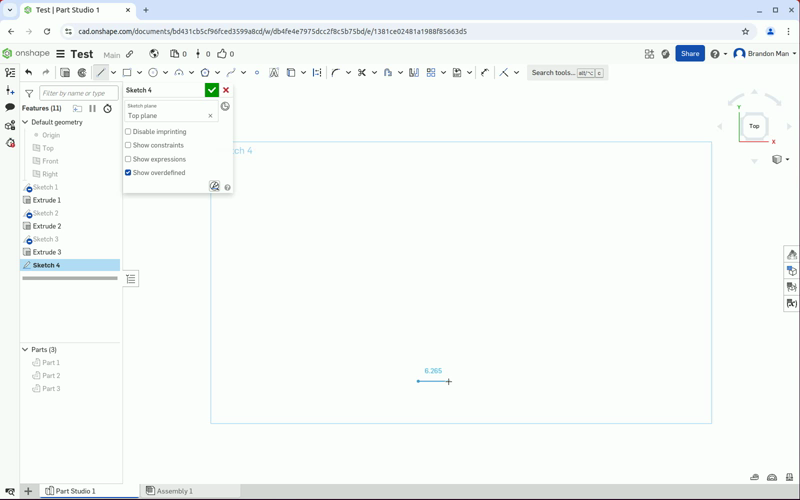
mouse_move(446, 381)
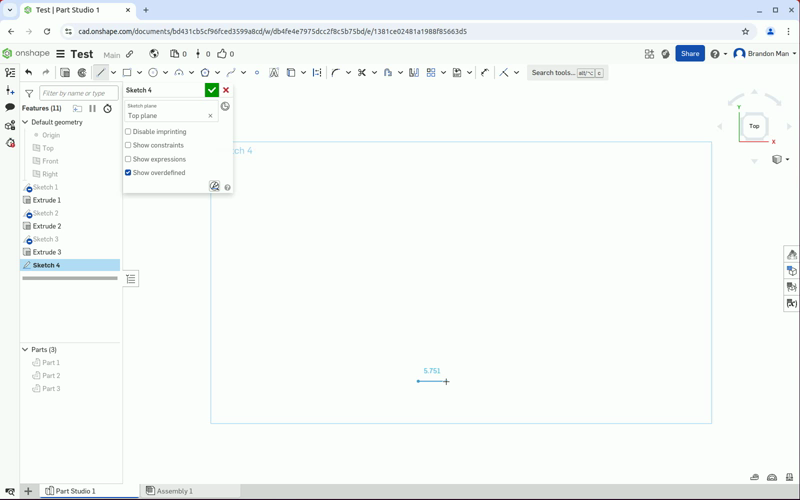
click(446, 381)
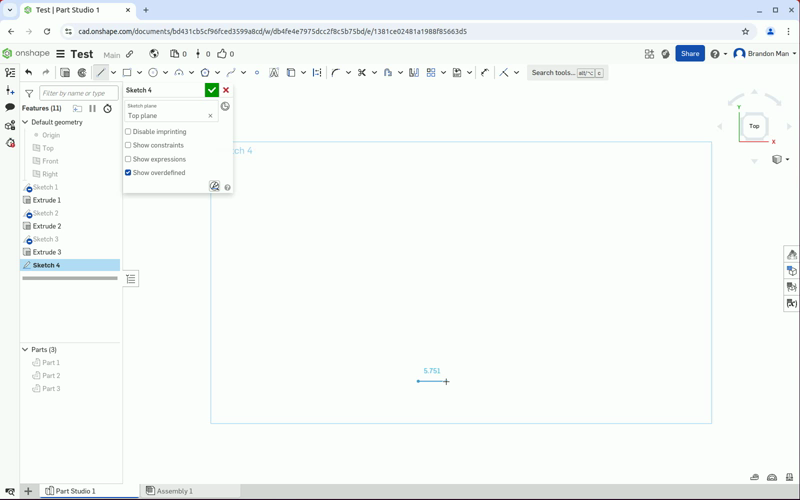
key_up(shift)
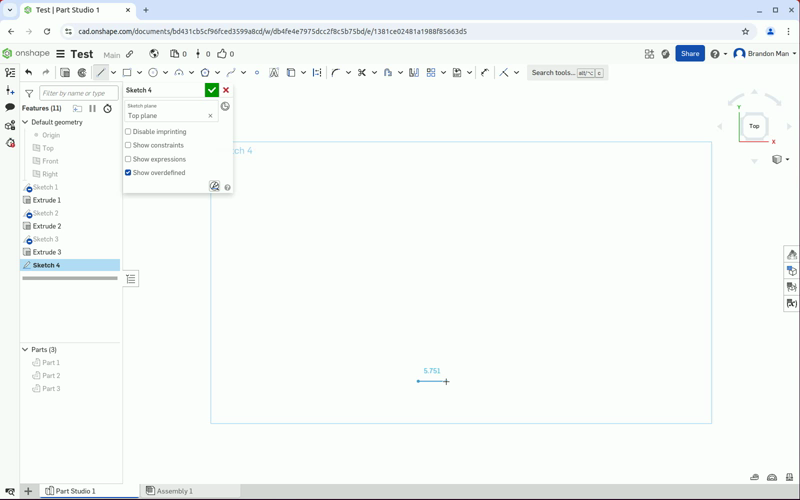
key_down(shift)
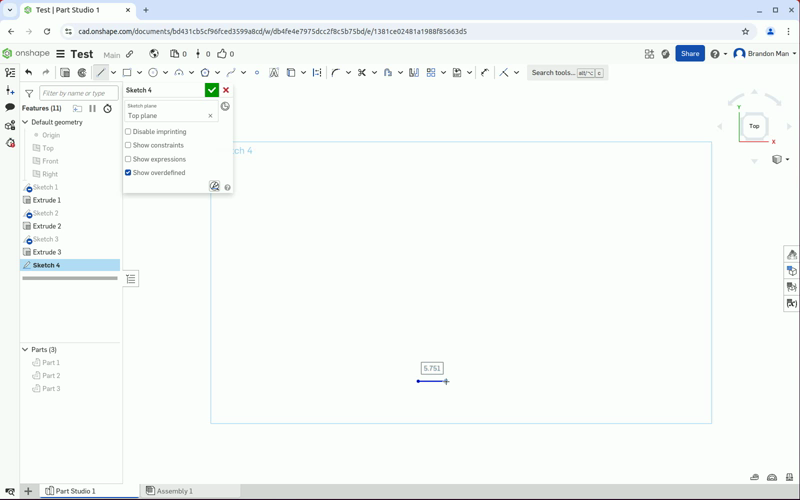
mouse_move(476, 381)
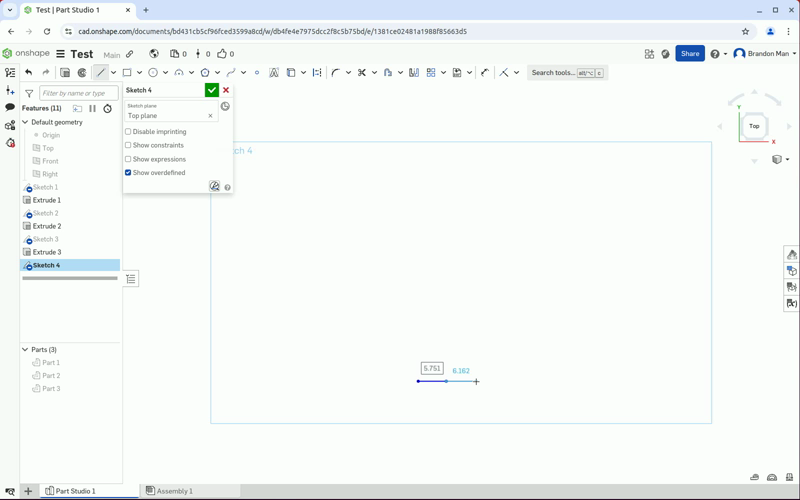
mouse_move(446, 356)
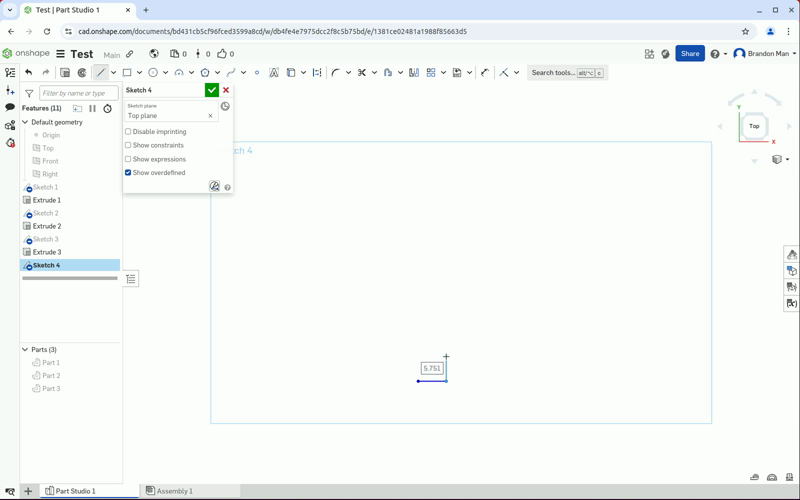
click(446, 356)
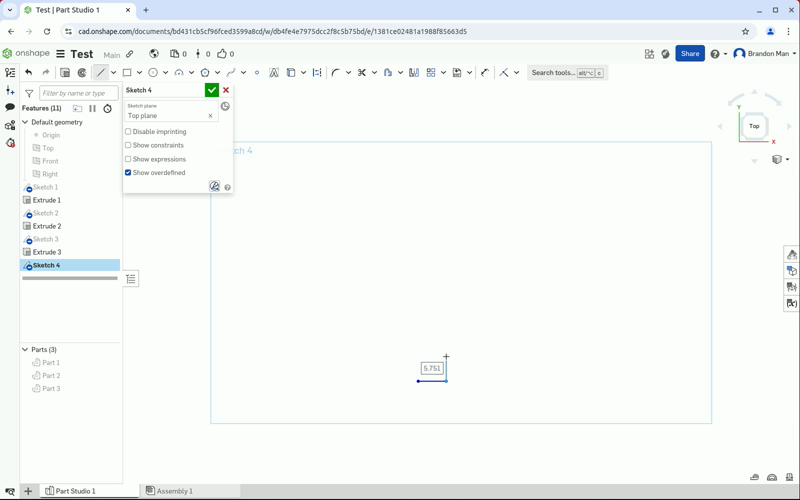
key_up(shift)
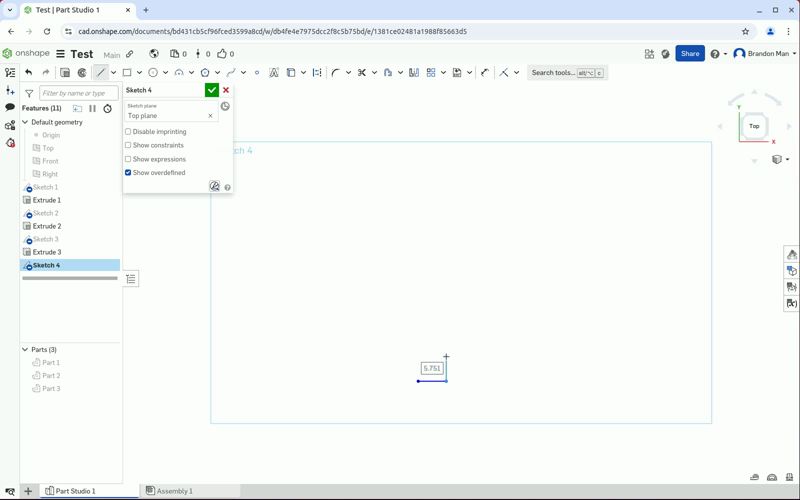
key_down(shift)
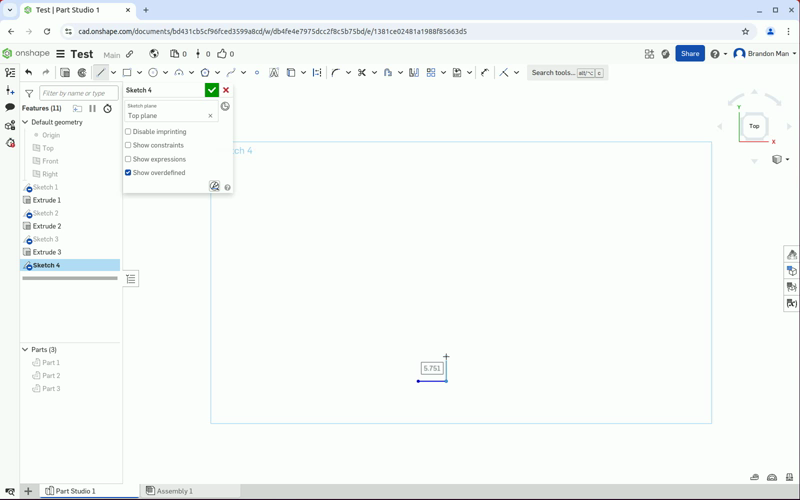
mouse_move(476, 356)
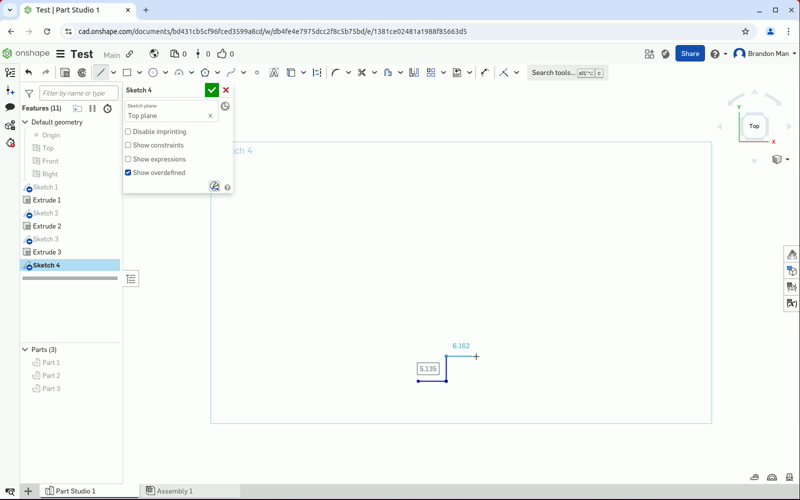
mouse_move(418, 356)
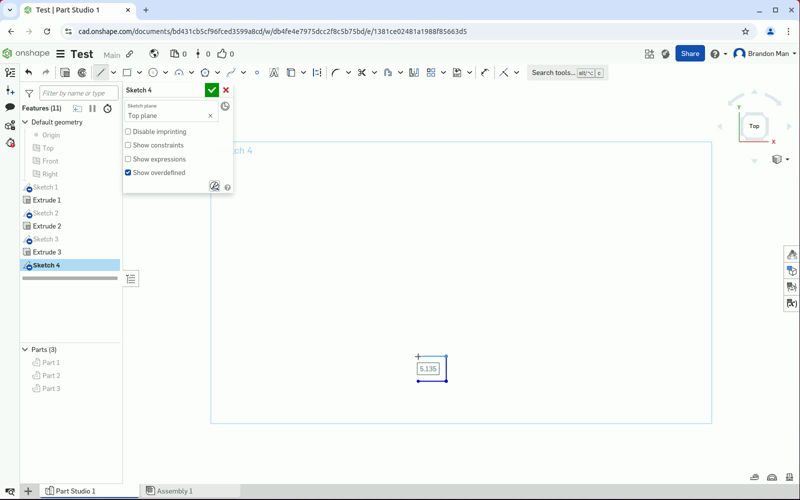
click(418, 356)
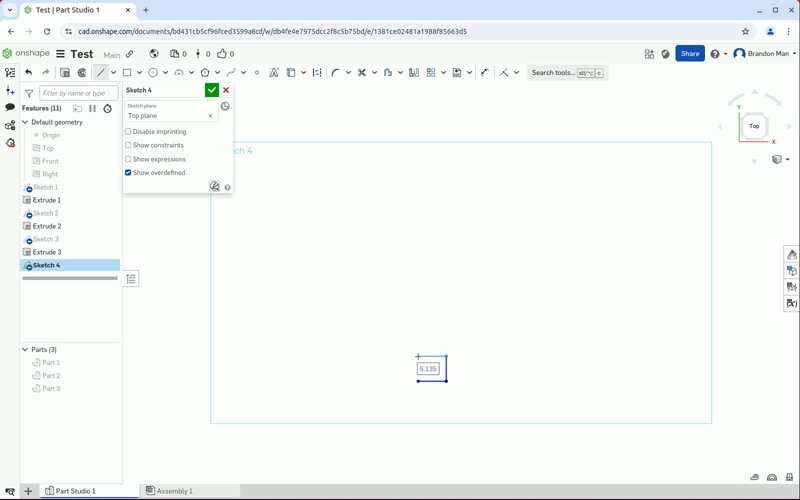
key_up(shift)
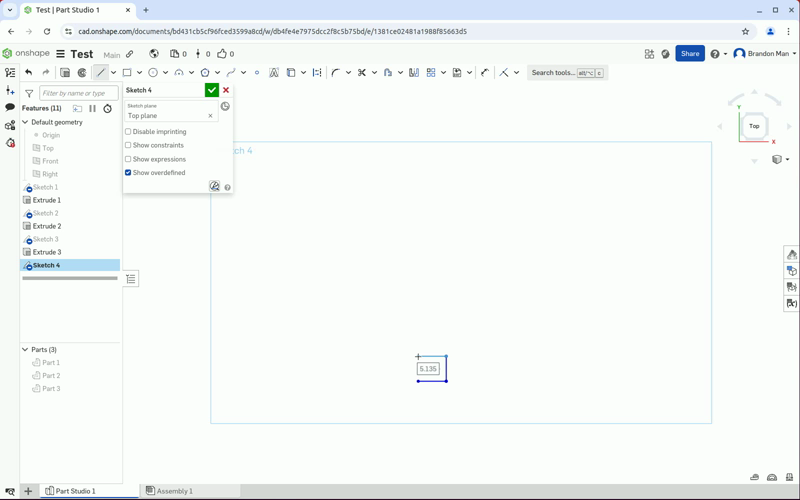
mouse_move(448, 356)
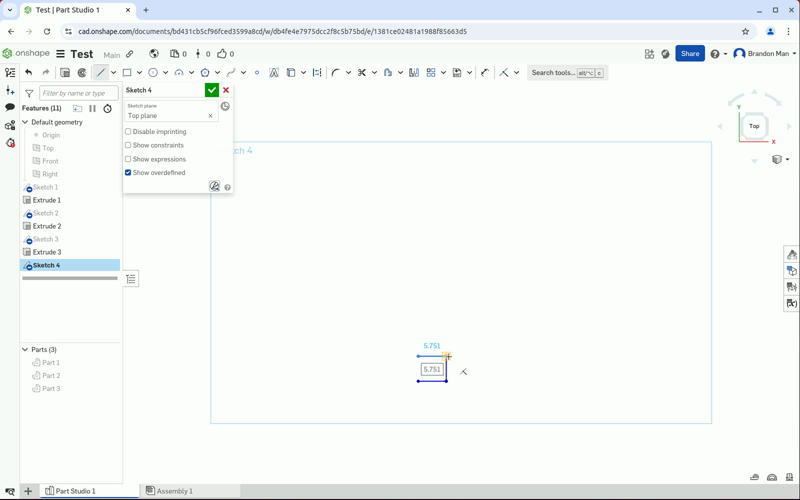
key_down(shift)
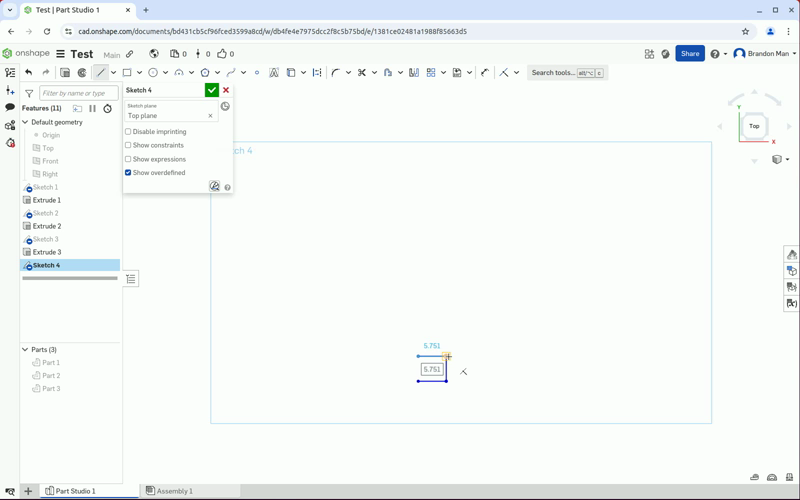
mouse_move(418, 381)
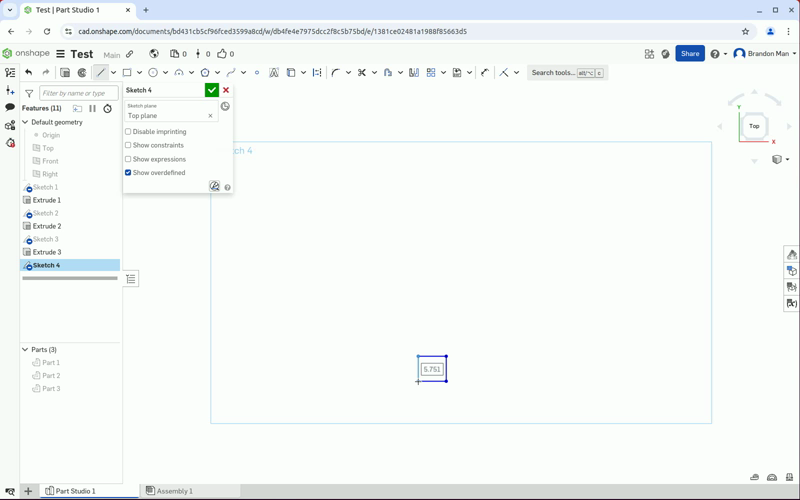
key_up(shift)
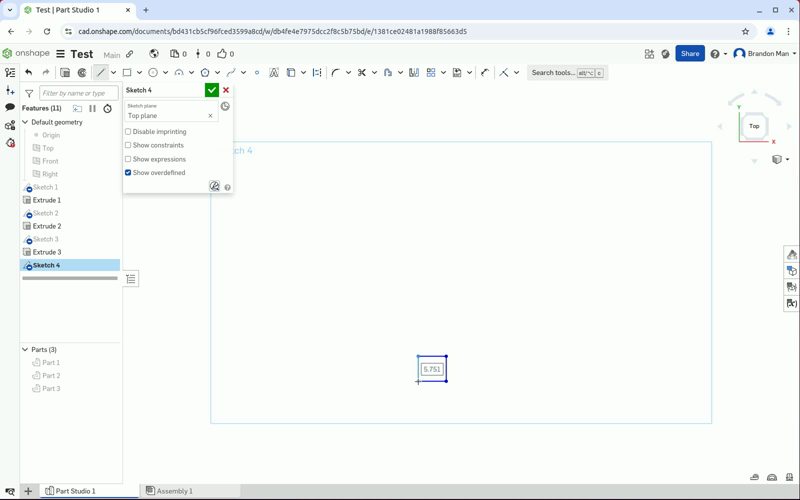
click(418, 381)
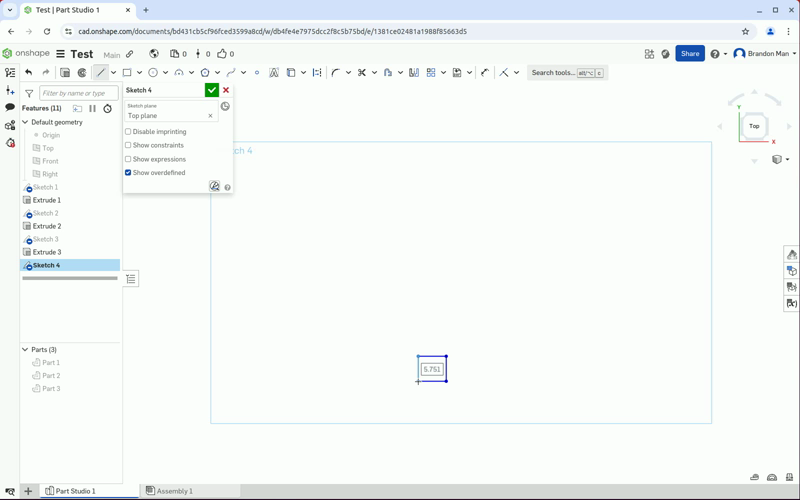
key(esc)
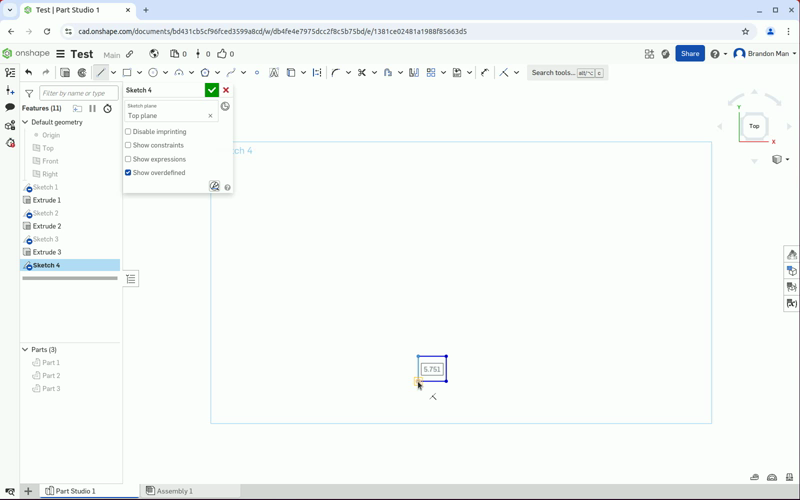
mouse_move(442, 371)
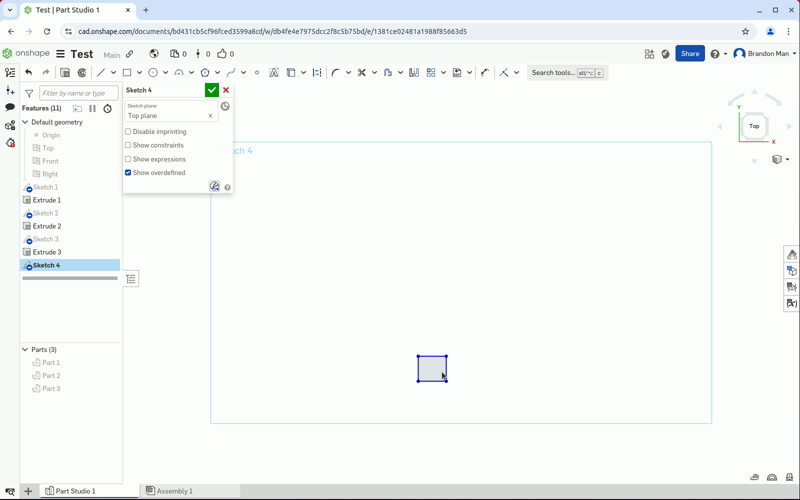
scroll(6)
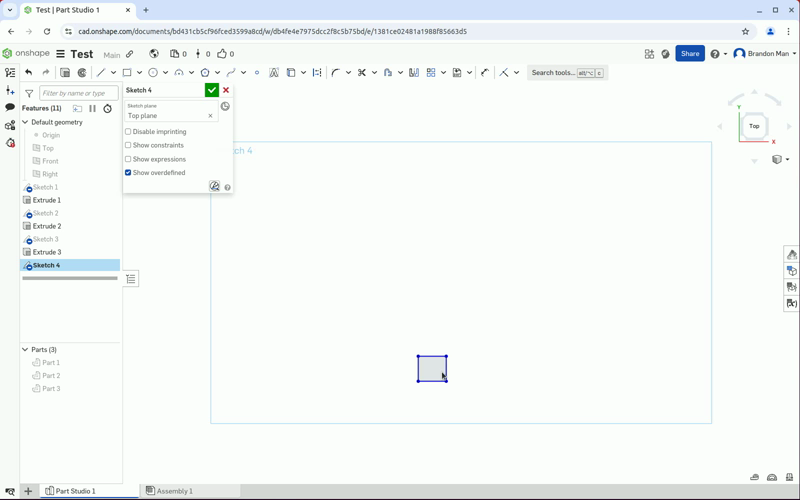
scroll(6)
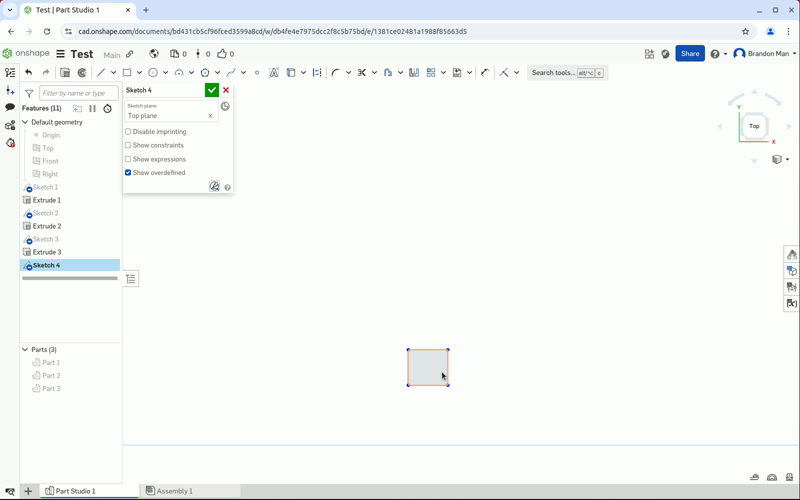
scroll(6)
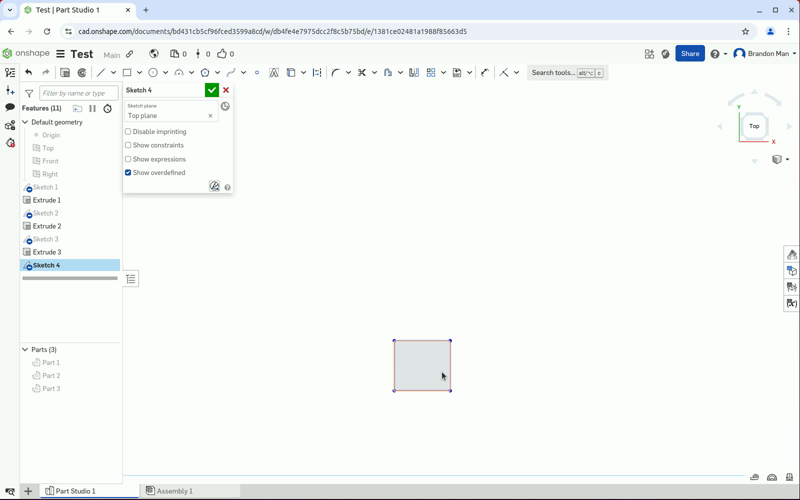
scroll(6)
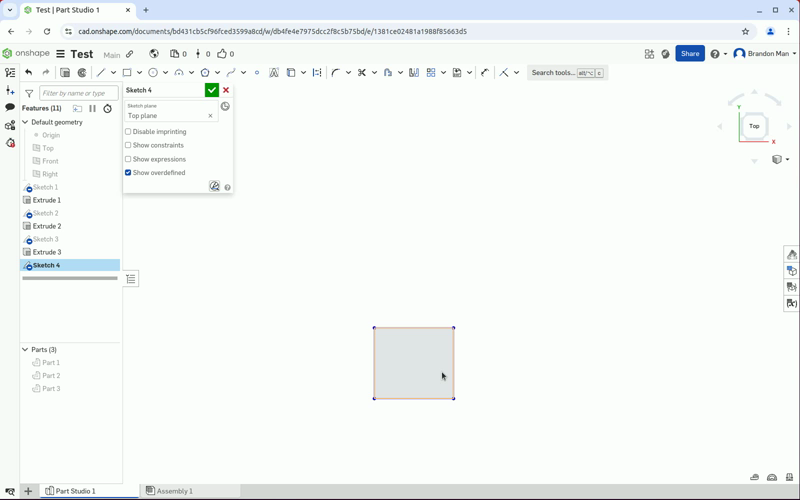
scroll(6)
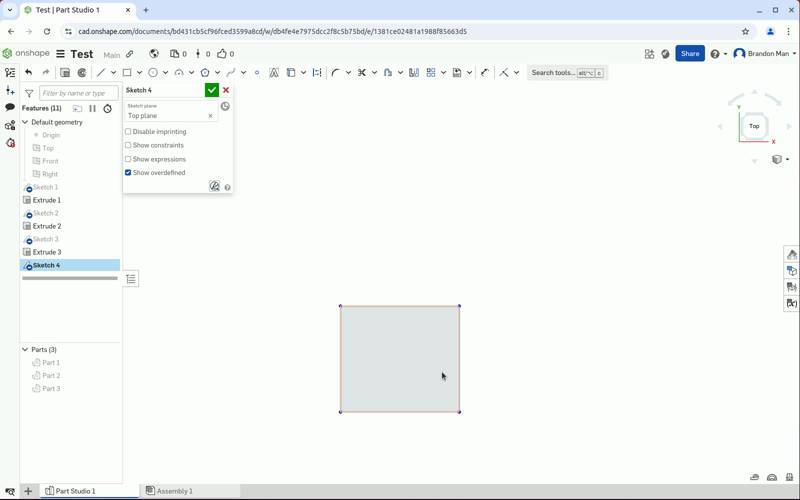
scroll(6)
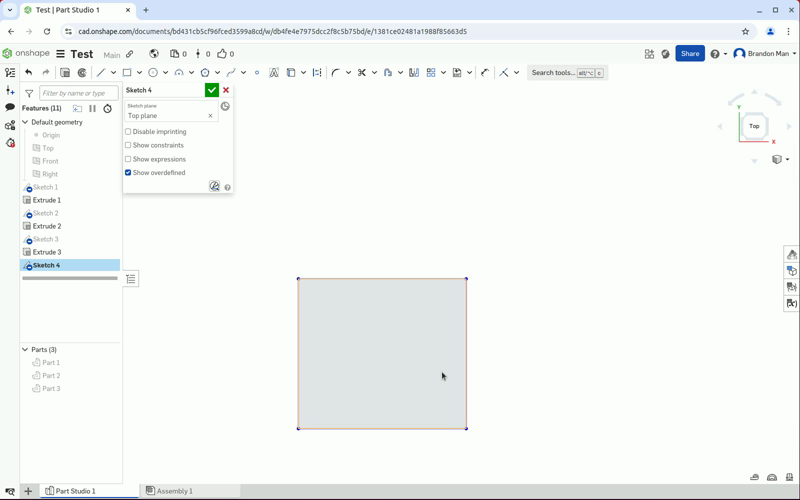
scroll(6)
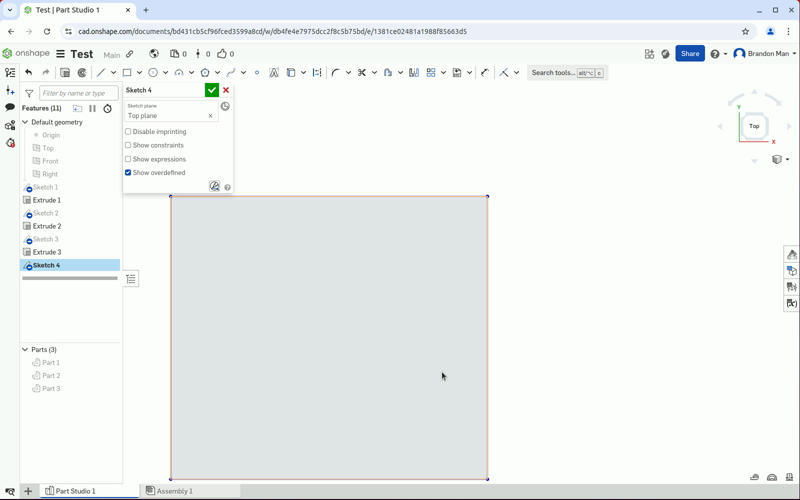
click(442, 371)
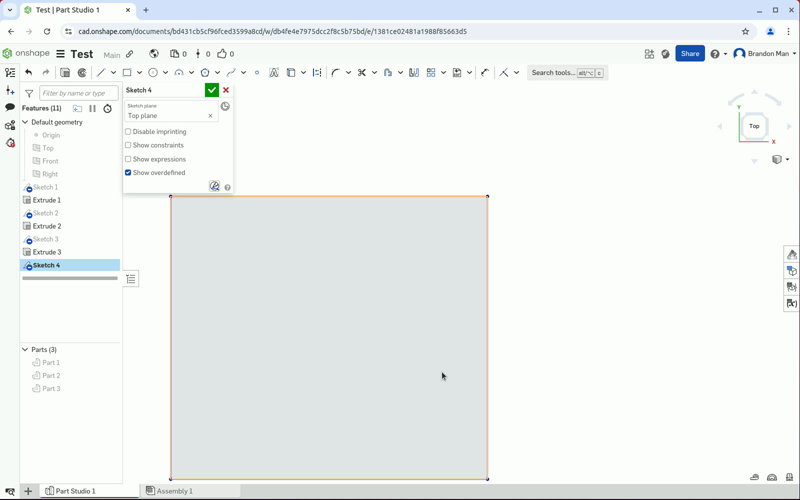
scroll(-6)
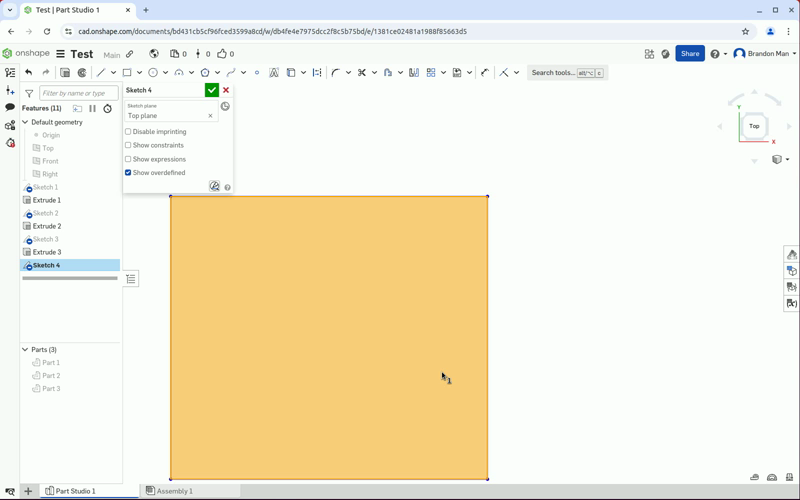
scroll(-6)
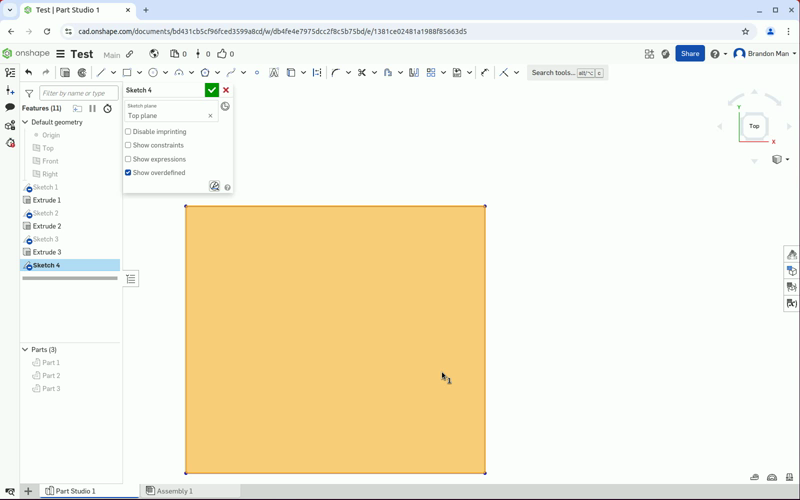
scroll(-6)
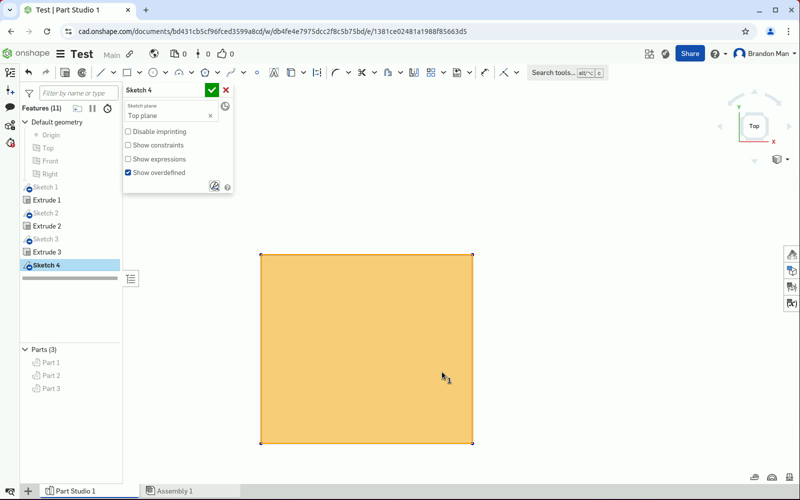
scroll(-6)
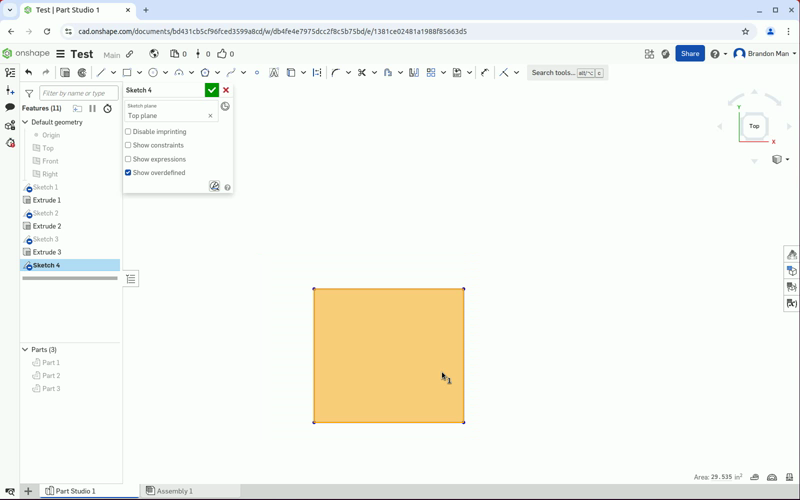
scroll(-6)
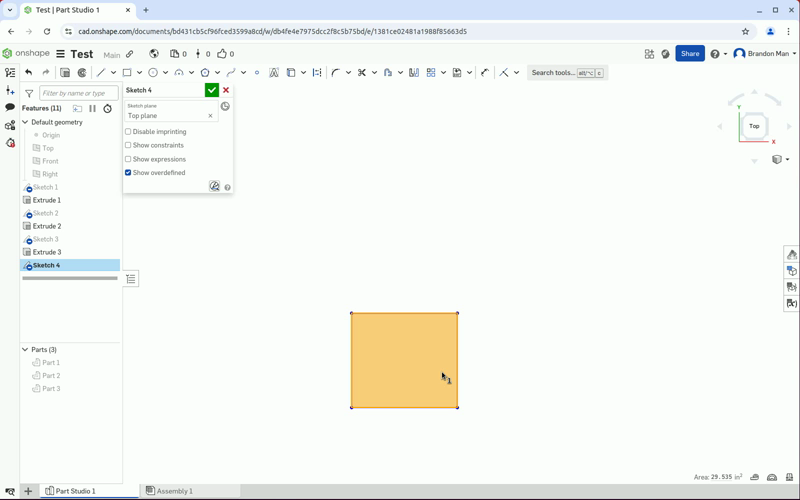
scroll(-6)
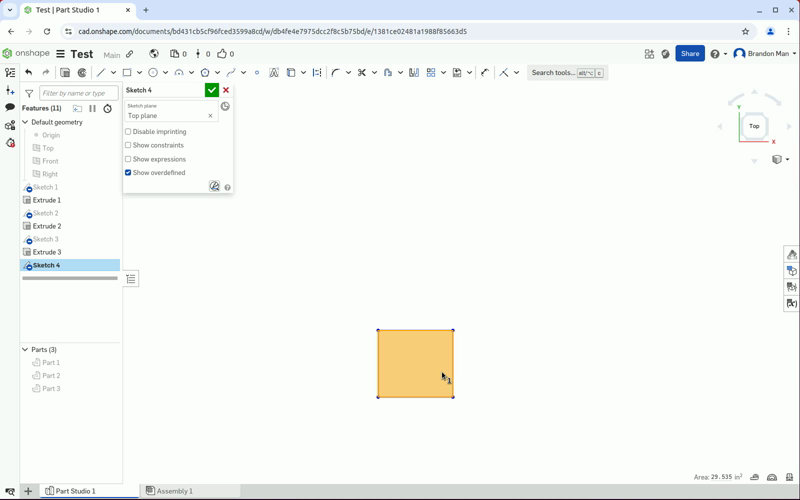
scroll(-6)
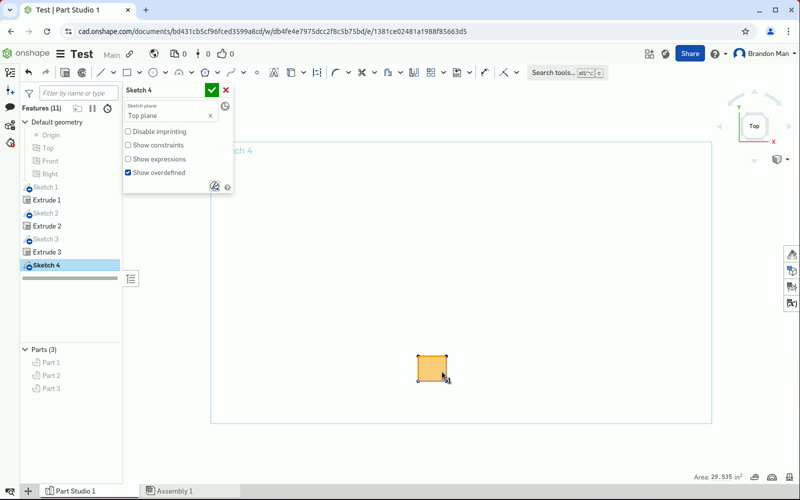
mouse_move(73, 352)
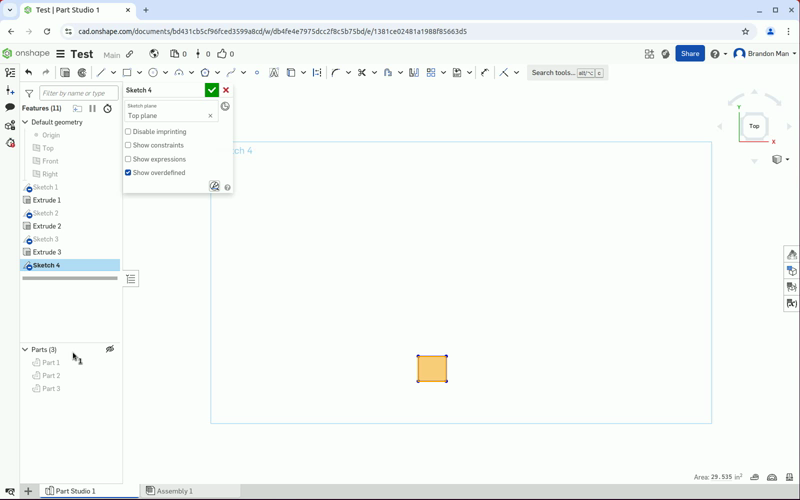
key(shift+y)
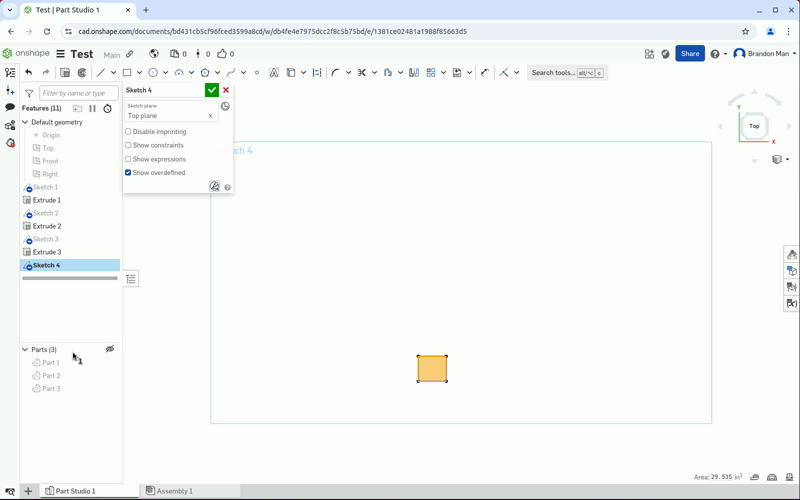
key(shift+e)
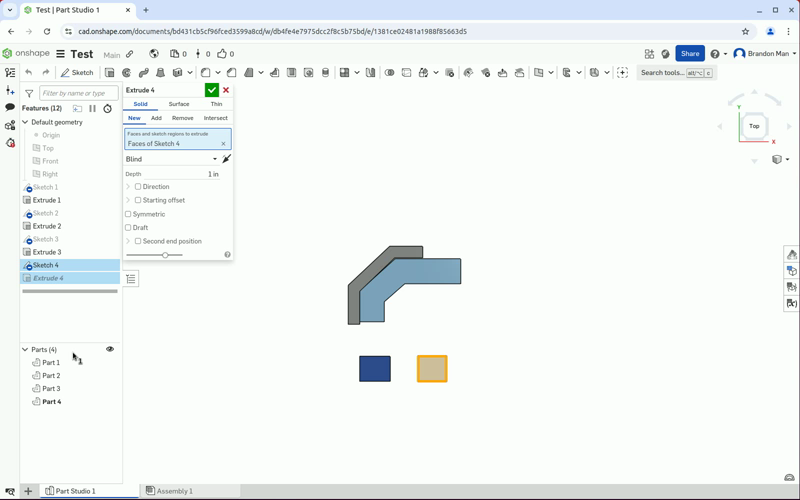
mouse_move(143, 106)
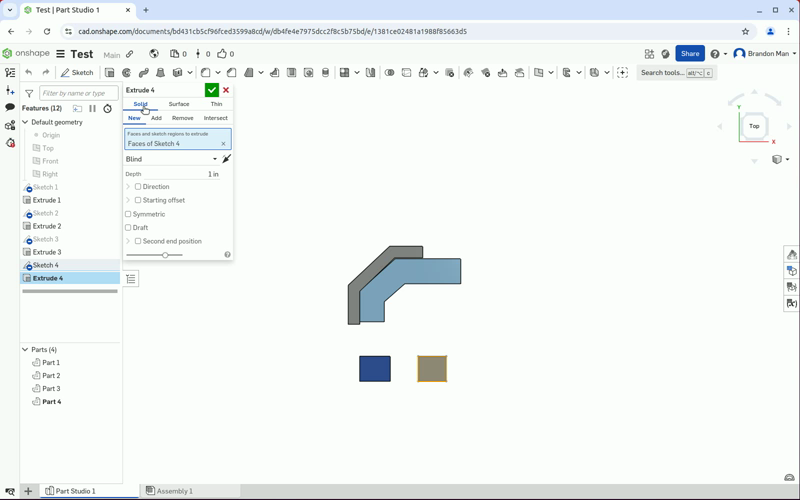
click(143, 106)
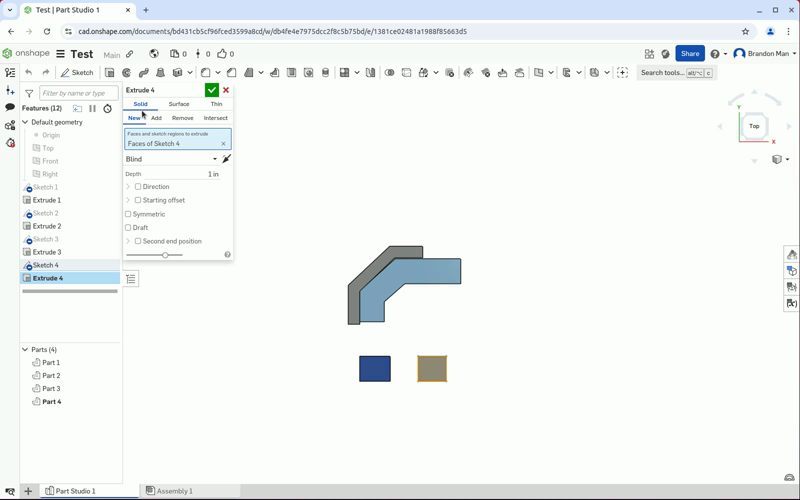
mouse_move(137, 120)
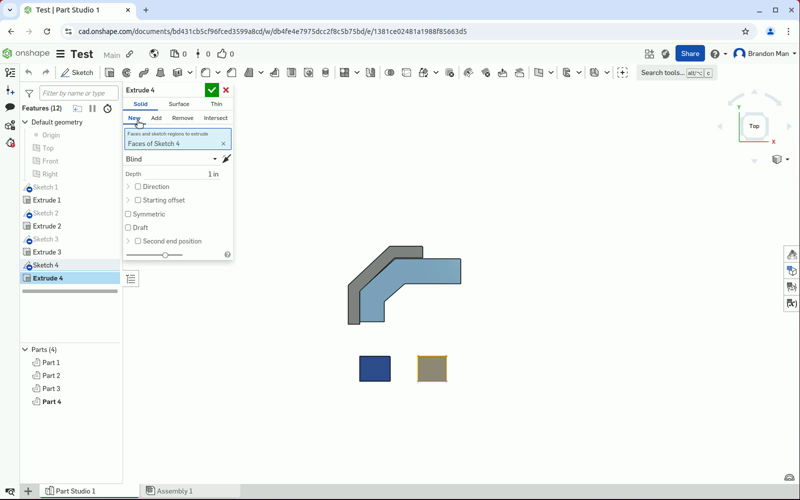
click(137, 120)
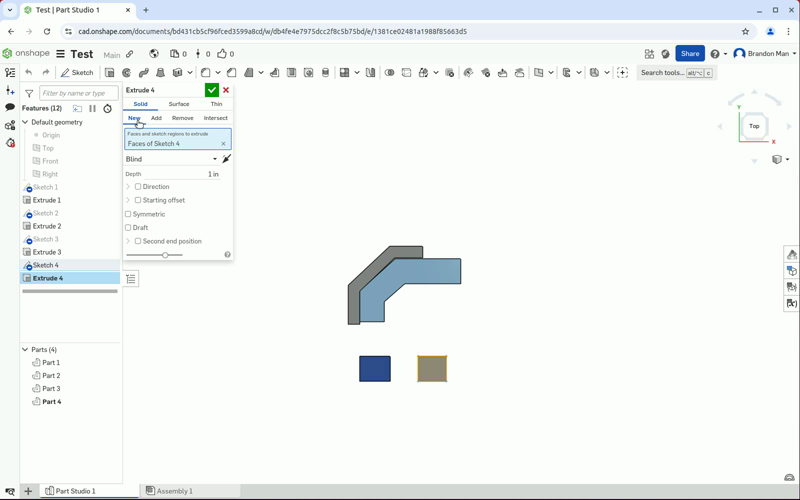
key(tab, 4)
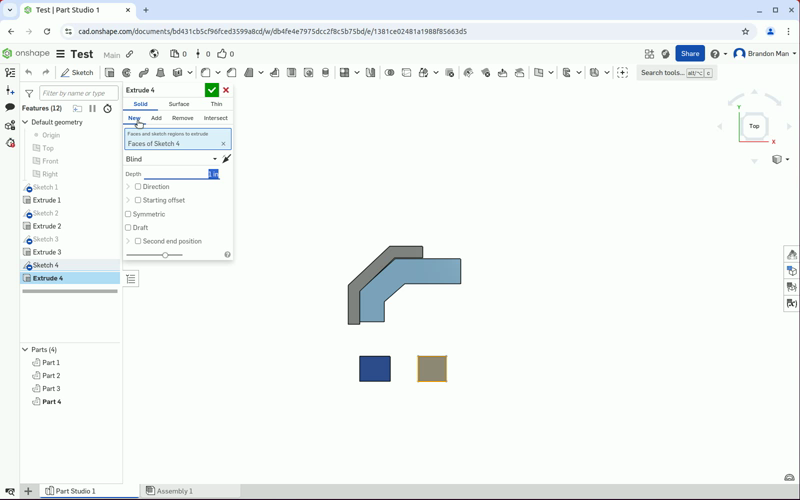
text(0.241)
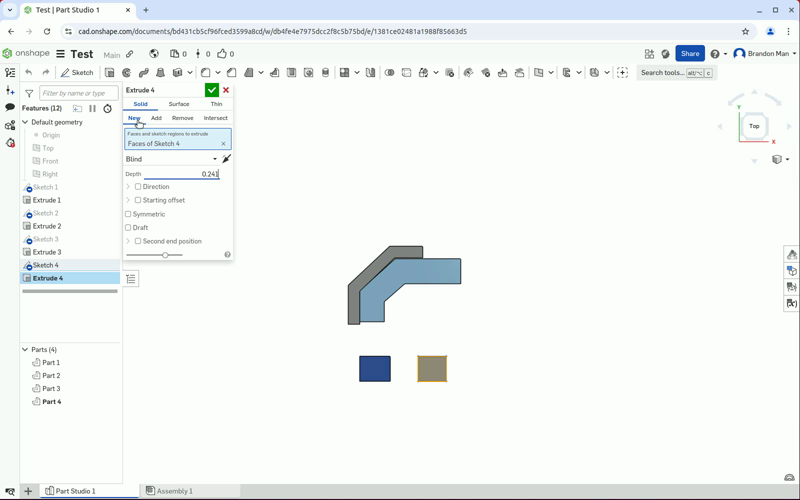
key(enter)
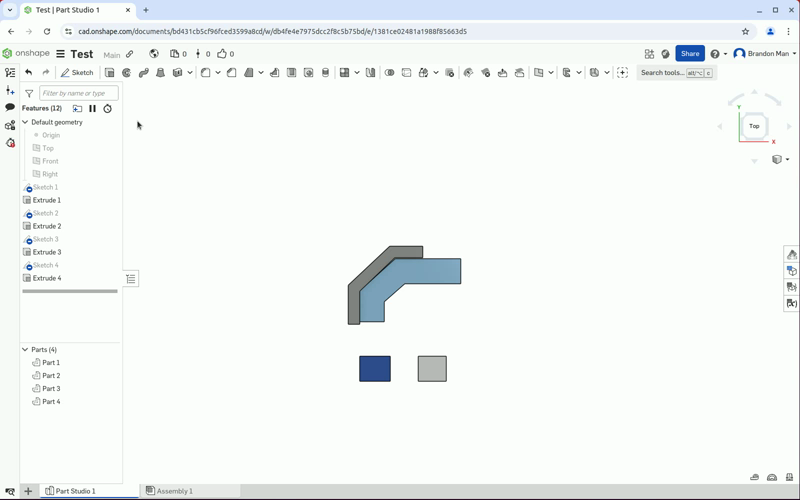
key(shift+h)
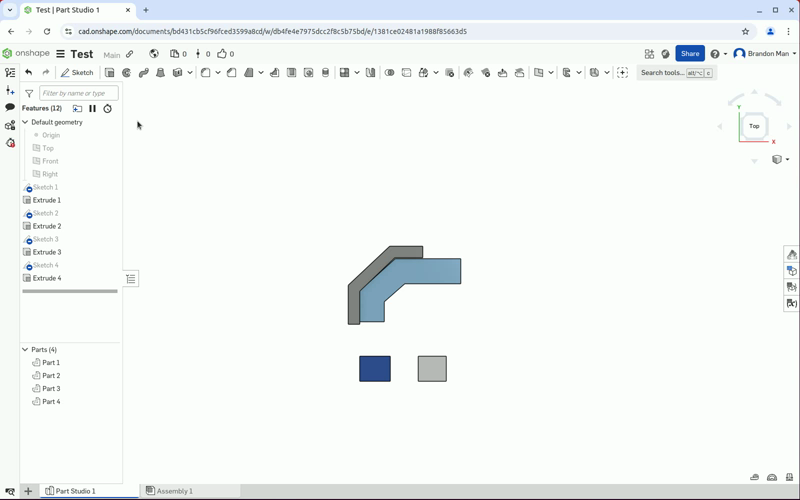
key(shift+h)
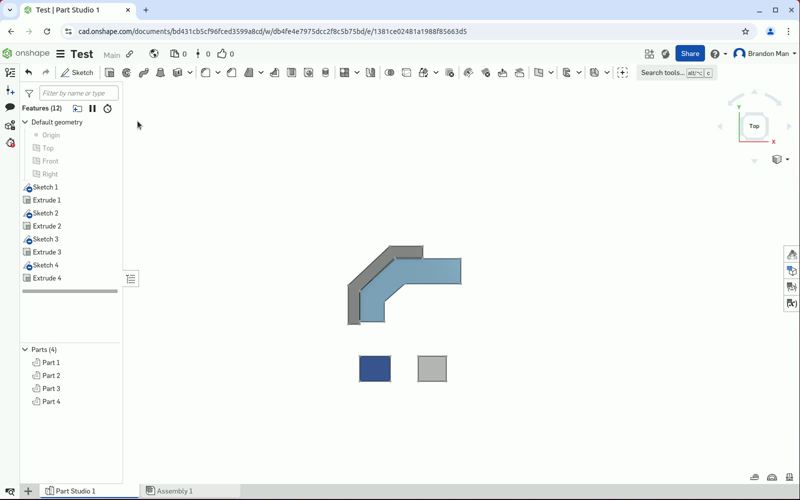
key(shift+7)
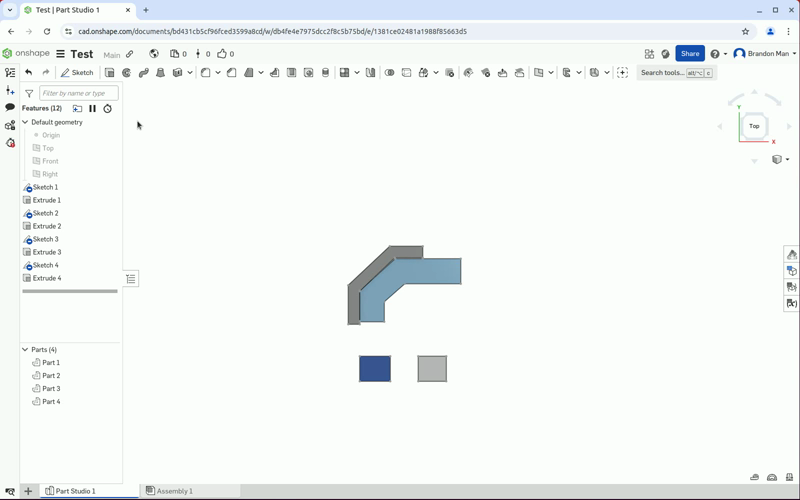
key(up, 3)
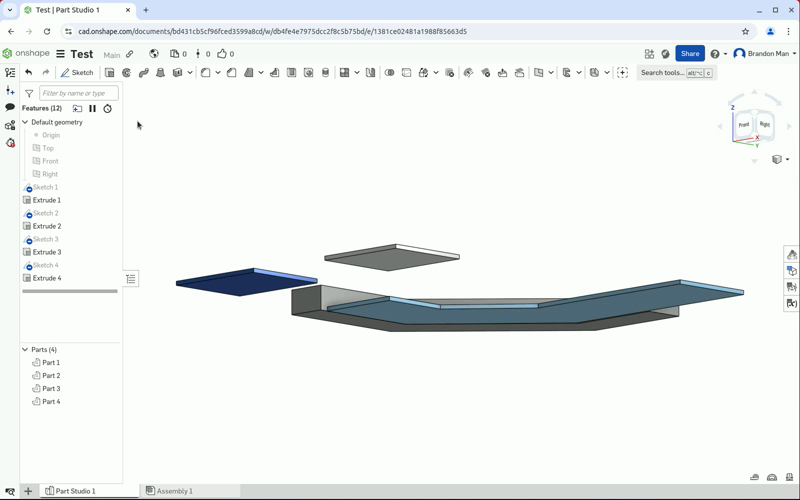
key(left, 3)
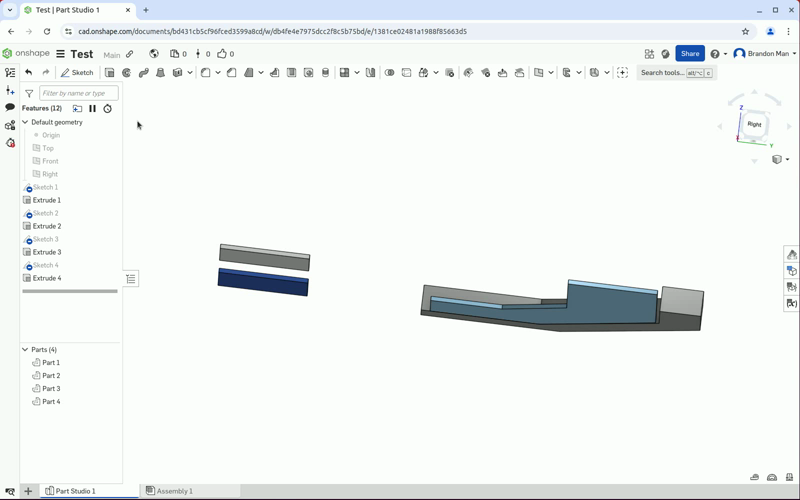
key(right, 3)
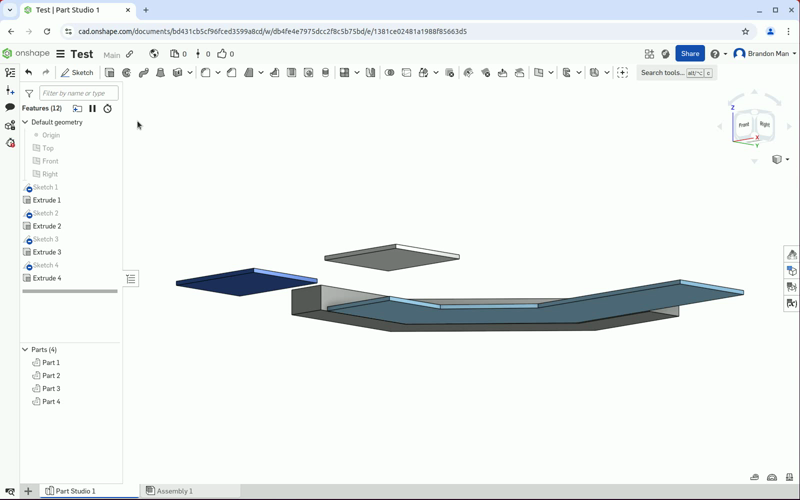
key(down, 3)
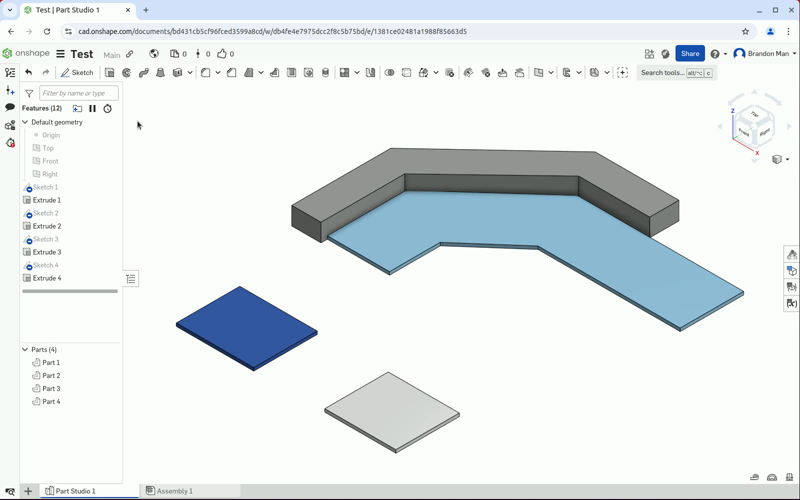
mouse_move(73, 189)
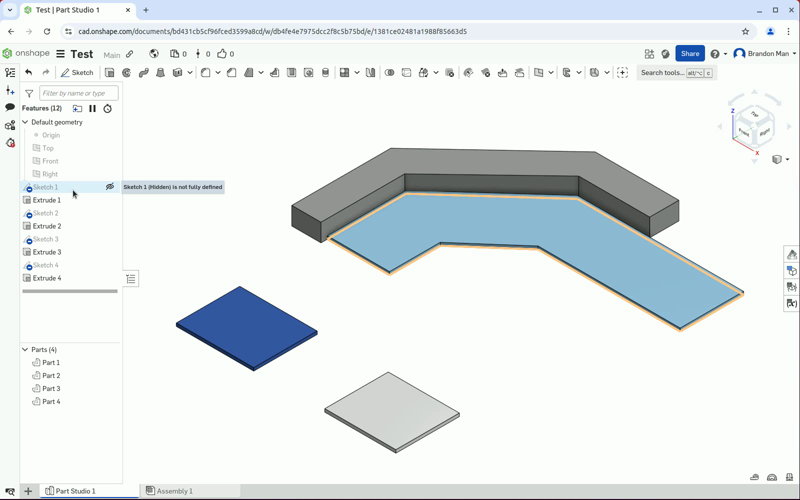
click(73, 189)